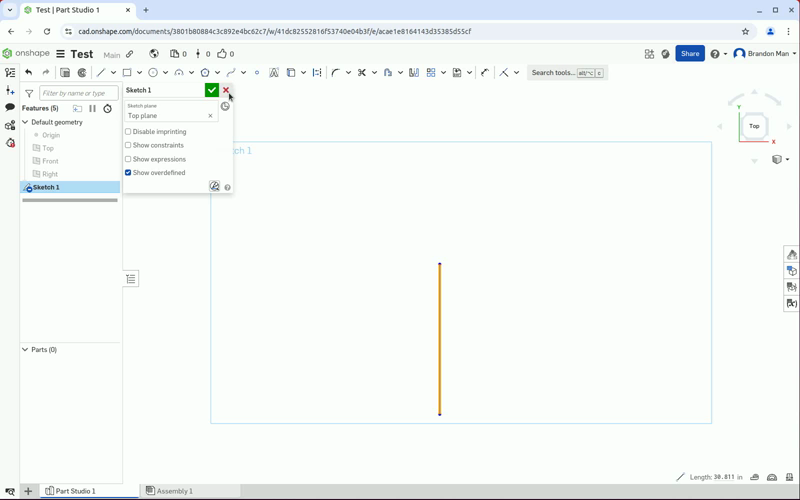
key(shift+h)
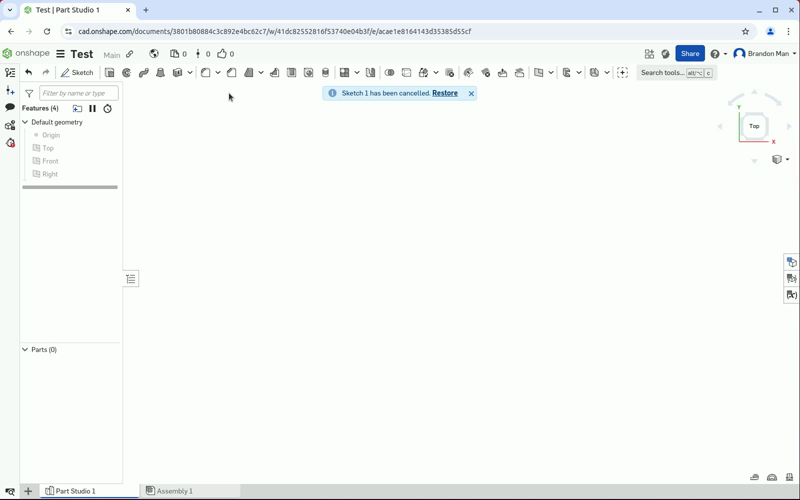
mouse_move(73, 352)
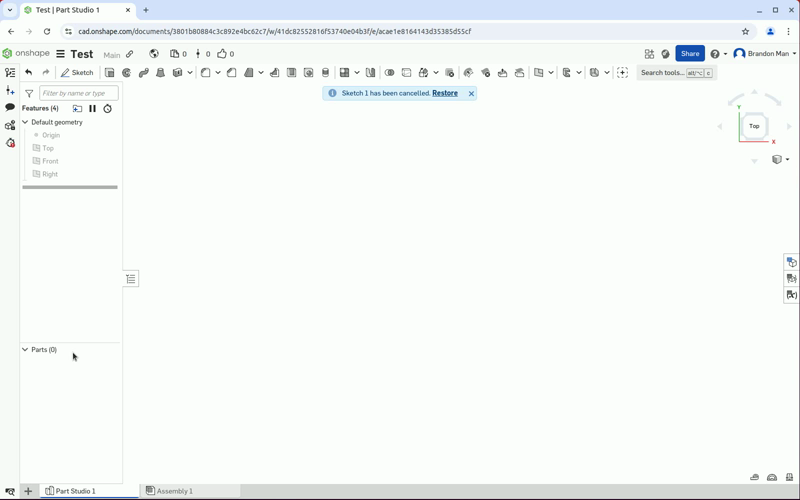
key(y)
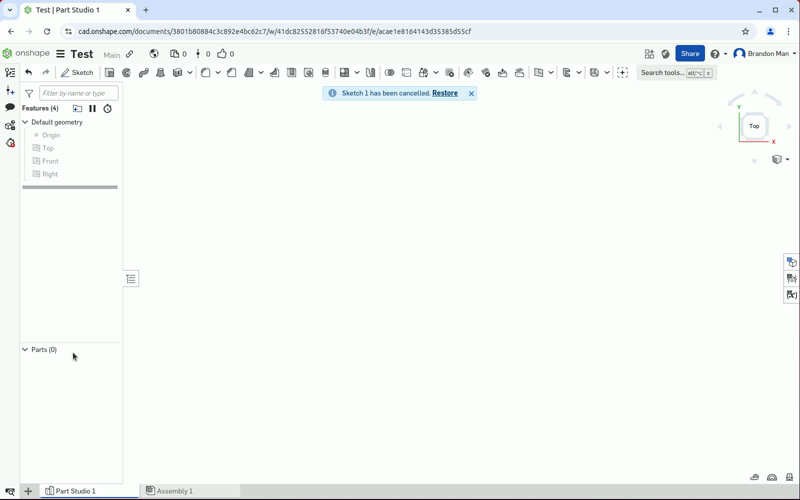
key(shift+p)
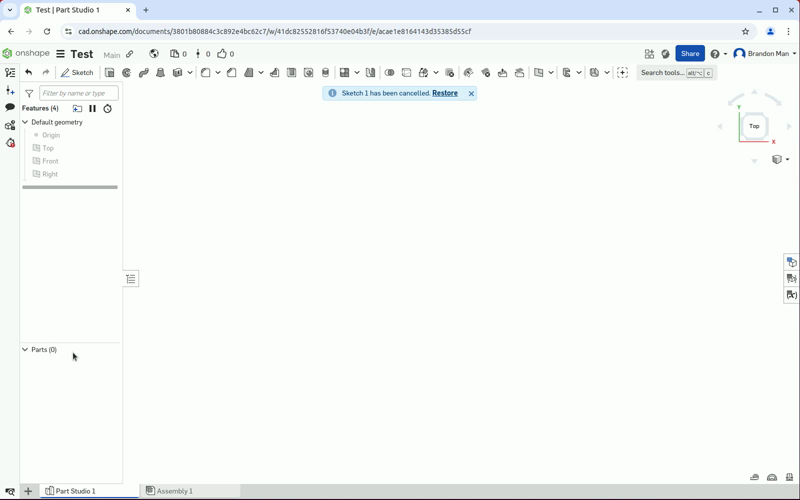
key(space)
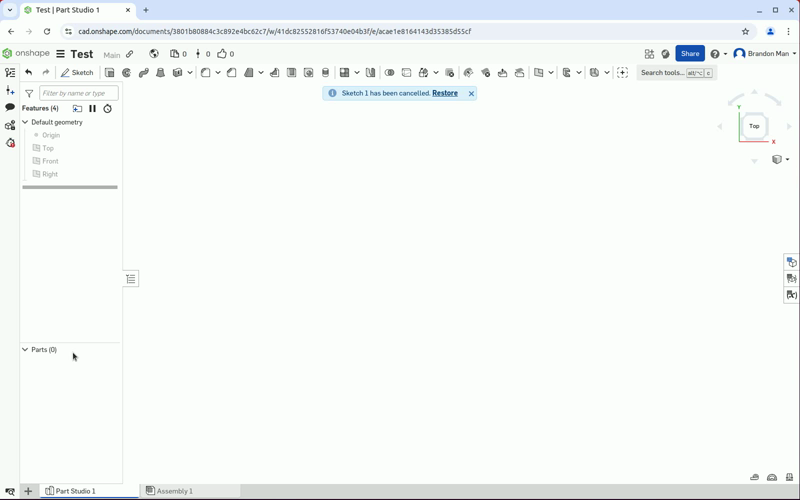
key_down(shift)
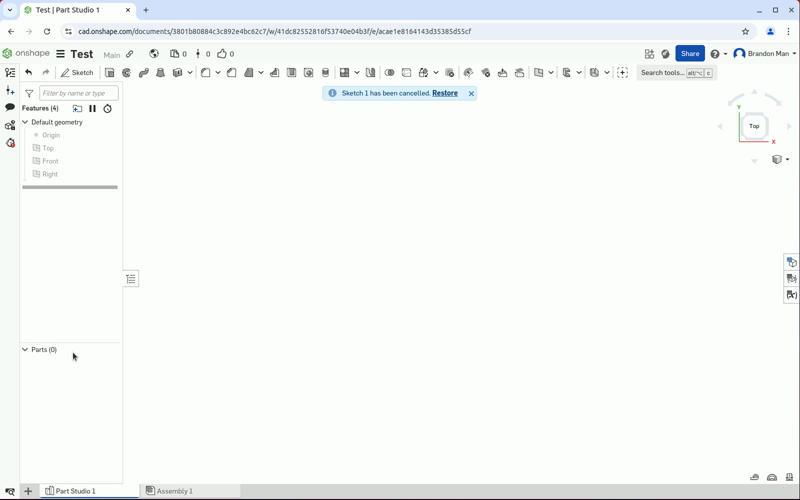
key(up)
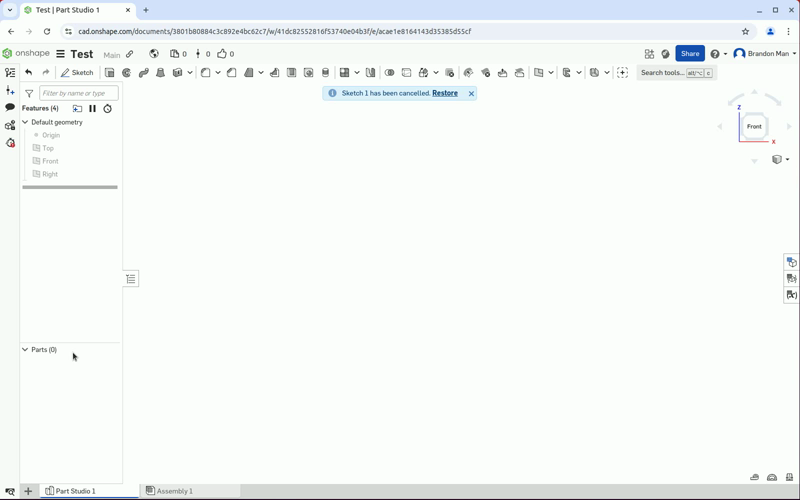
key_up(shift)
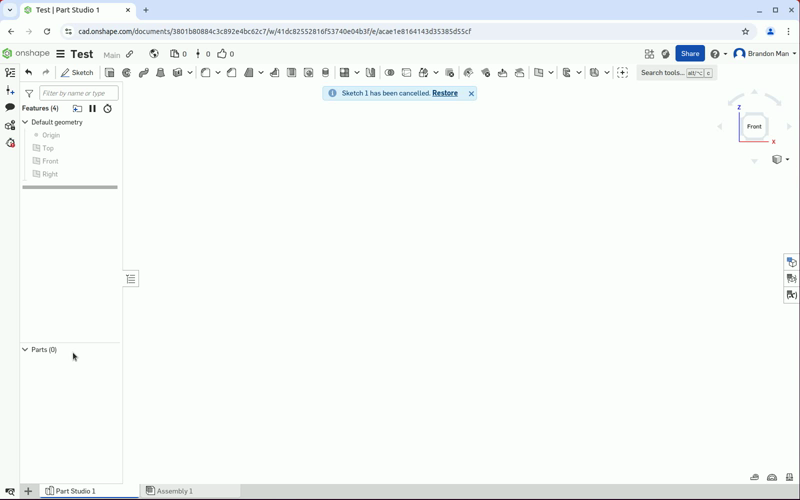
mouse_move(73, 352)
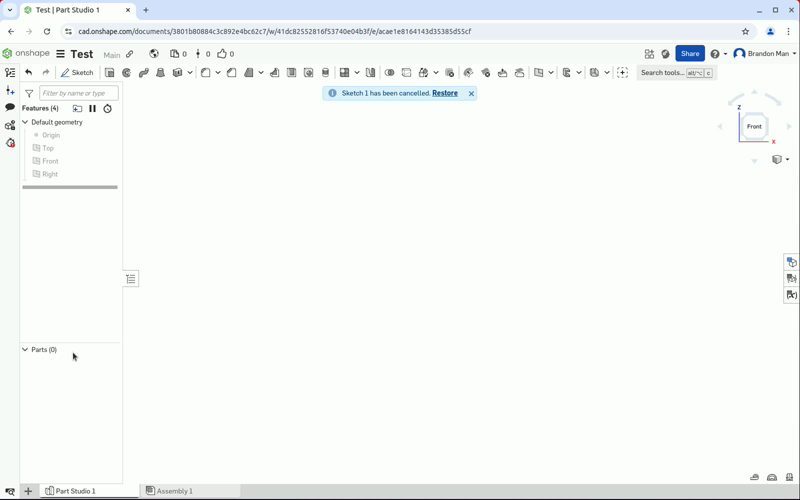
key(shift+y)
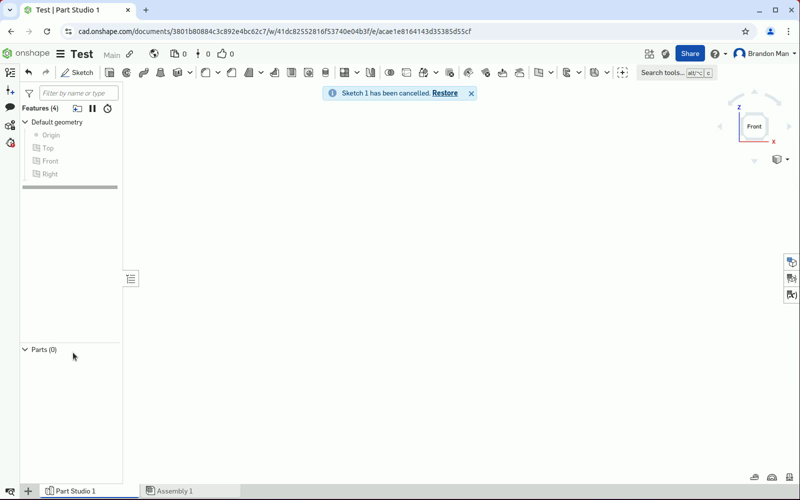
key(shift+s)
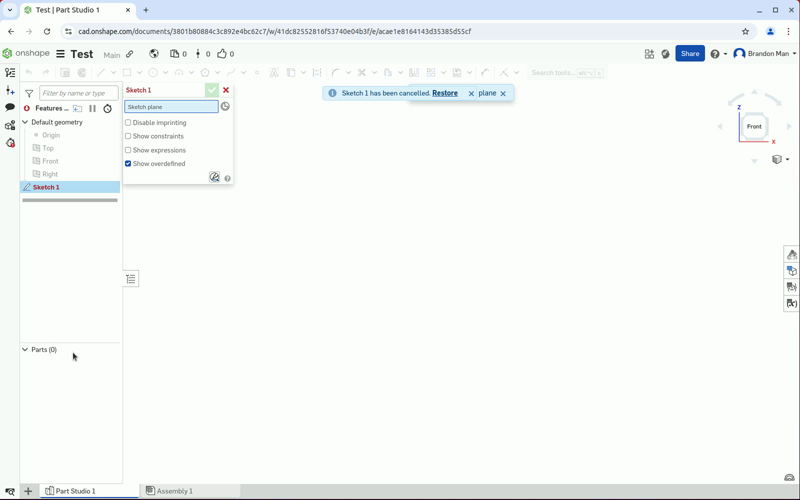
mouse_move(73, 163)
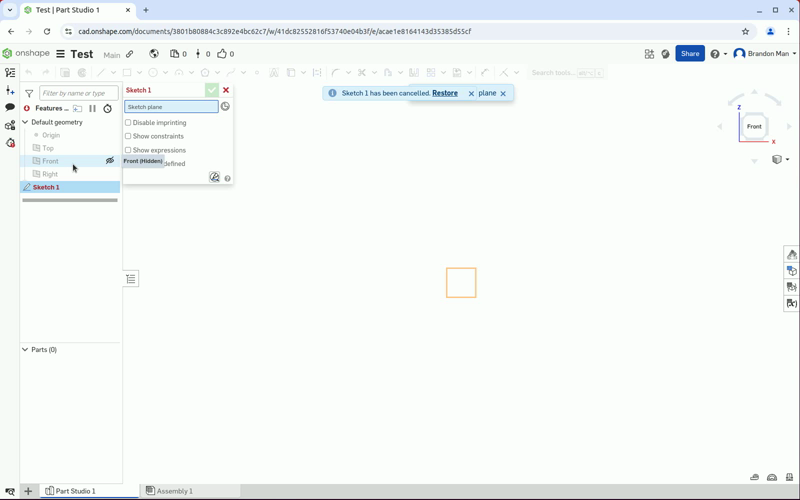
click(73, 163)
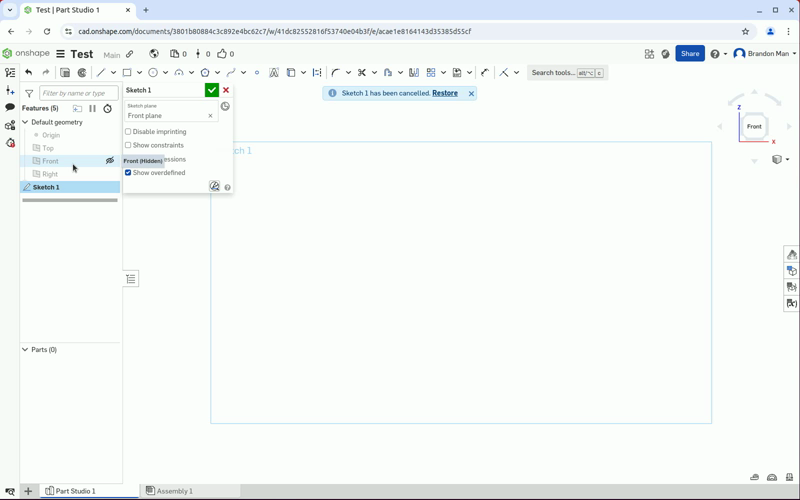
mouse_move(73, 352)
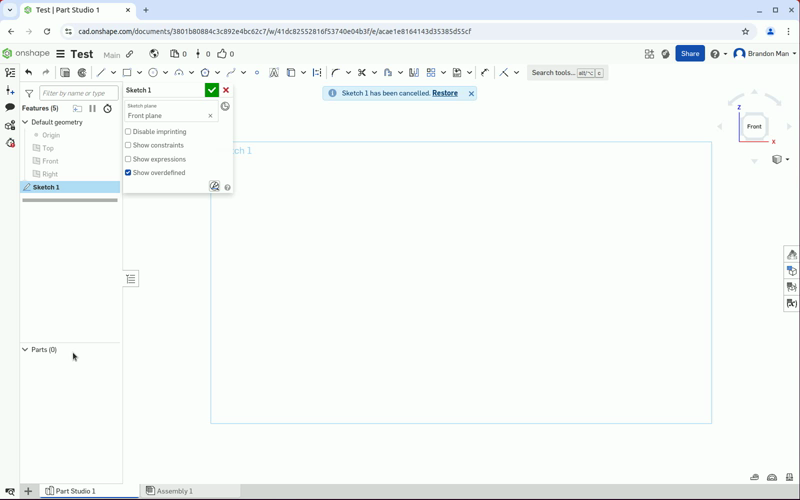
key(y)
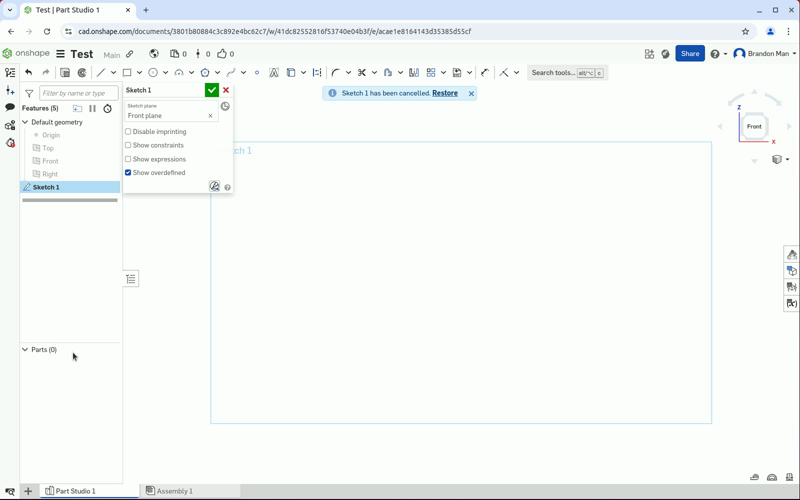
key(l)
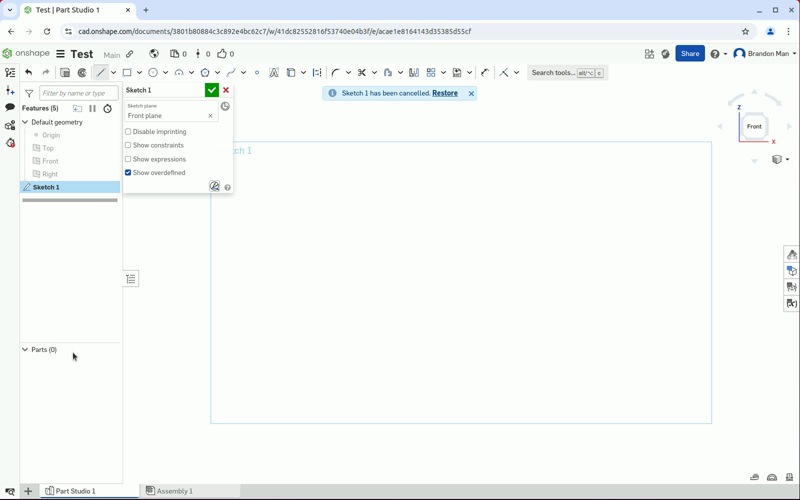
key_down(shift)
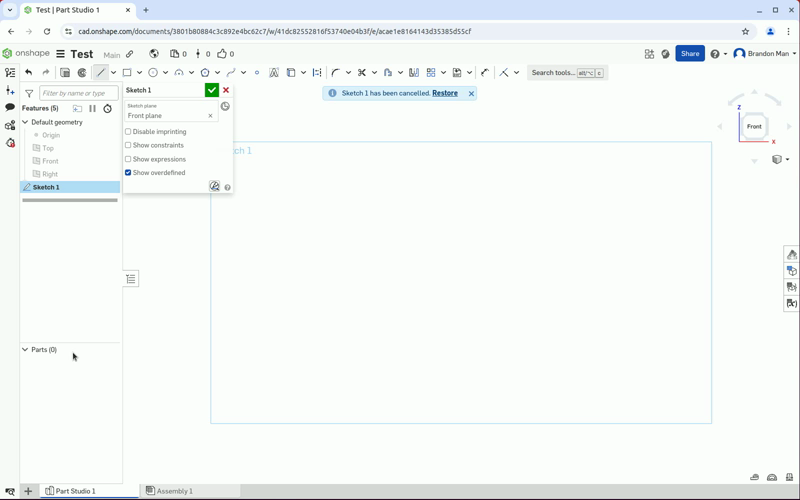
mouse_move(460, 282)
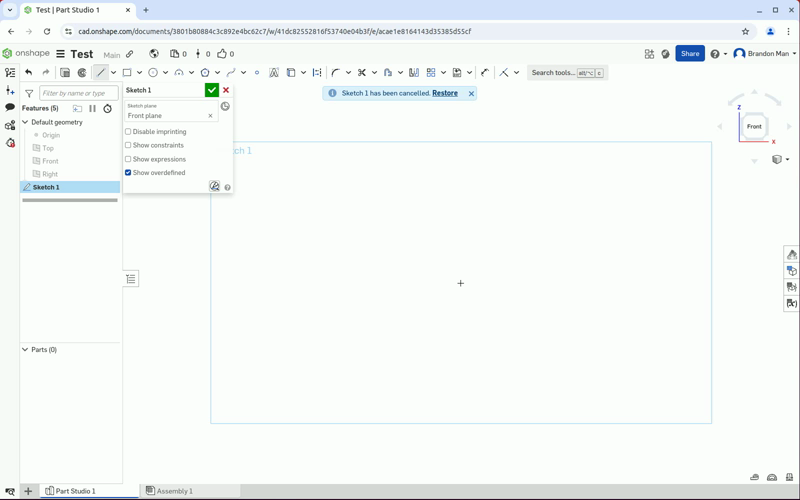
click(460, 282)
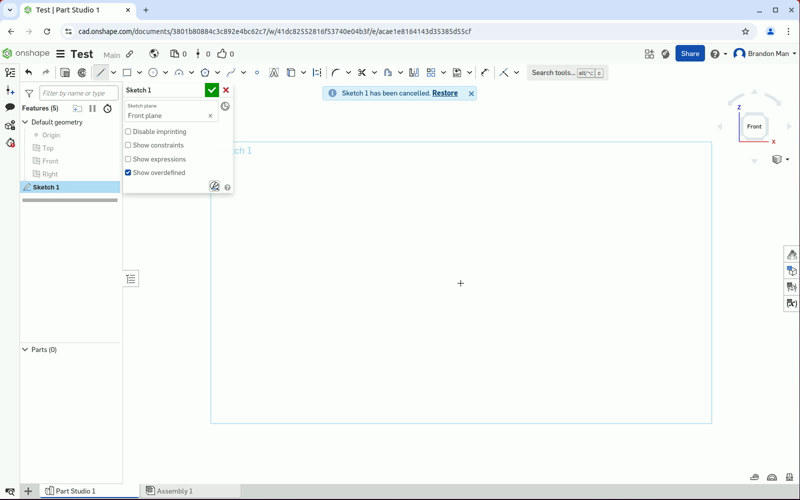
key_up(shift)
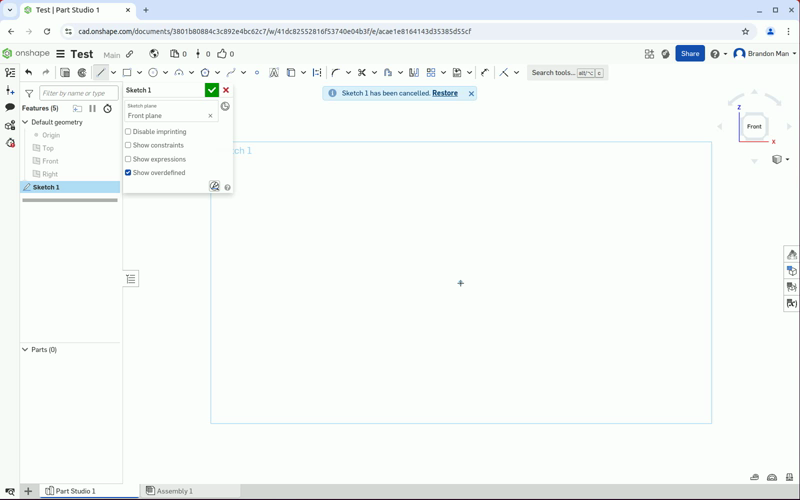
key_down(shift)
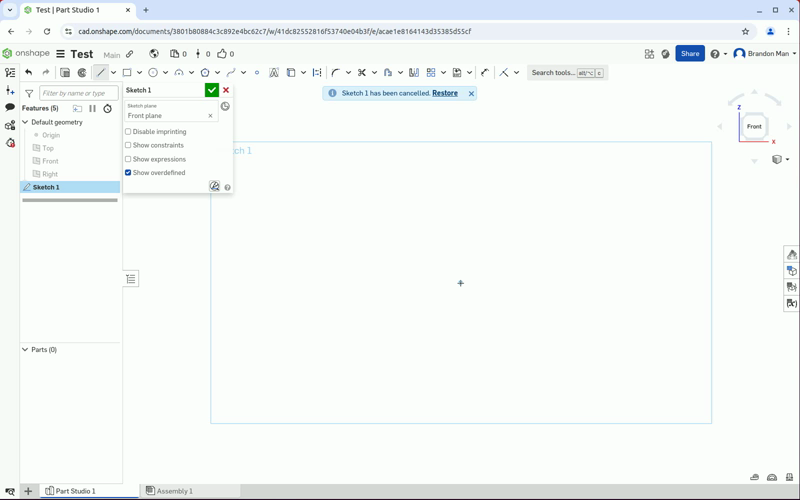
mouse_move(573, 282)
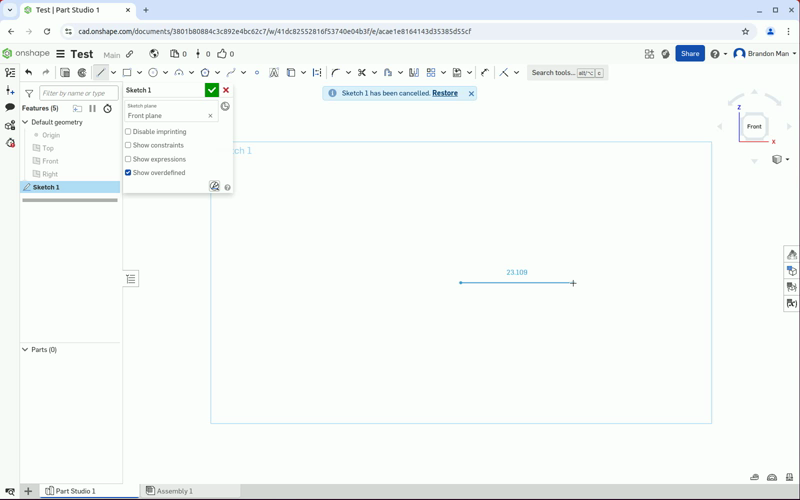
click(573, 282)
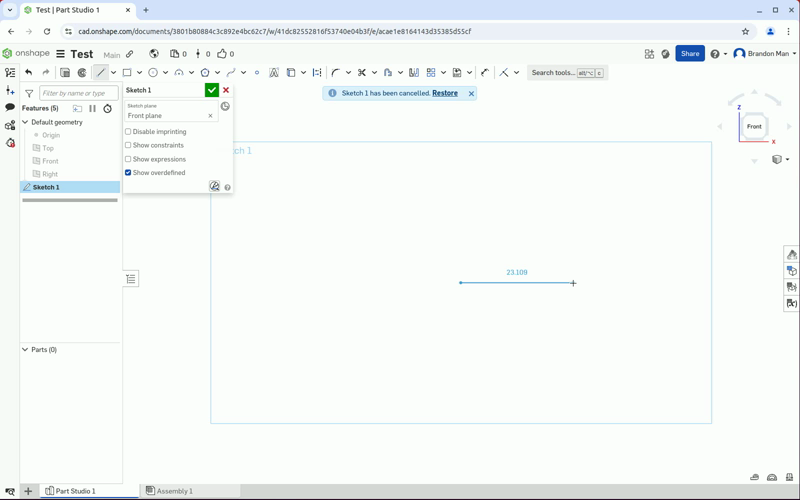
key_up(shift)
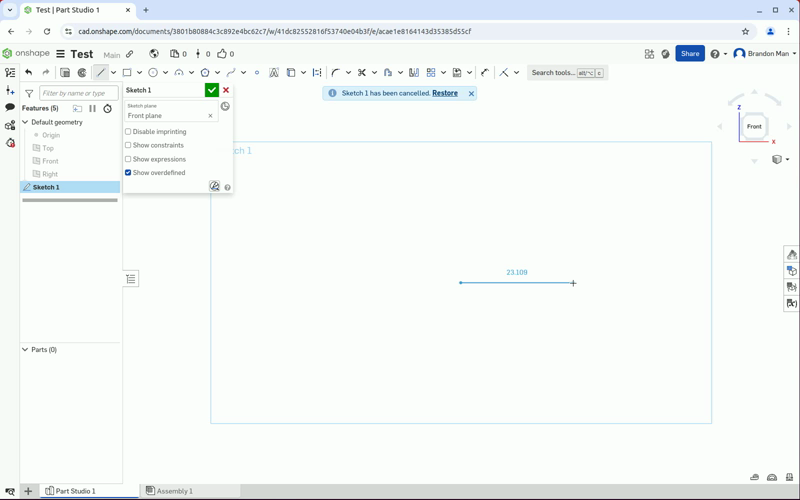
key_down(shift)
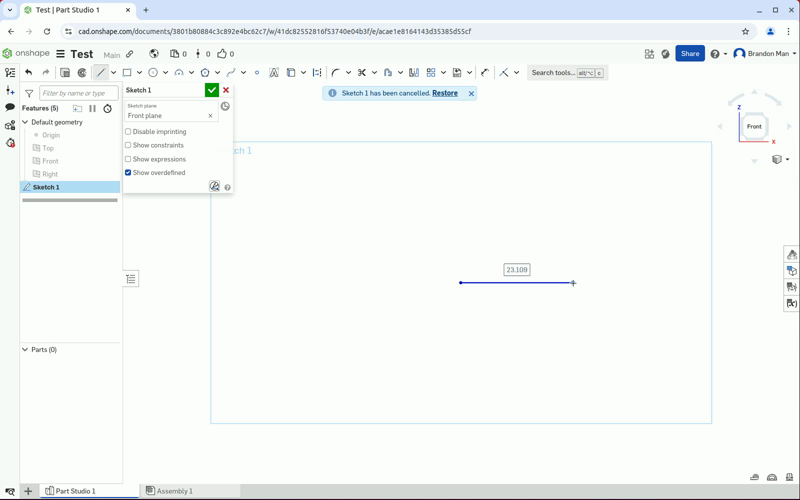
mouse_move(589, 282)
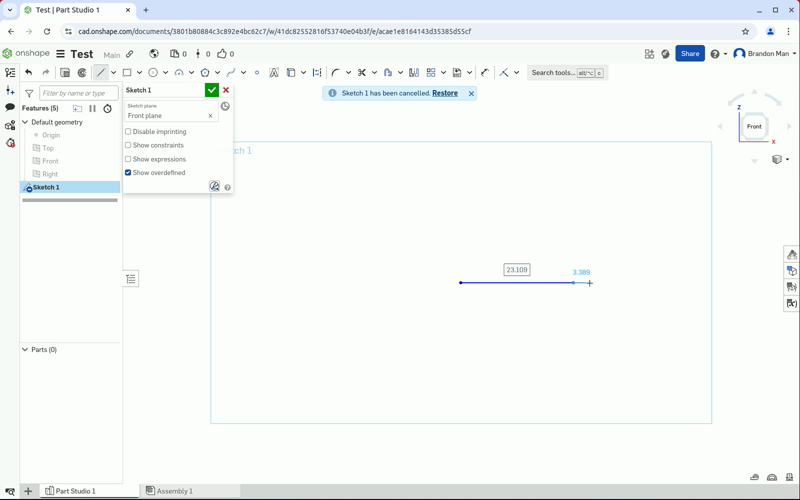
mouse_move(573, 245)
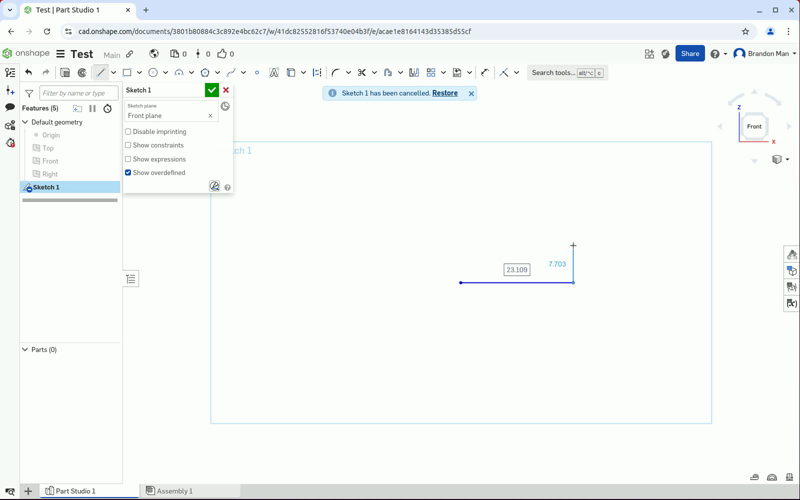
click(573, 245)
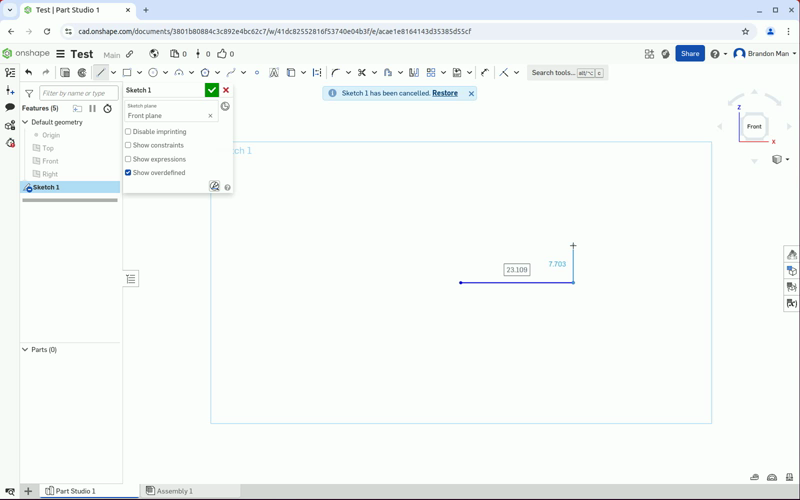
key_up(shift)
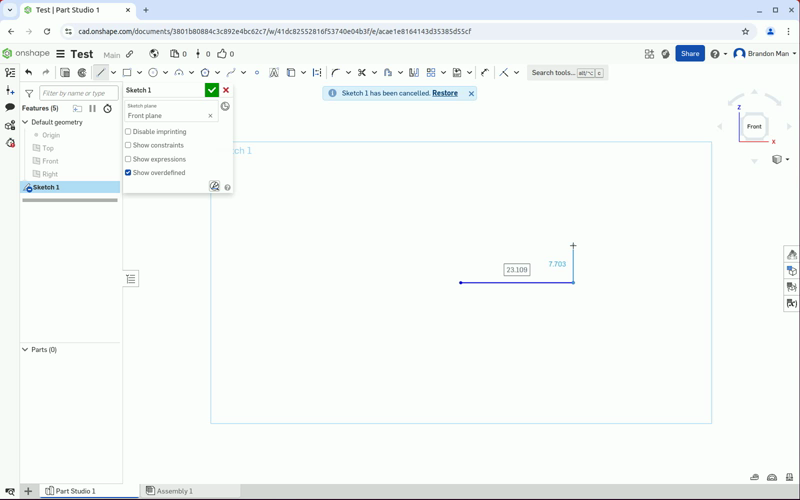
key_down(shift)
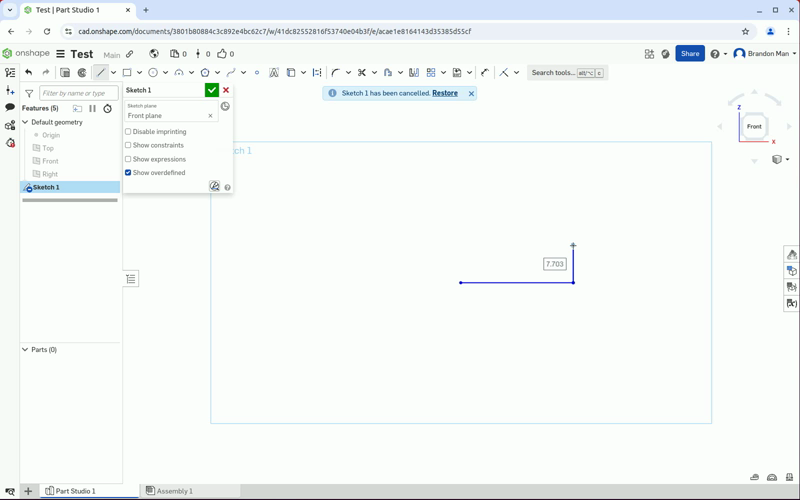
mouse_move(460, 245)
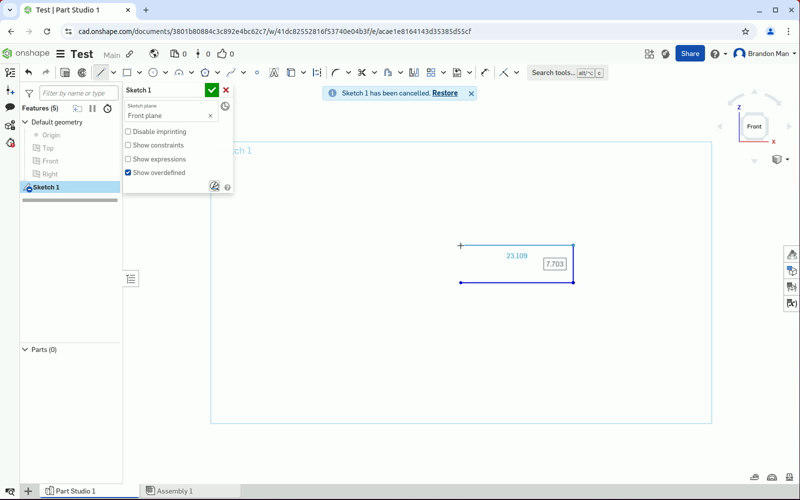
click(460, 245)
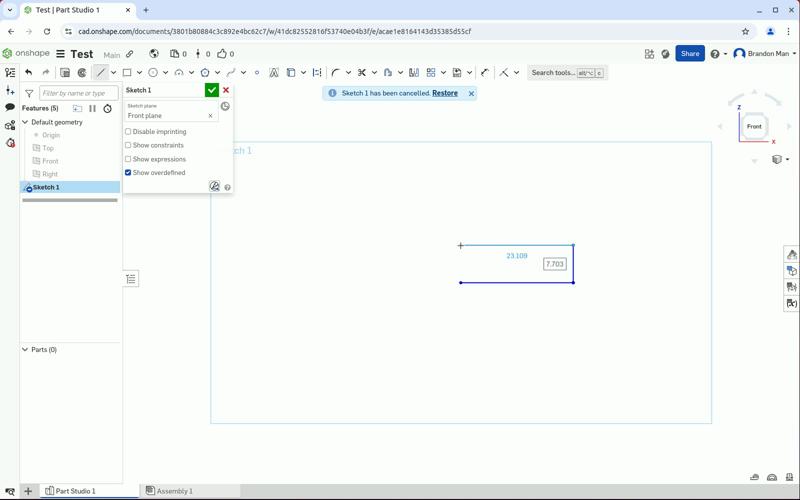
key_up(shift)
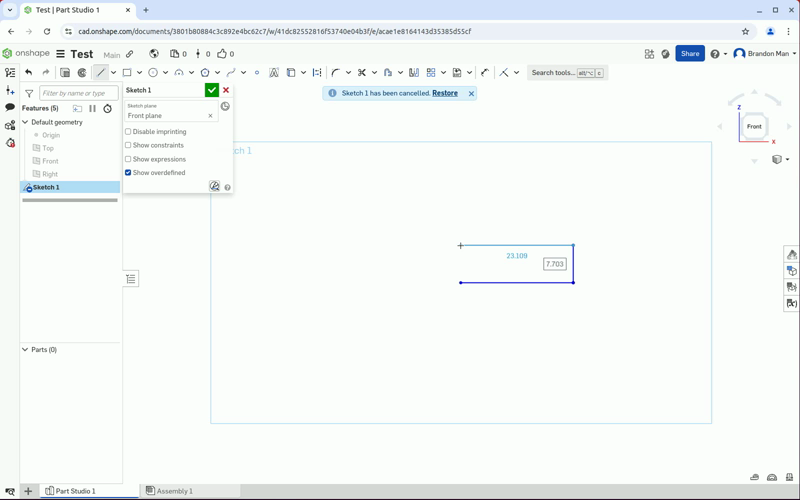
mouse_move(490, 245)
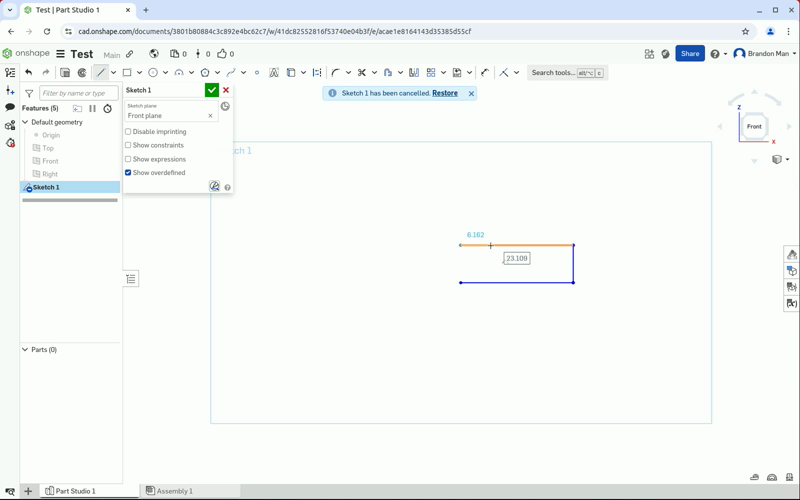
key_down(shift)
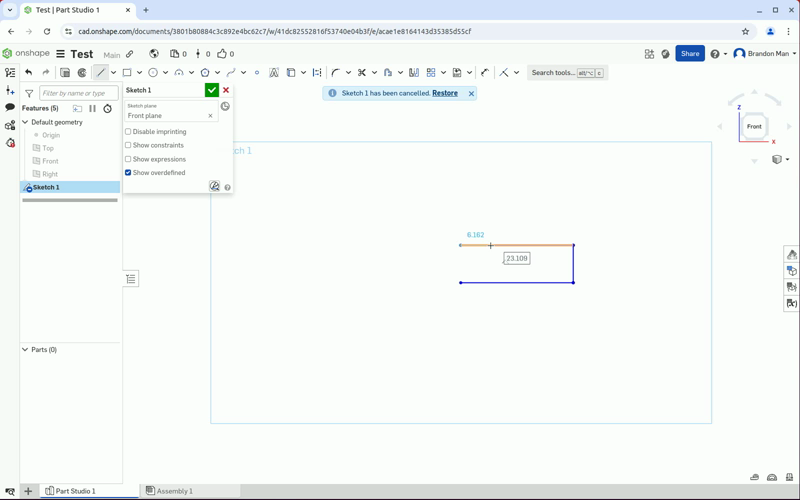
mouse_move(460, 282)
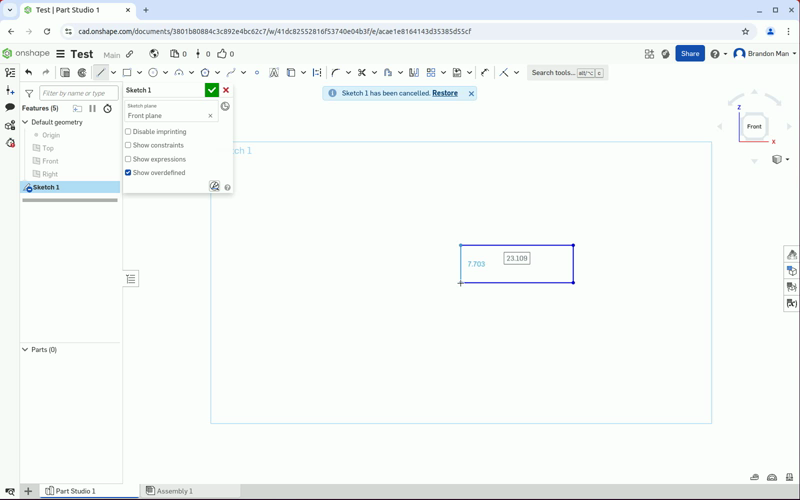
key_up(shift)
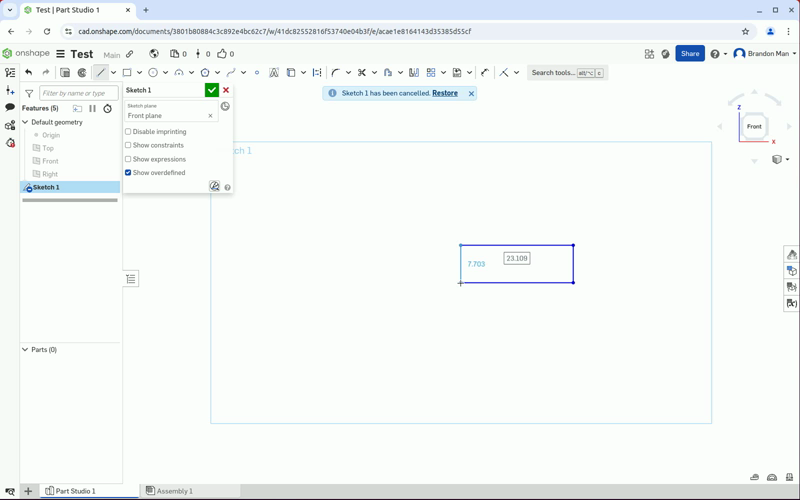
click(460, 282)
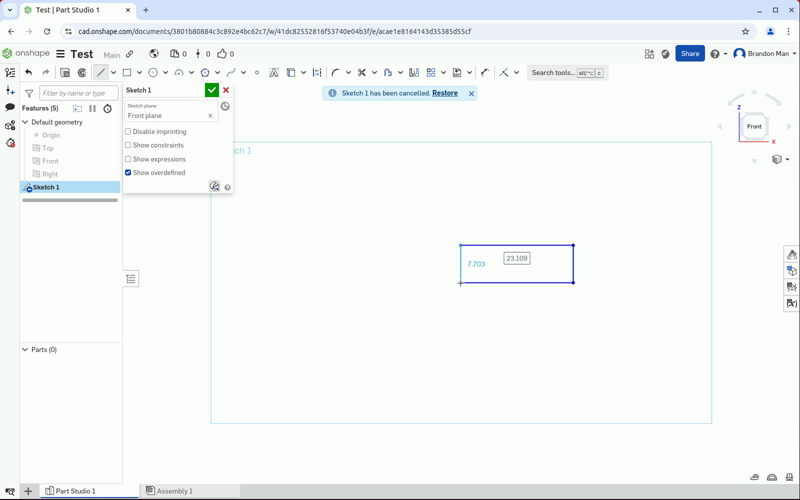
key(esc)
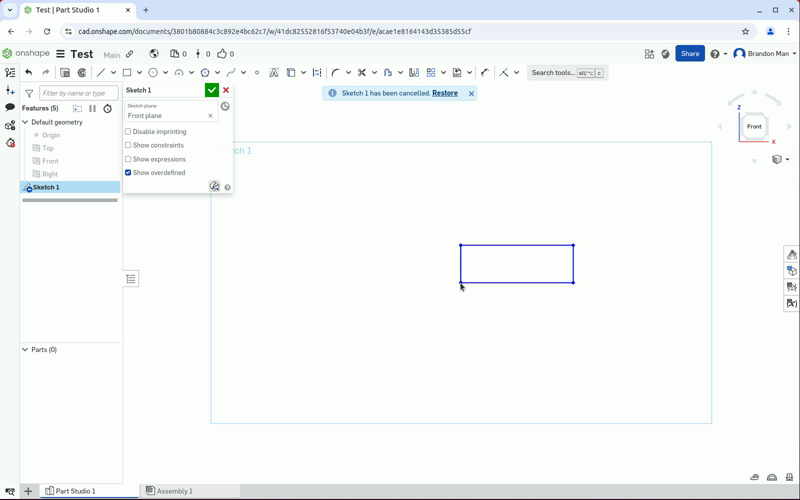
mouse_move(564, 276)
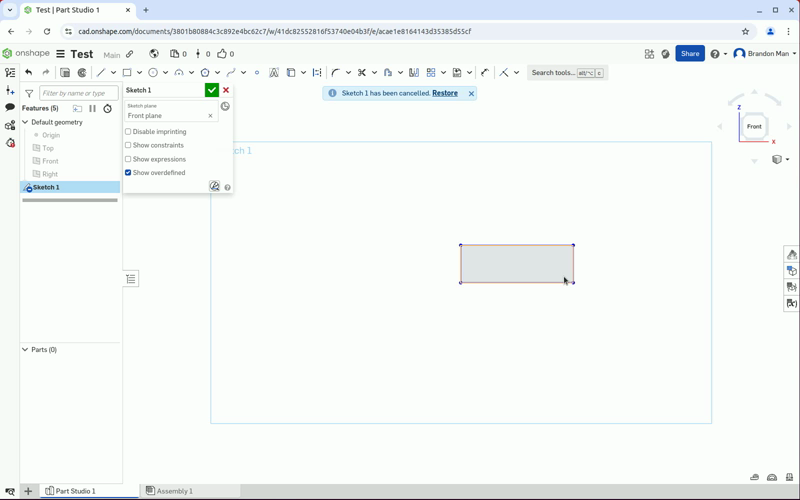
click(564, 276)
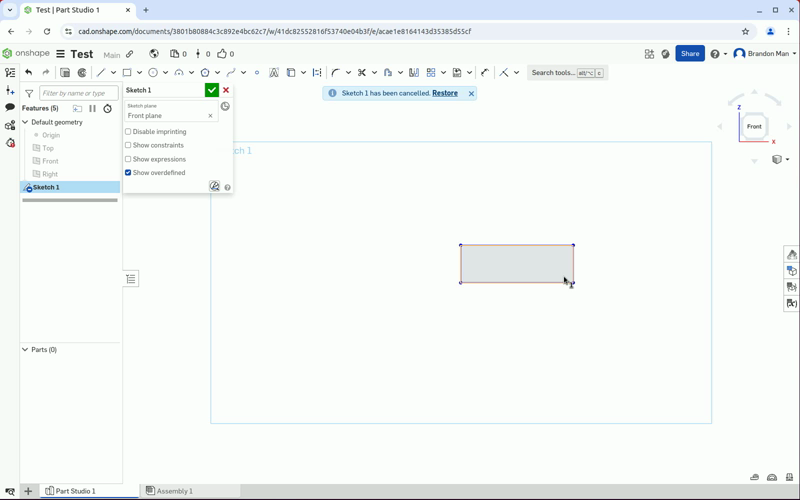
mouse_move(73, 352)
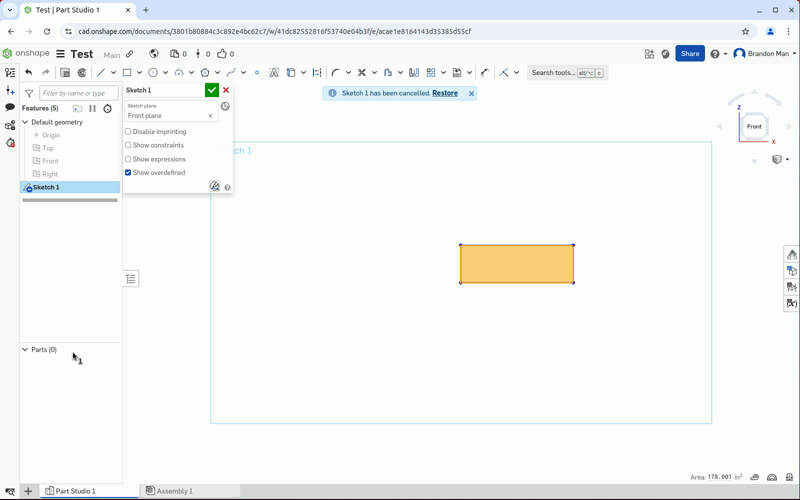
key(shift+y)
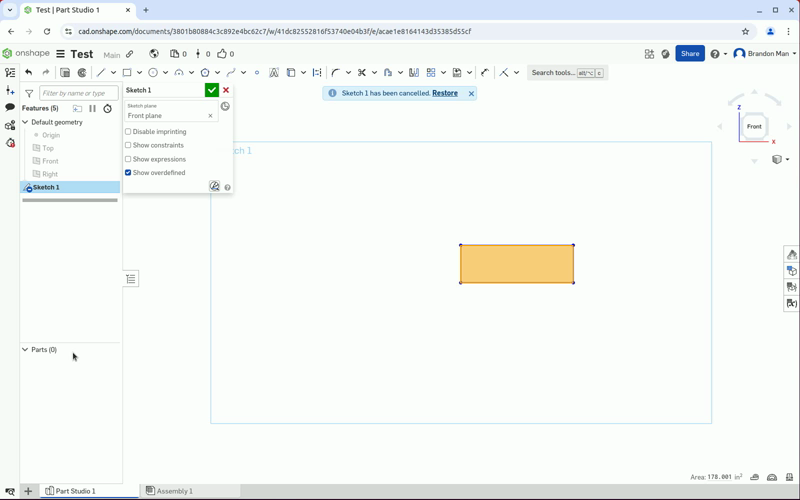
key(shift+e)
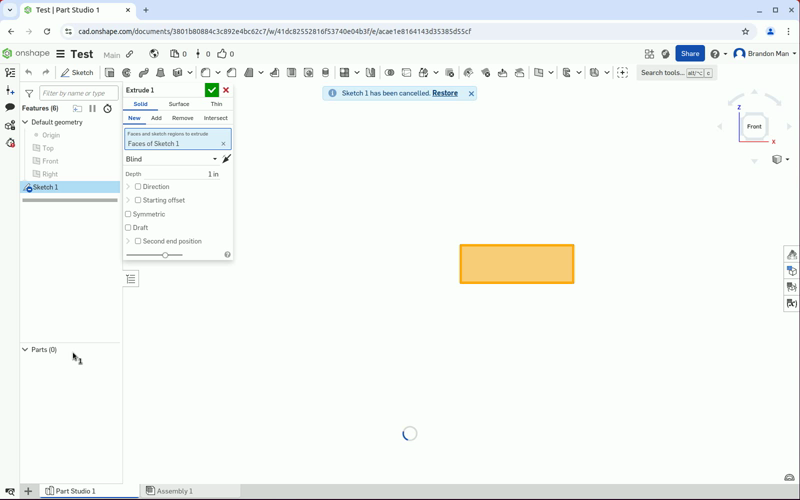
mouse_move(143, 106)
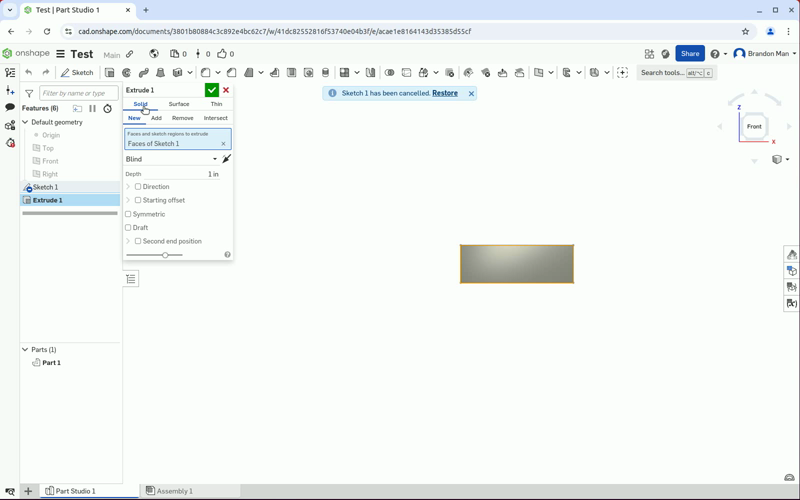
click(143, 106)
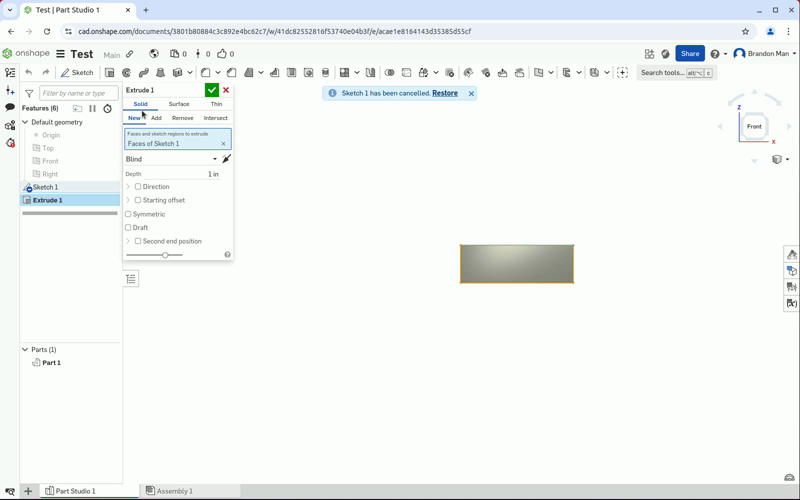
mouse_move(137, 120)
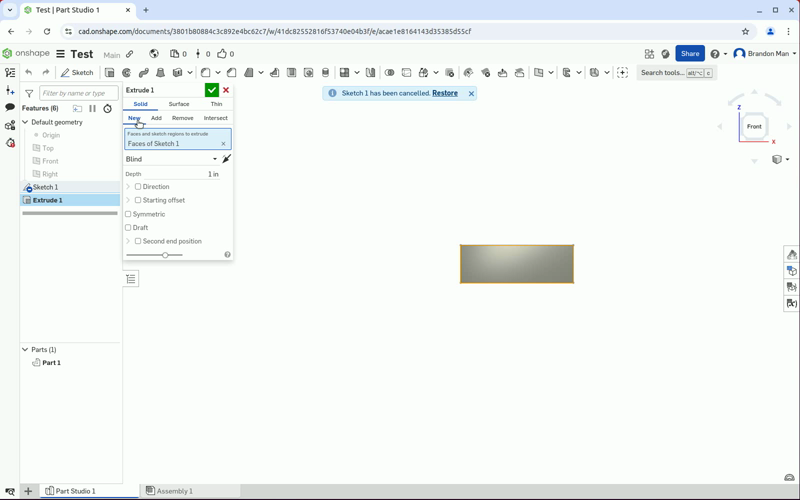
click(137, 120)
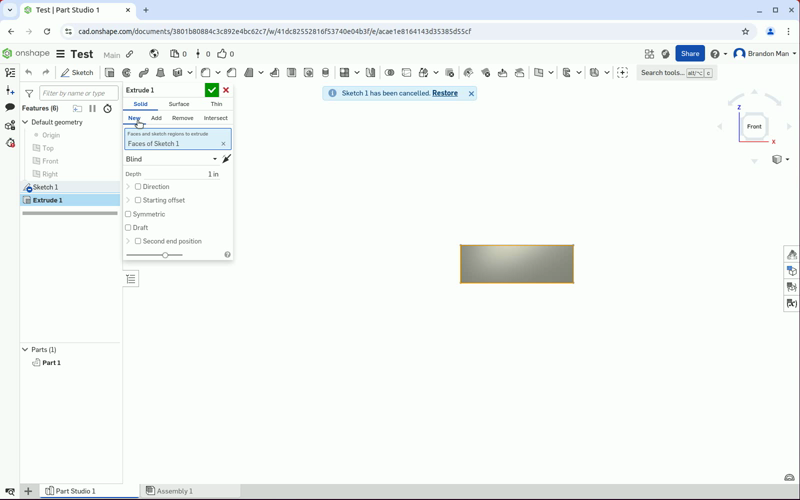
key(tab, 4)
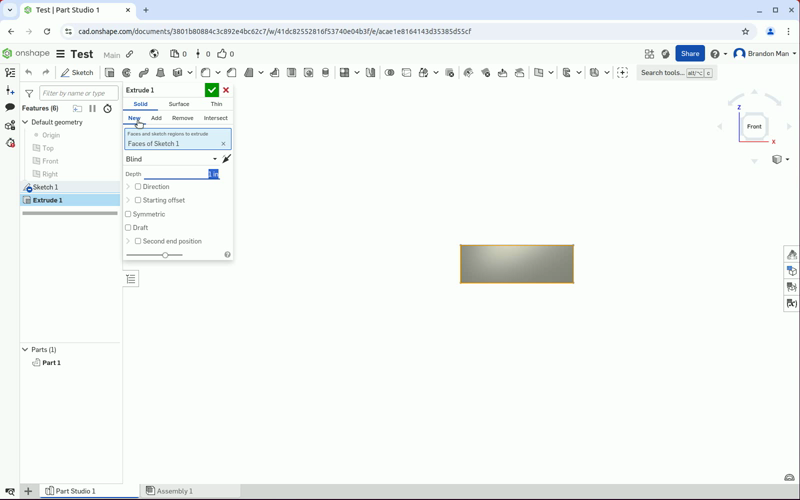
text(11.554)
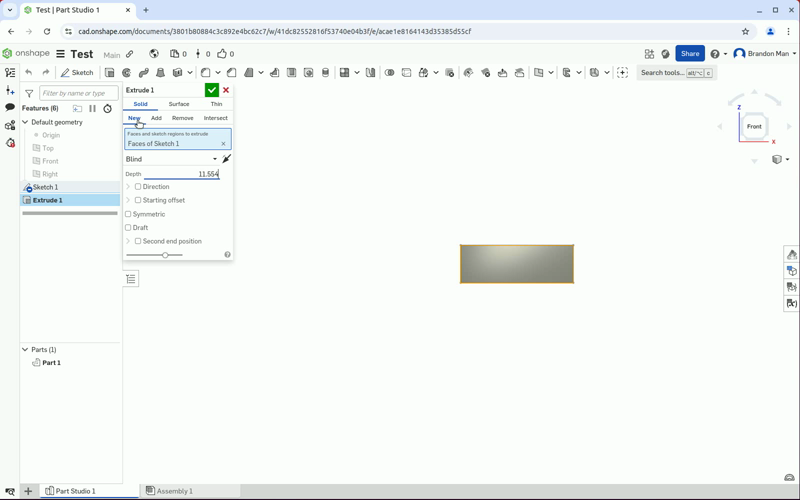
key(enter)
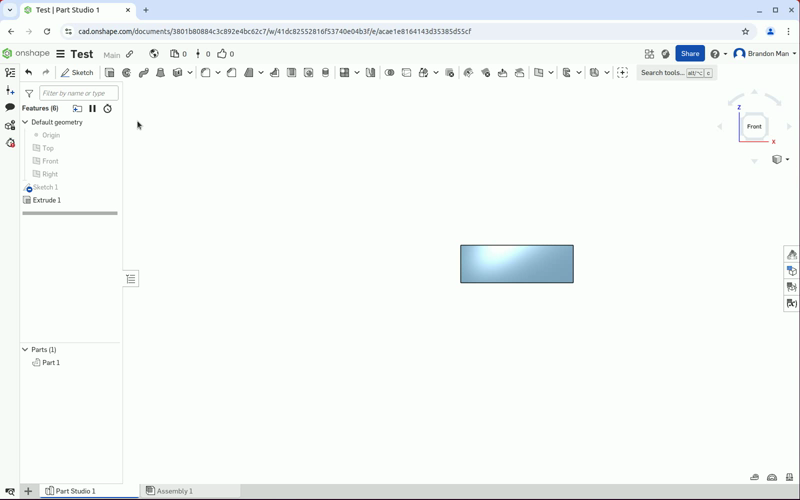
key(shift+h)
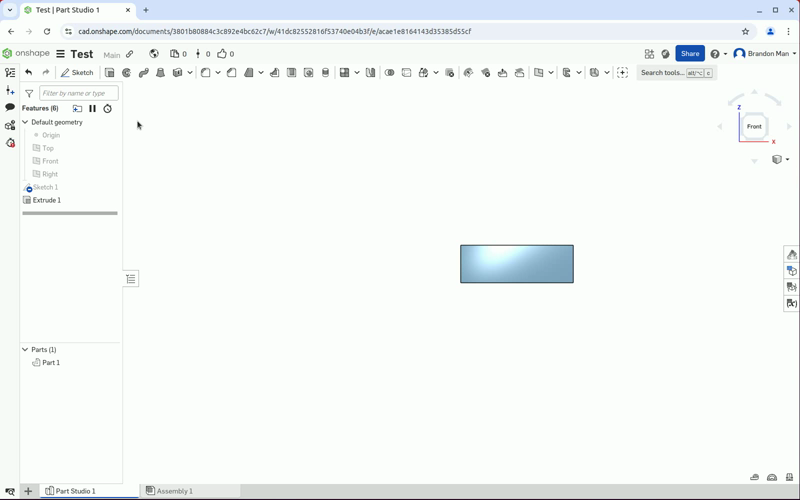
key(shift+h)
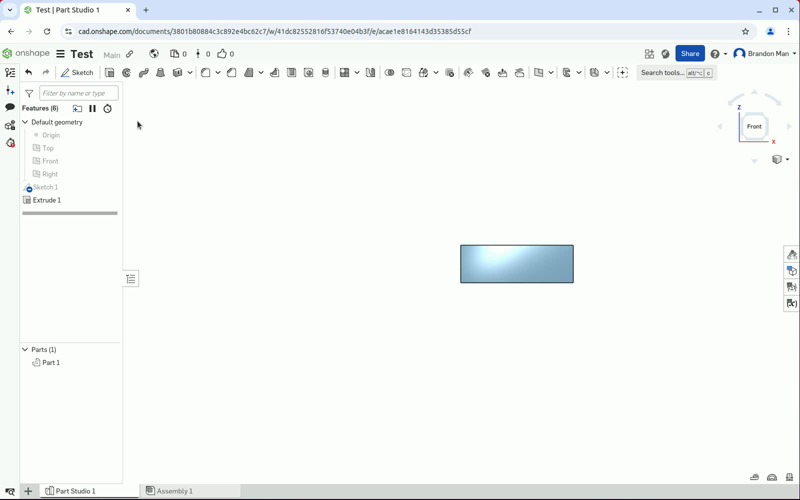
mouse_move(73, 189)
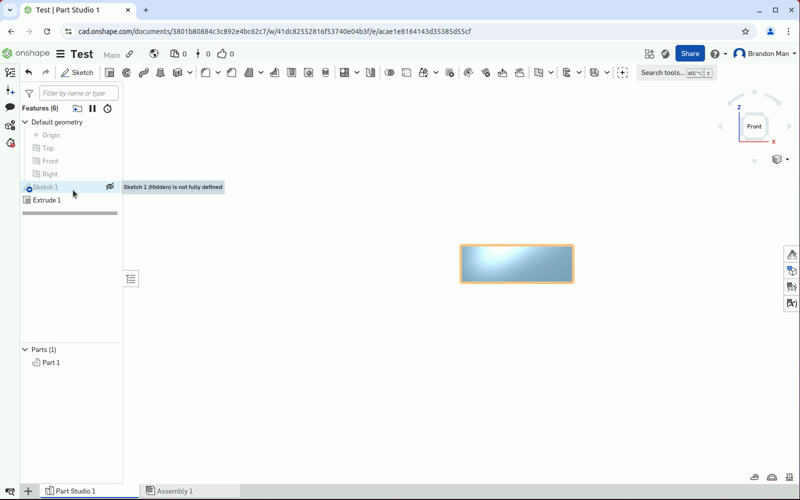
click(73, 189)
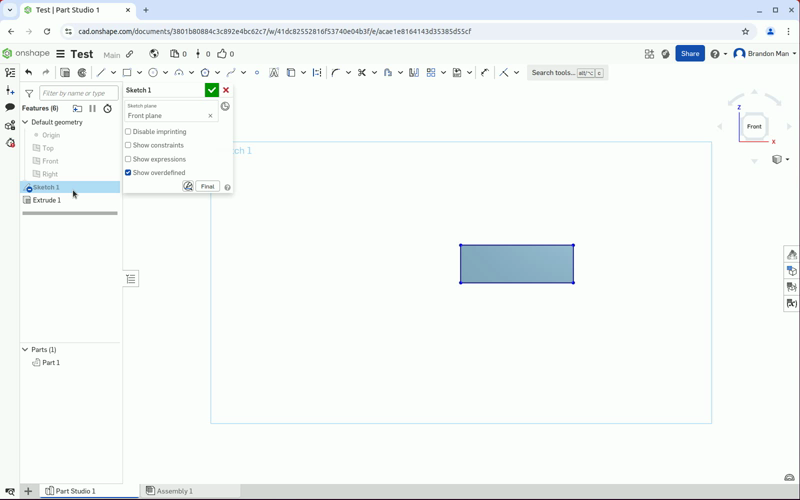
mouse_move(229, 92)
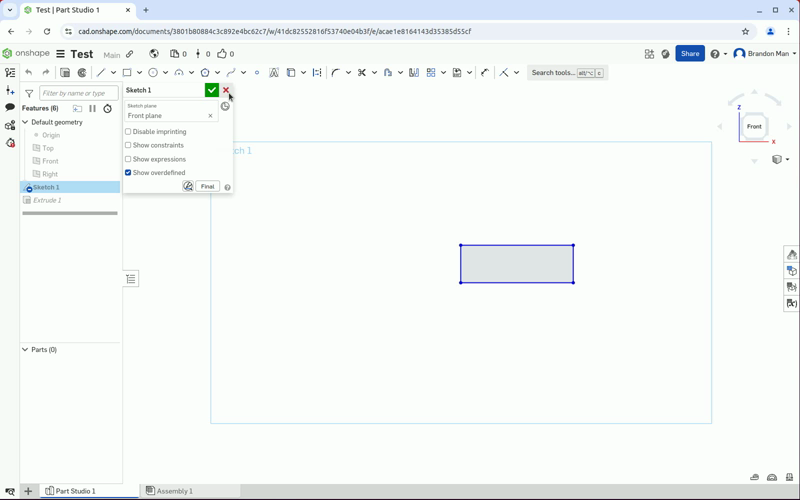
click(229, 92)
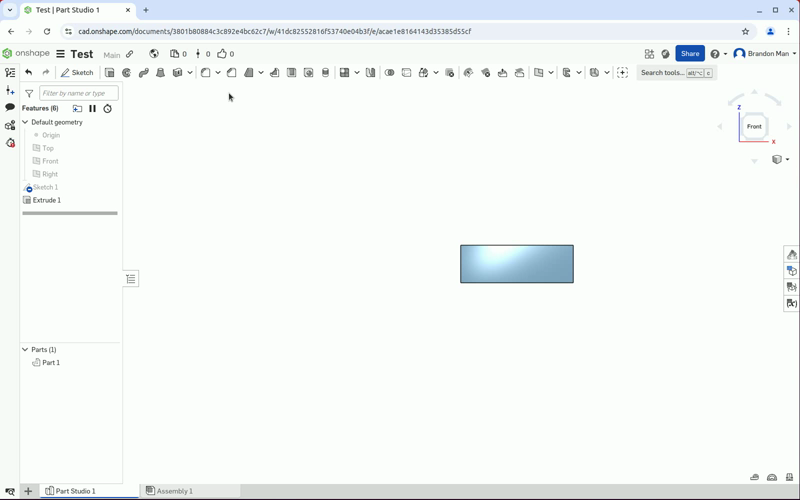
mouse_move(541, 75)
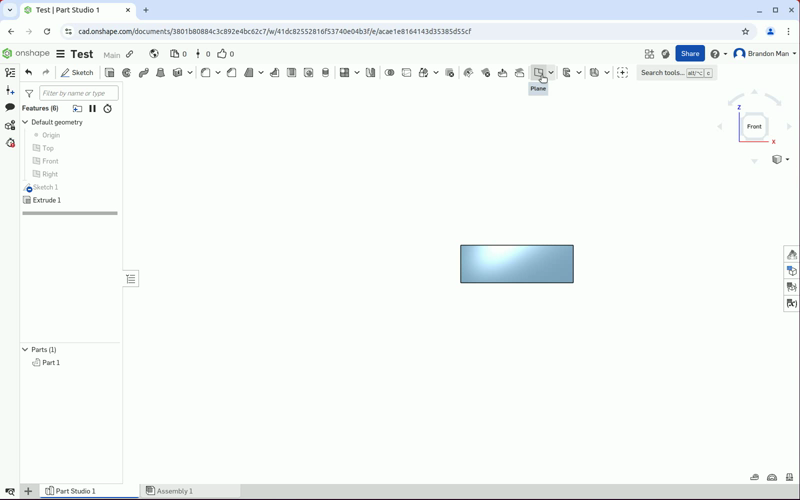
click(541, 75)
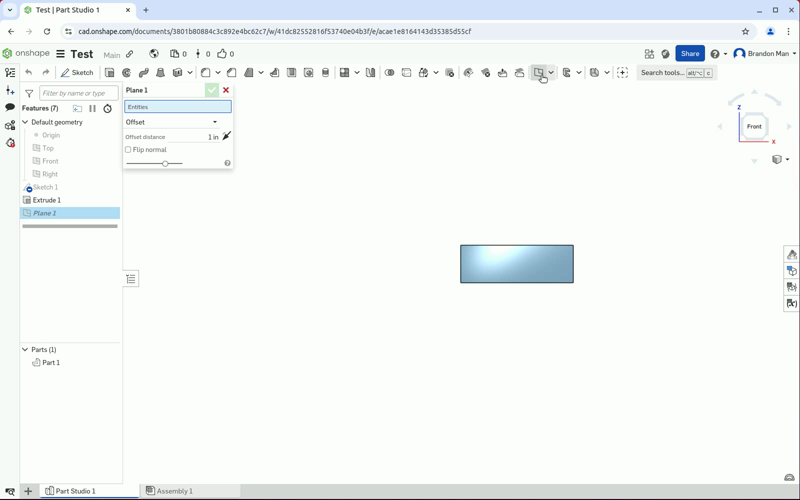
mouse_move(73, 163)
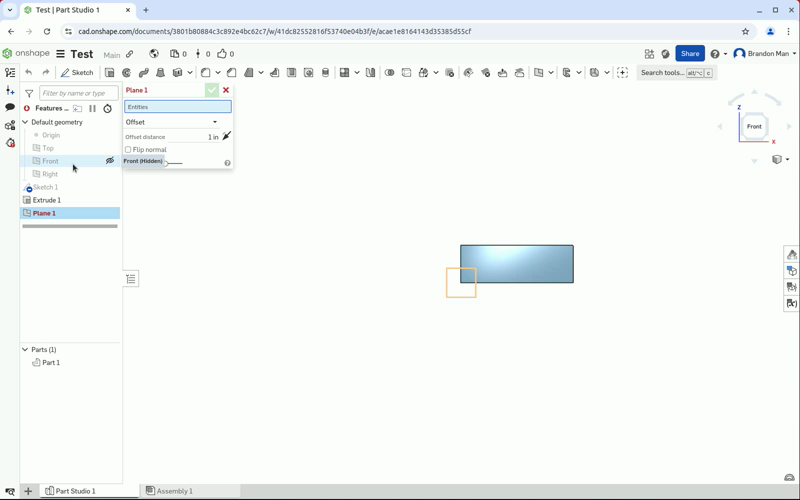
click(73, 163)
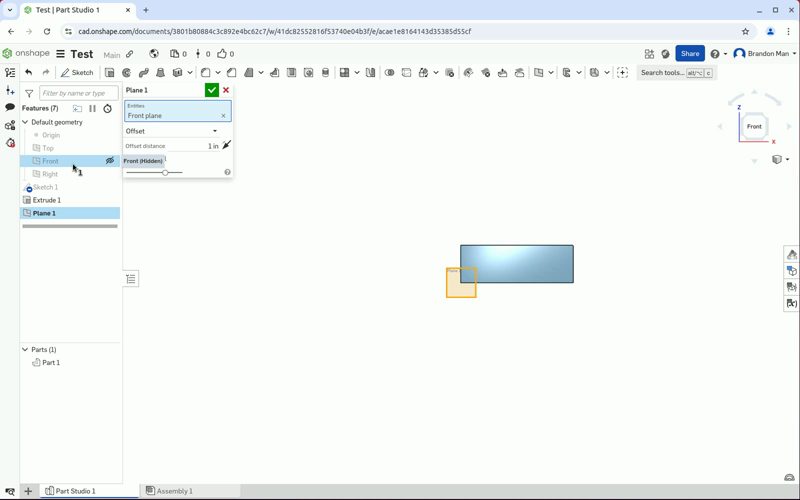
key(tab, 2)
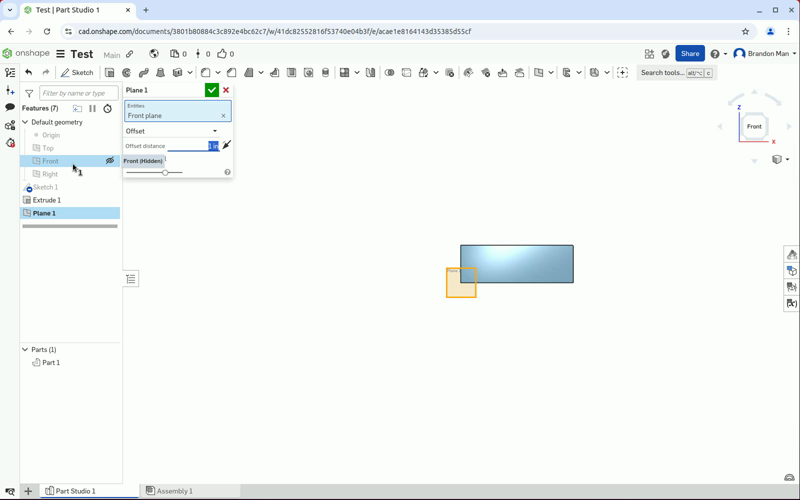
text(11.554)
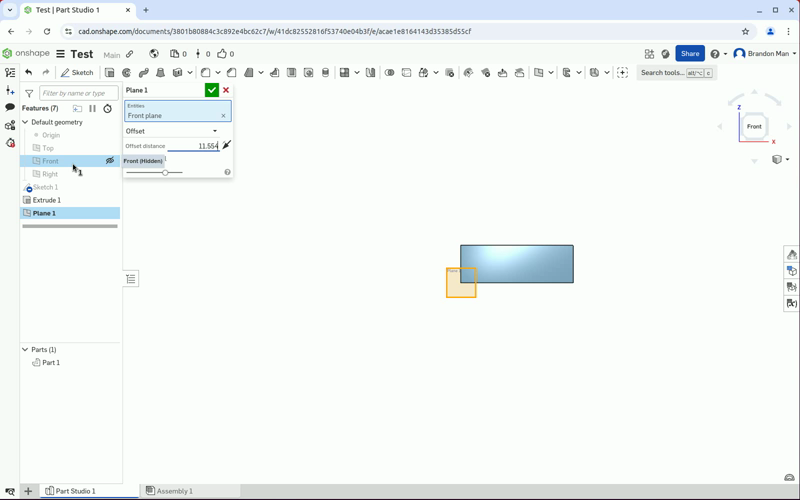
key(enter, 2)
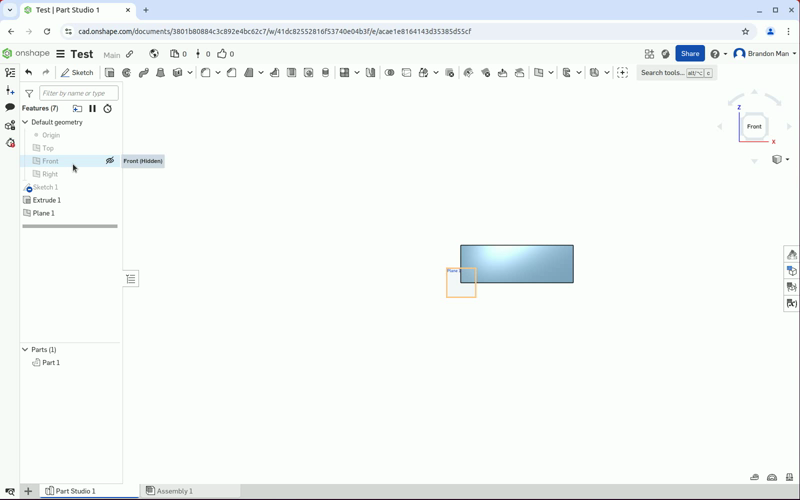
key(shift+s)
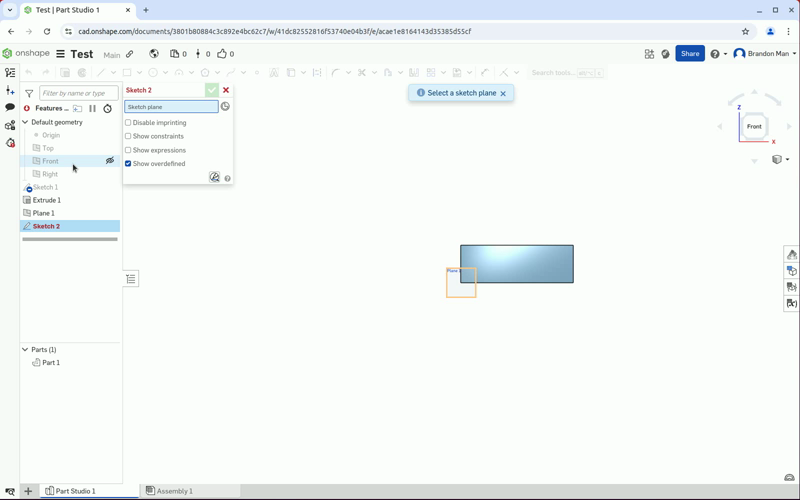
mouse_move(73, 215)
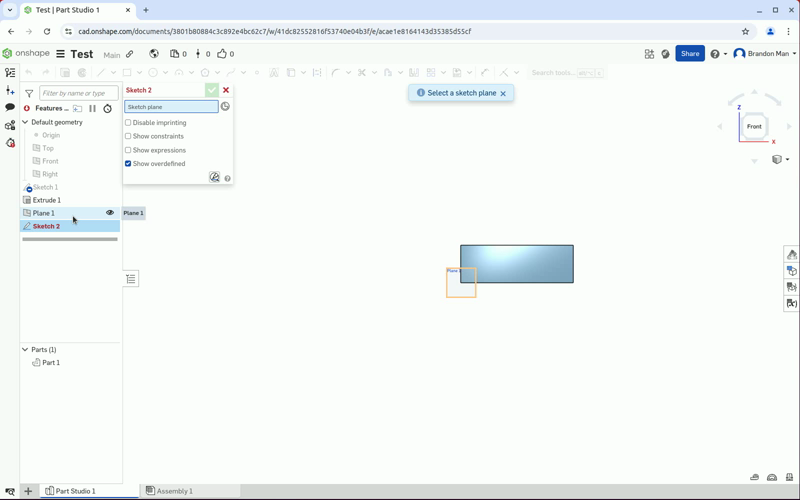
click(73, 215)
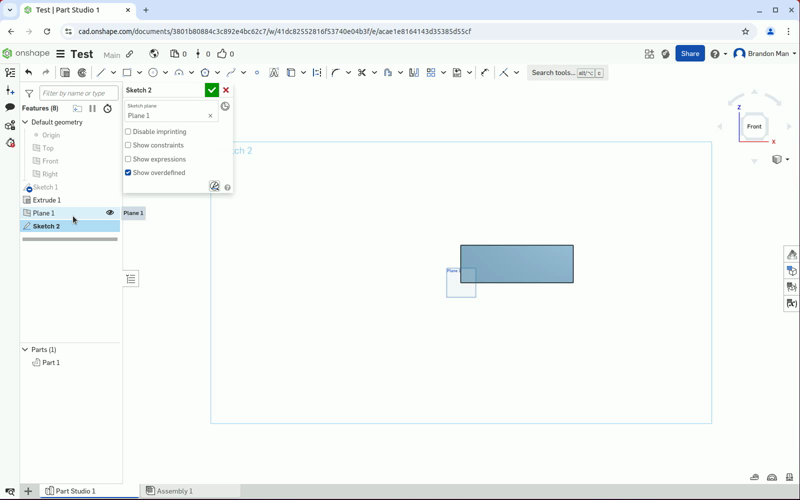
mouse_move(73, 352)
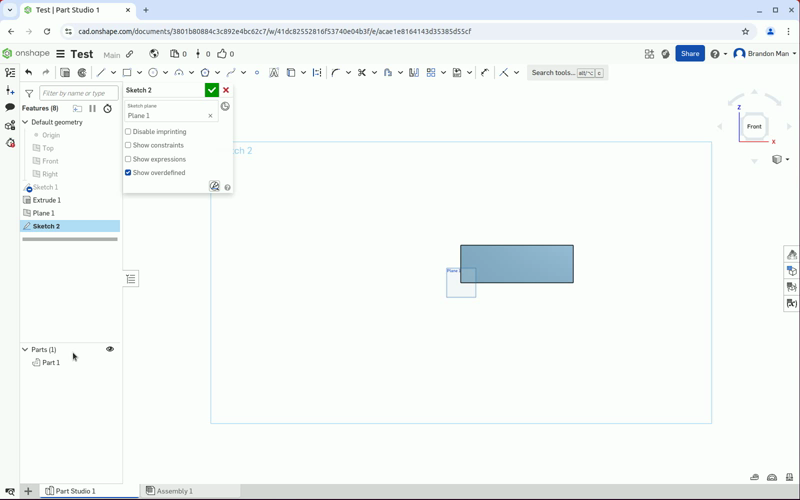
key(y)
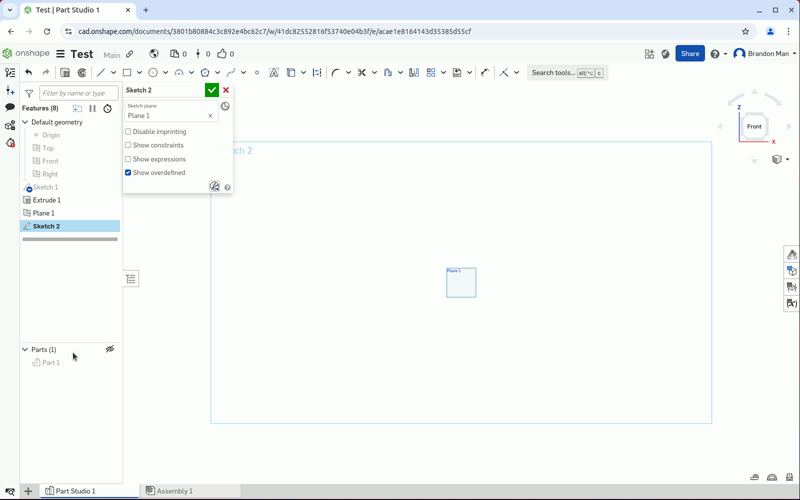
key(l)
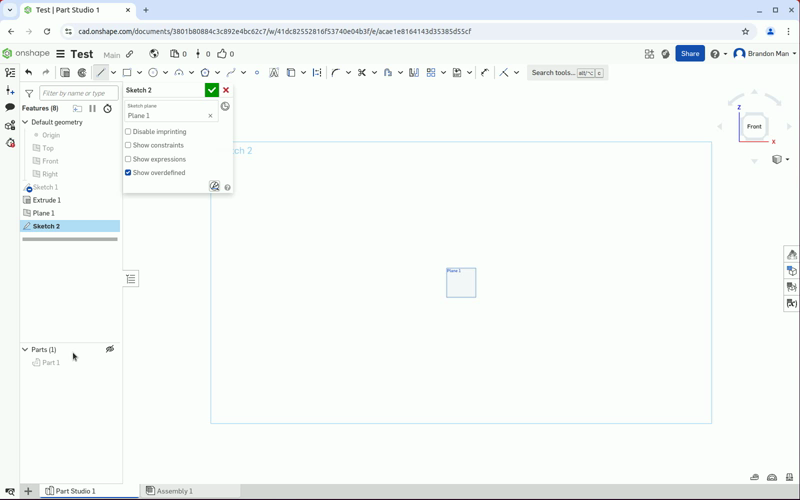
key_down(shift)
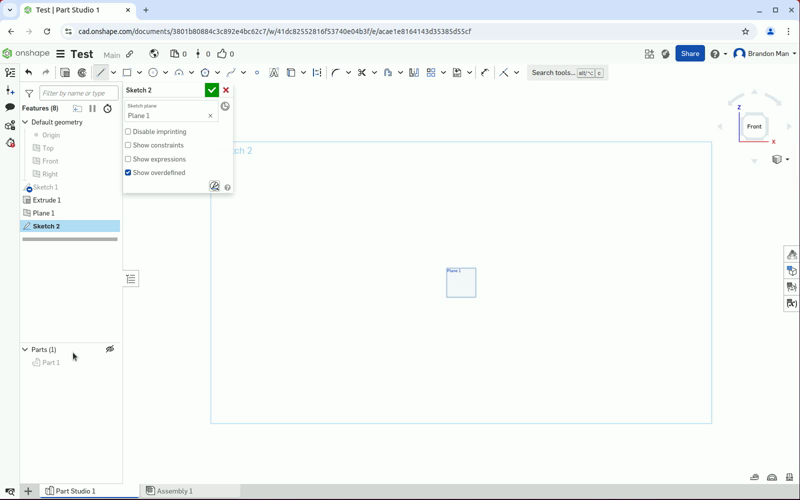
mouse_move(545, 254)
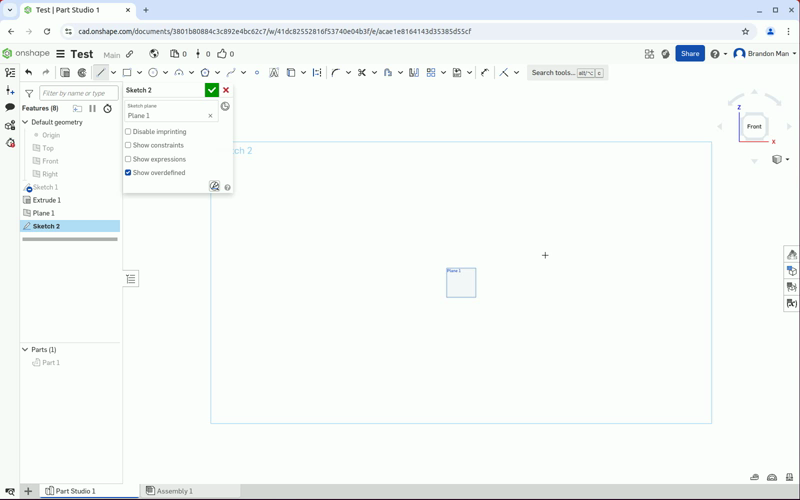
click(545, 254)
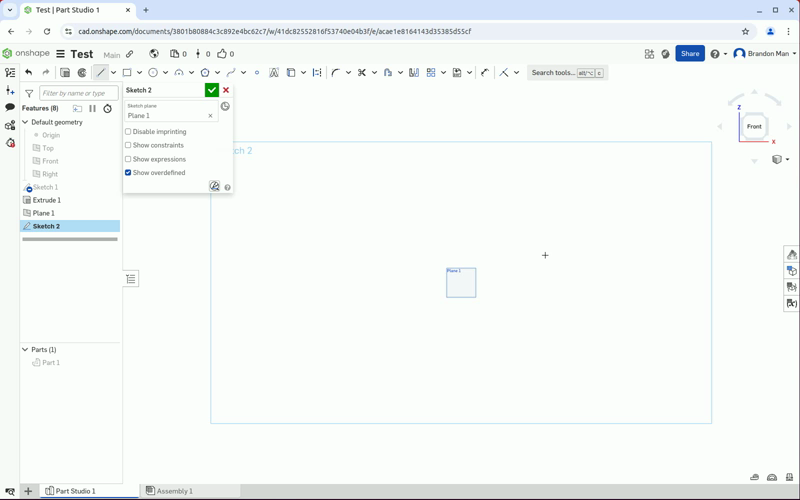
key_up(shift)
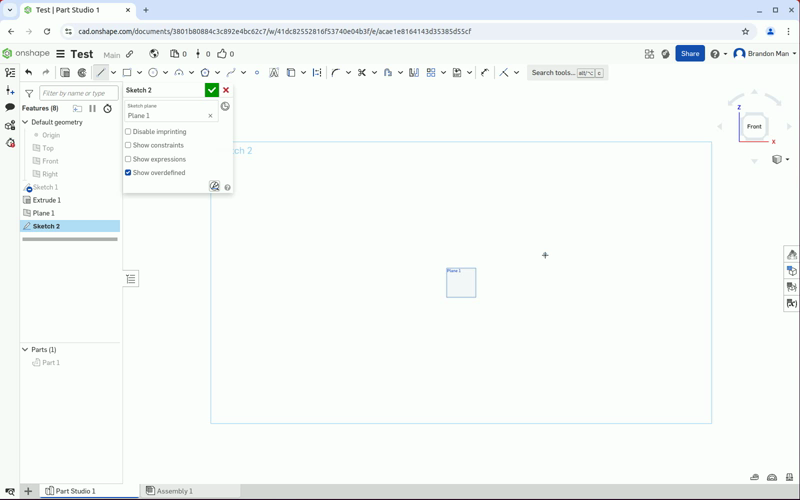
key_down(shift)
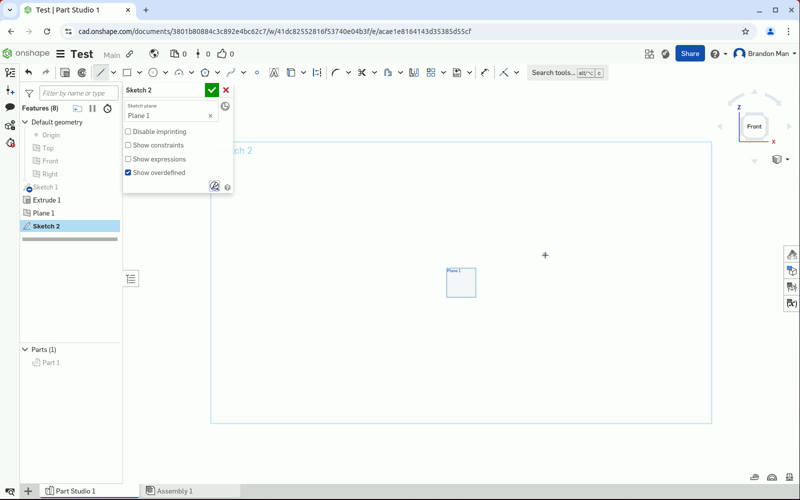
mouse_move(575, 254)
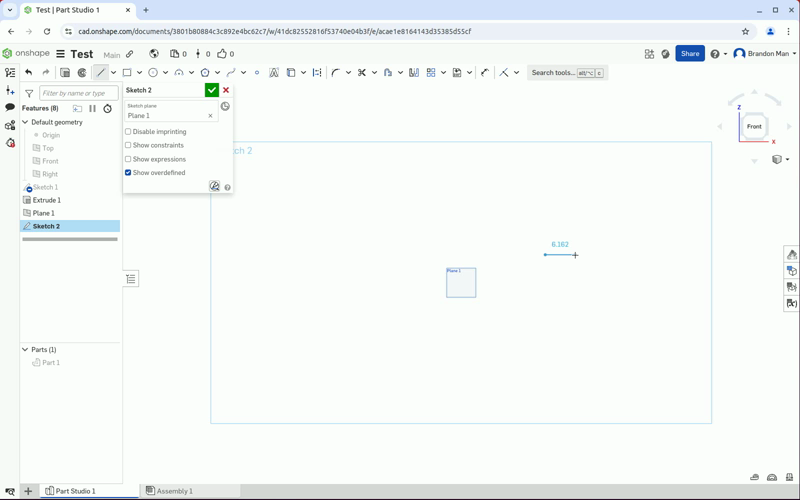
mouse_move(574, 254)
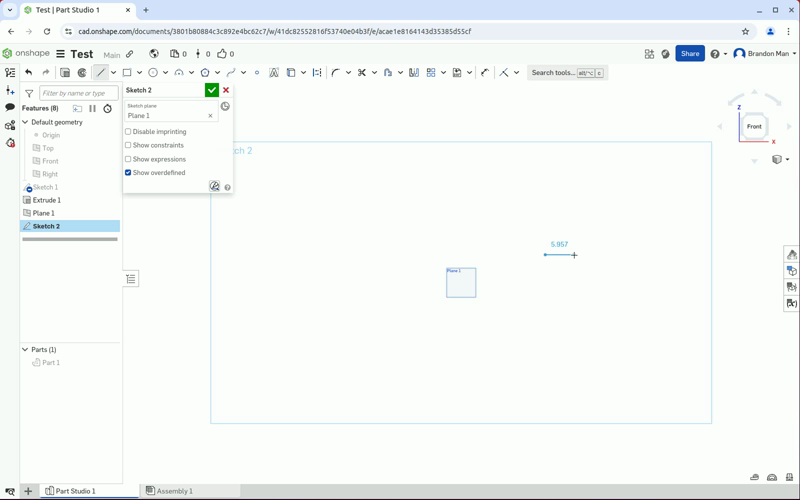
click(574, 254)
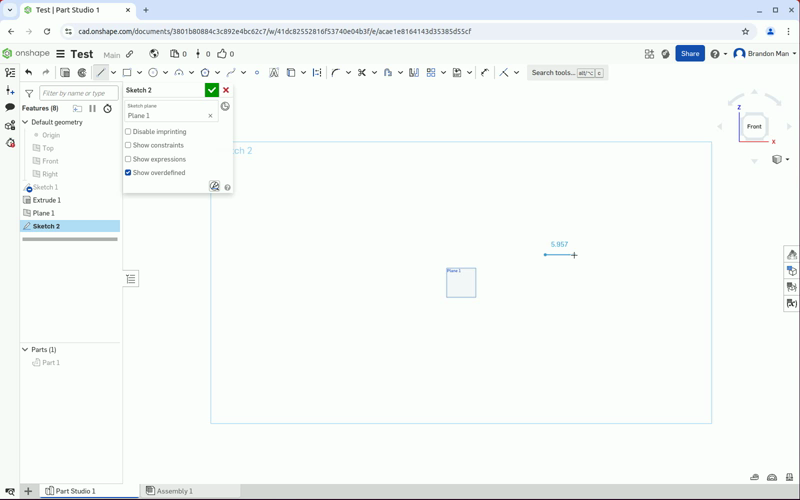
key_up(shift)
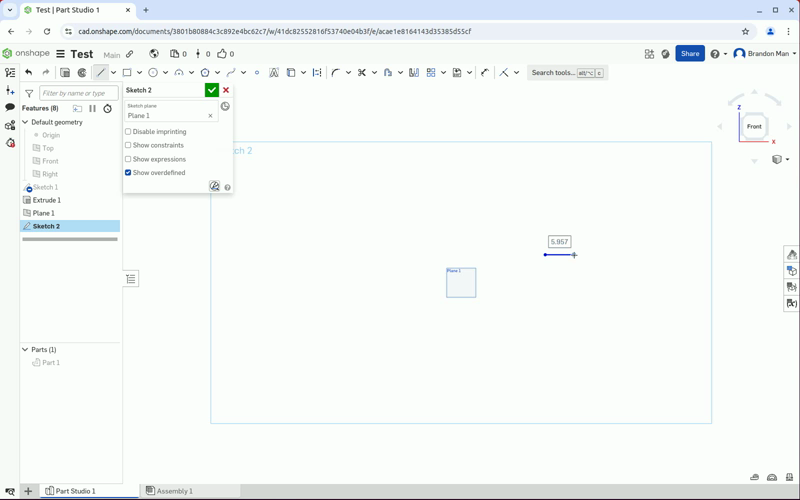
key_down(shift)
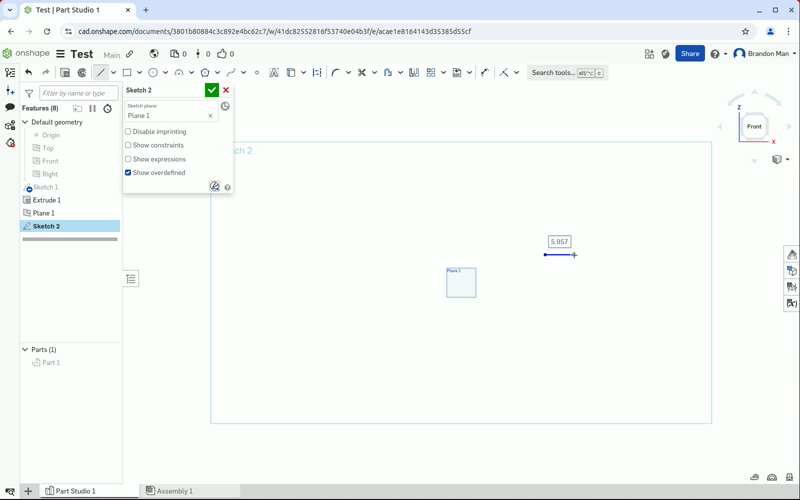
mouse_move(589, 254)
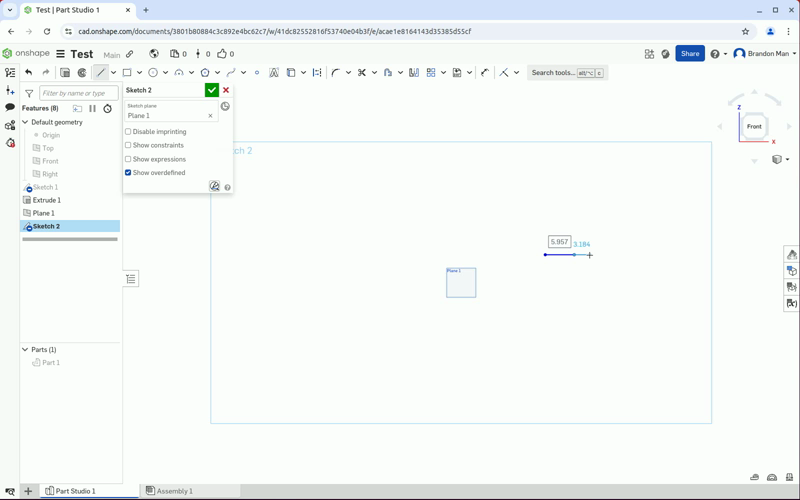
mouse_move(574, 244)
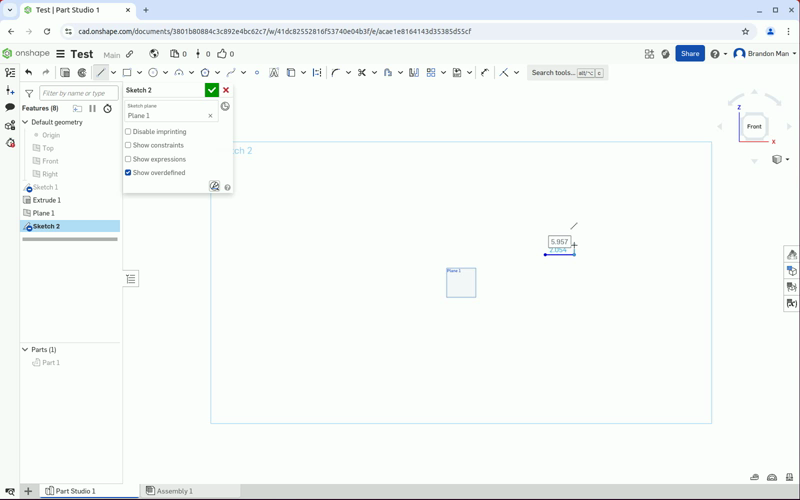
click(574, 244)
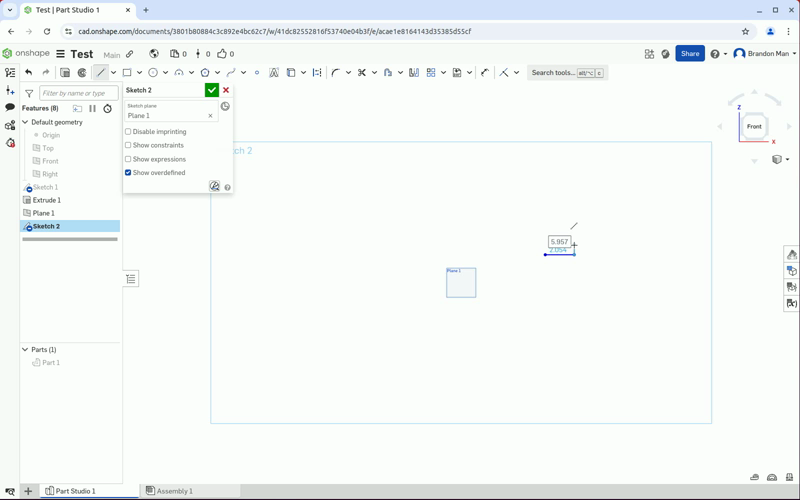
key_up(shift)
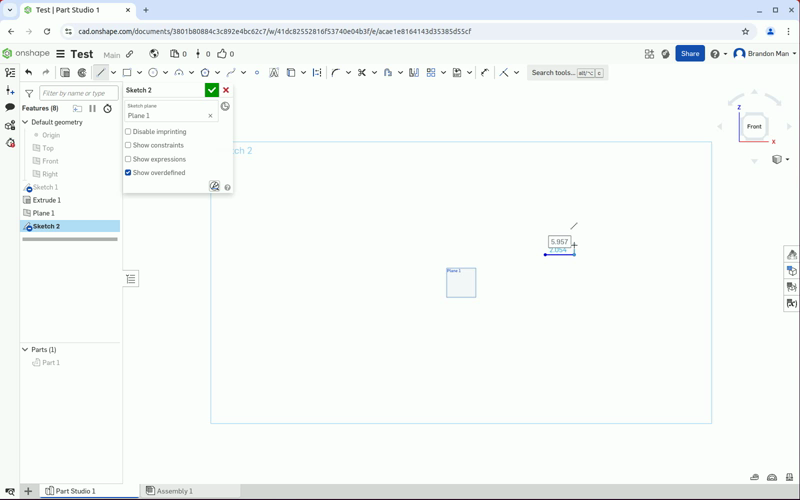
key_down(shift)
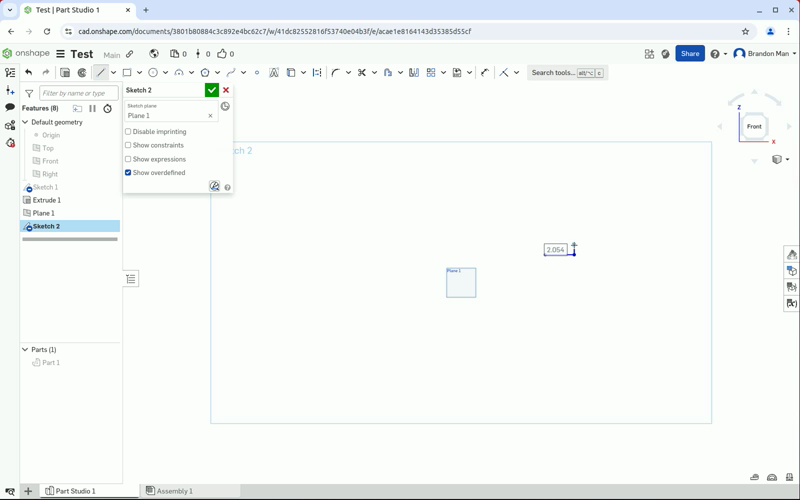
mouse_move(589, 244)
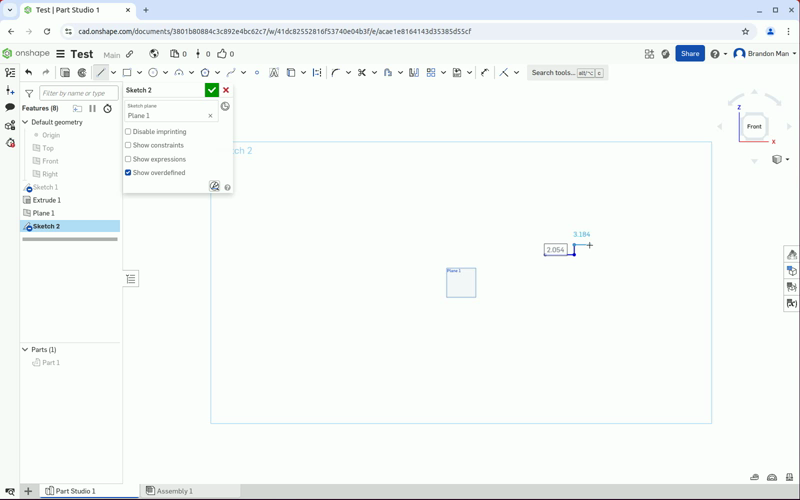
mouse_move(555, 244)
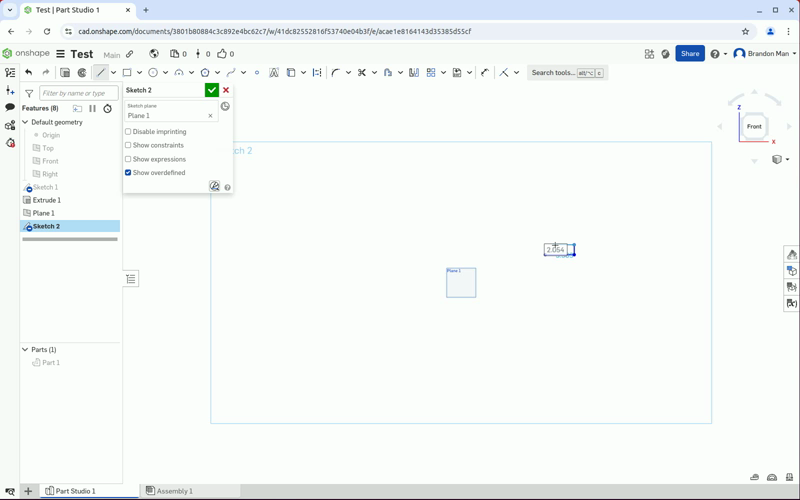
click(555, 244)
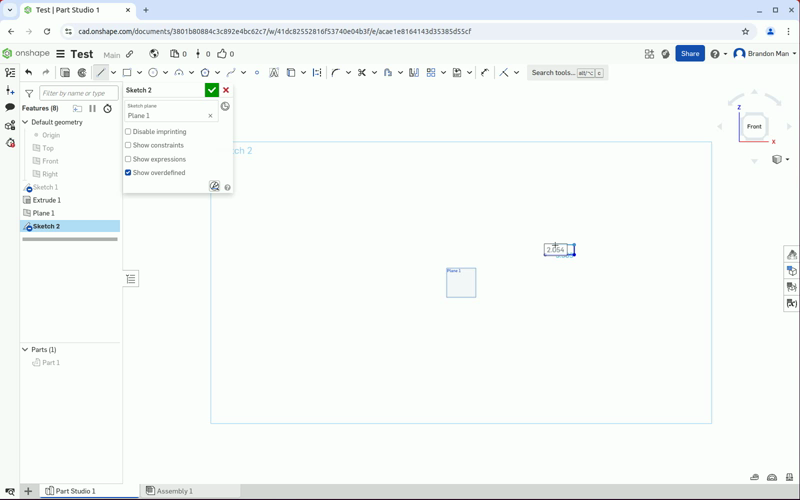
key_up(shift)
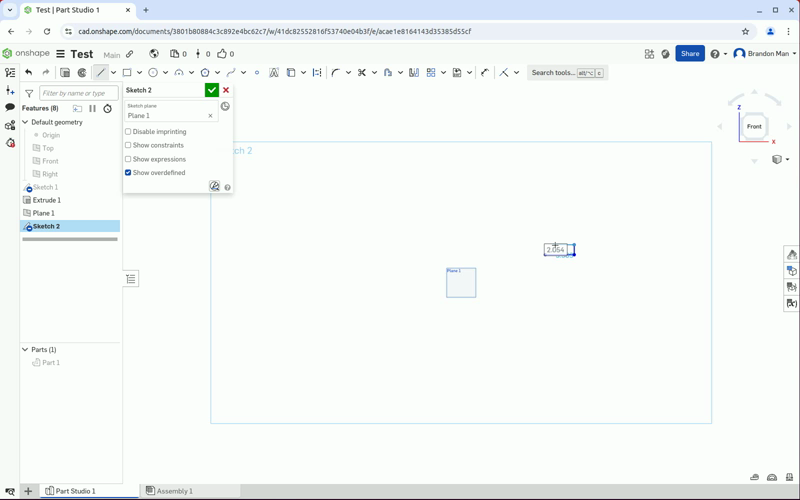
mouse_move(585, 244)
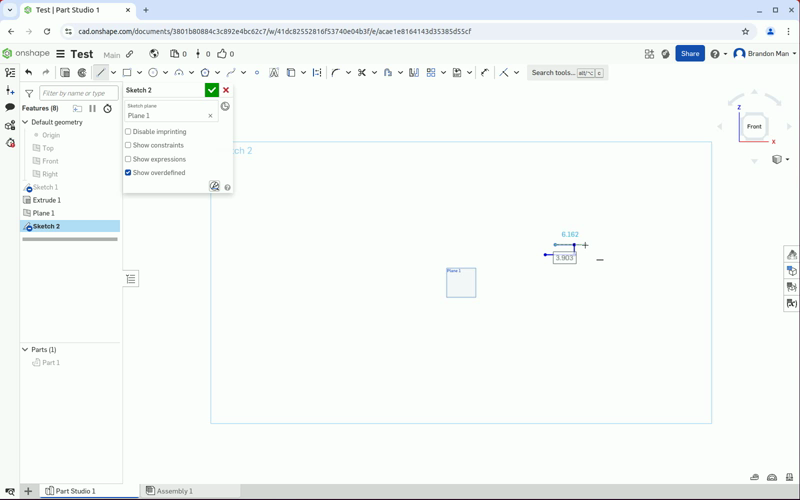
key_down(shift)
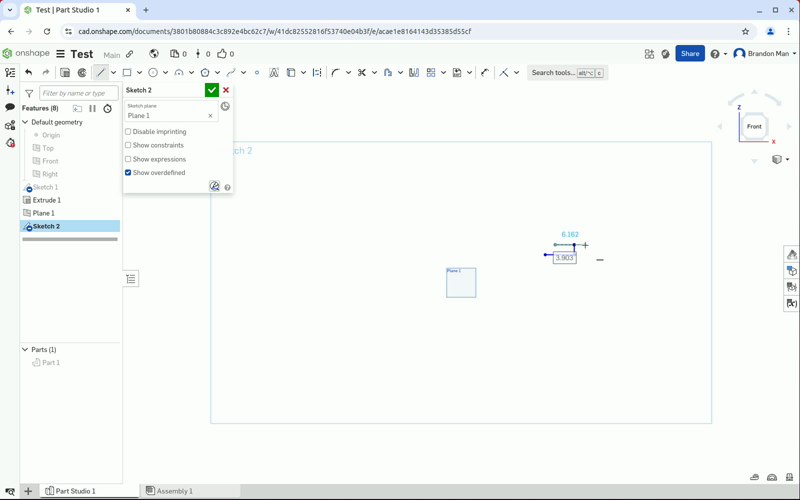
mouse_move(545, 254)
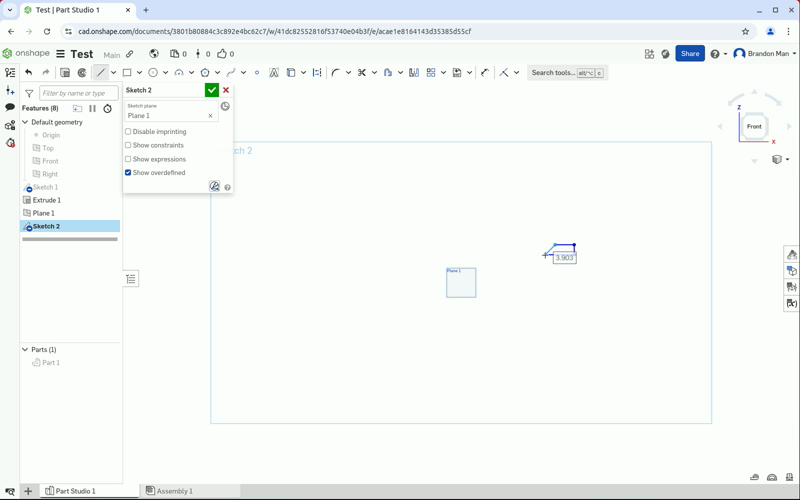
key_up(shift)
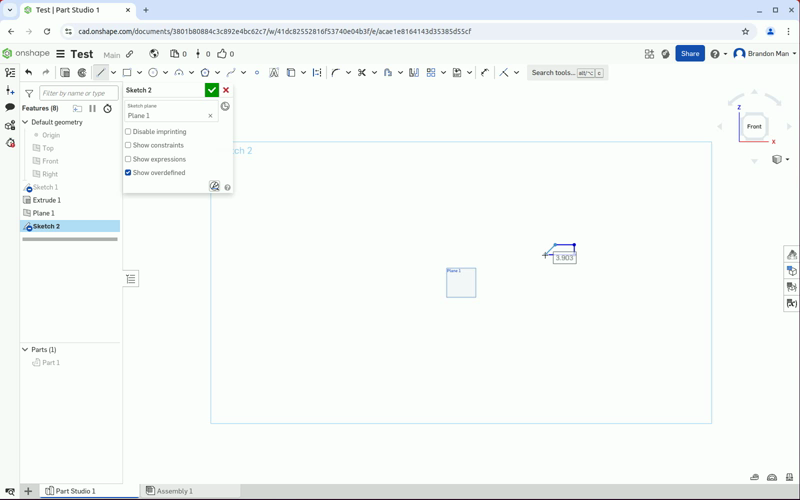
click(545, 254)
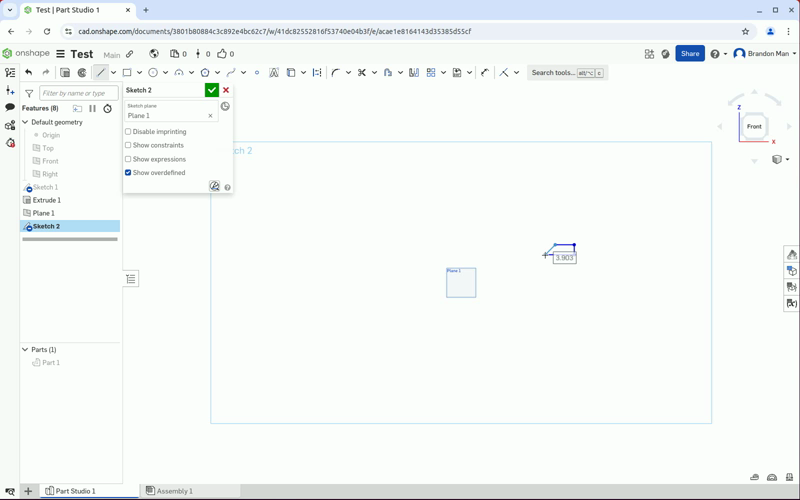
key(esc)
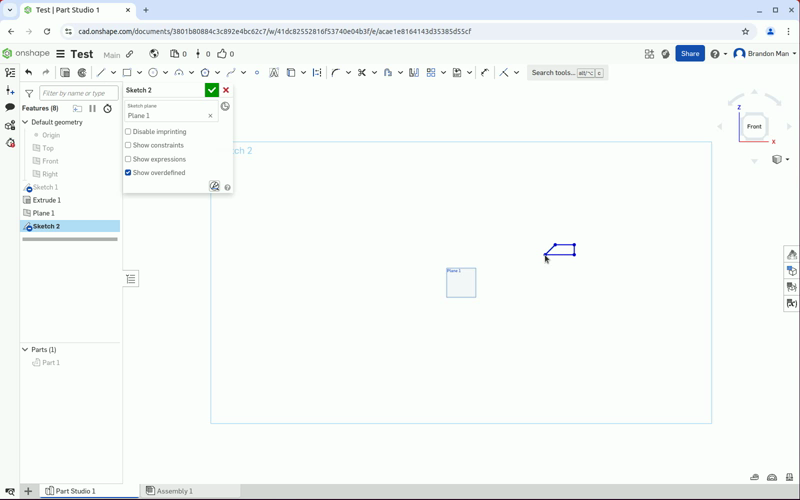
mouse_move(565, 245)
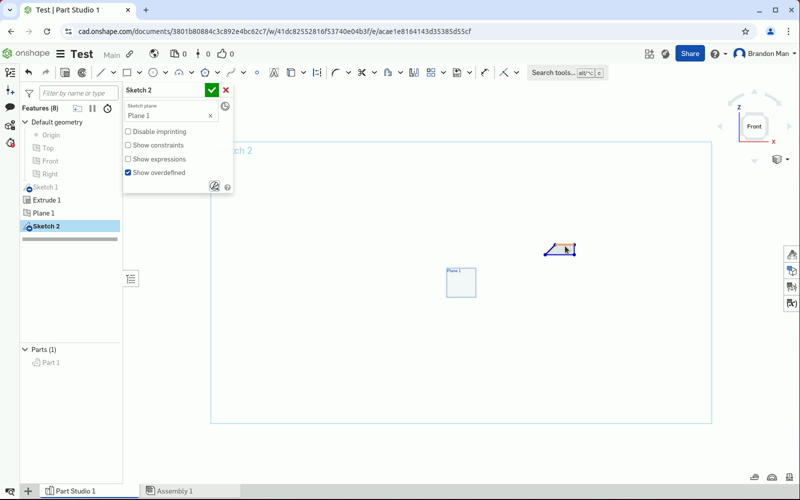
scroll(6)
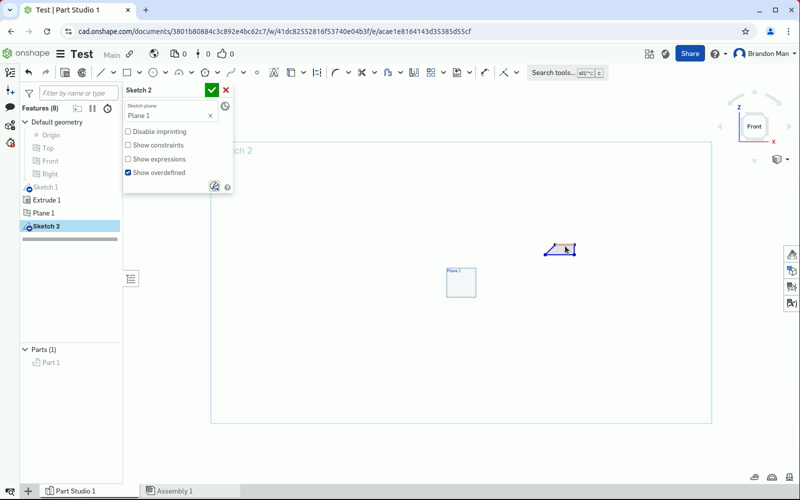
scroll(6)
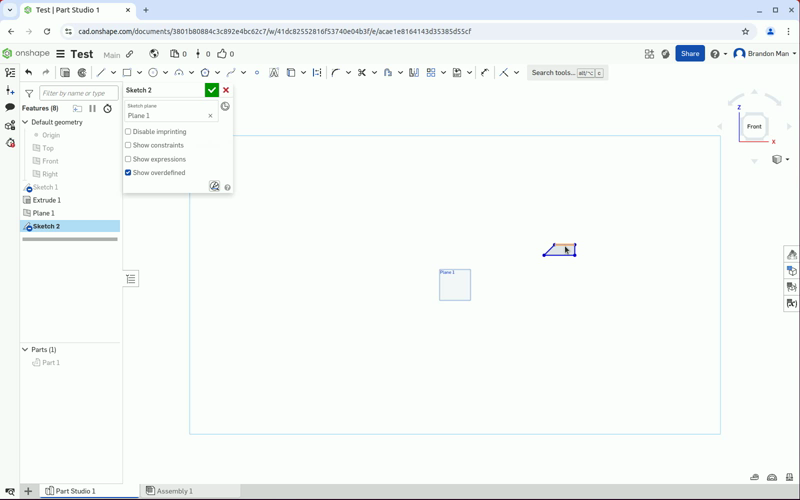
scroll(6)
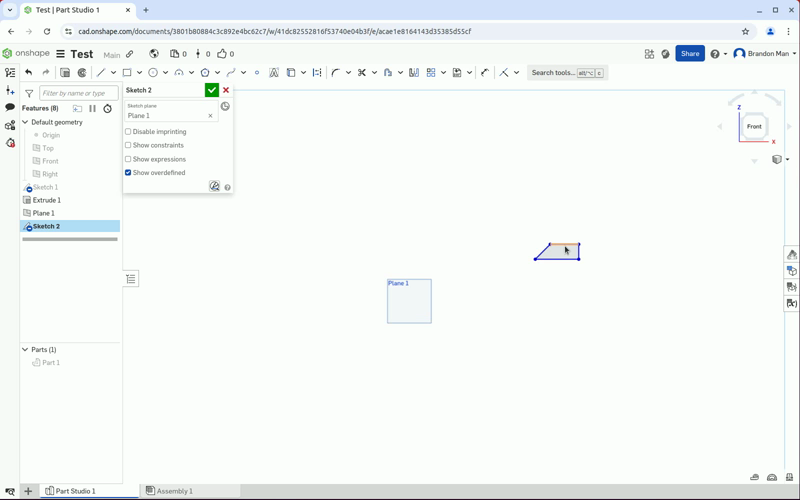
scroll(6)
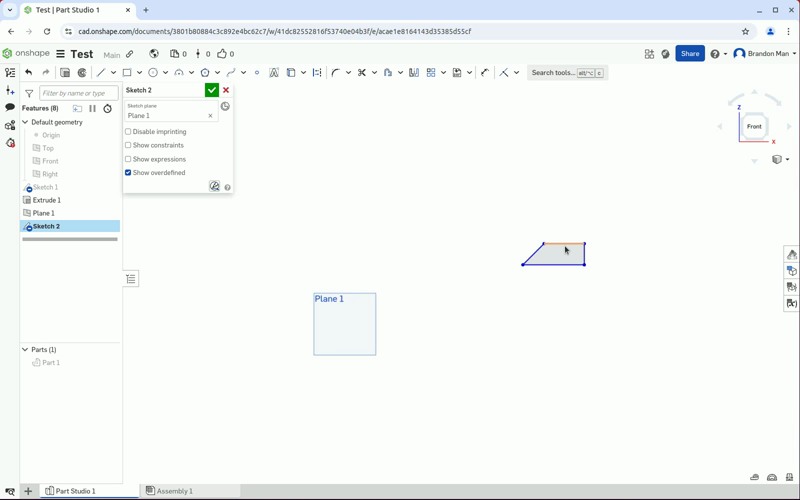
scroll(6)
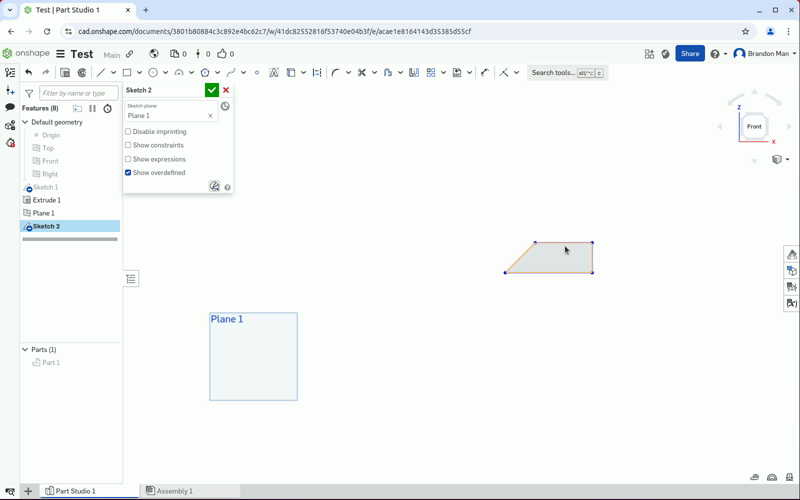
scroll(6)
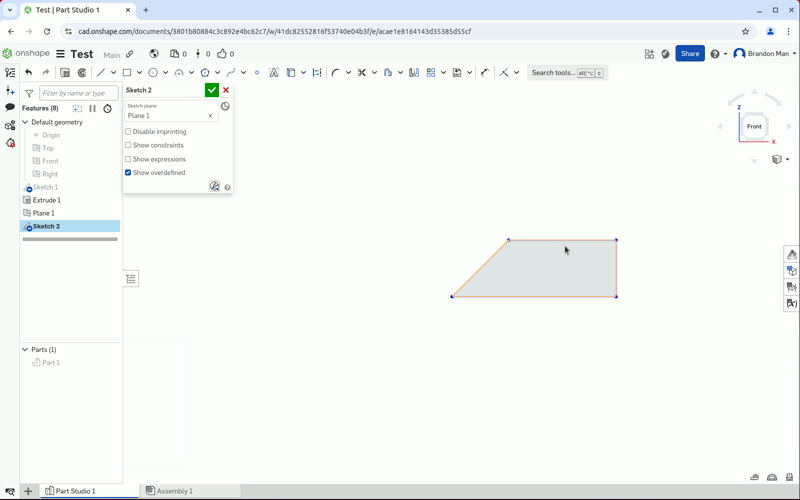
scroll(6)
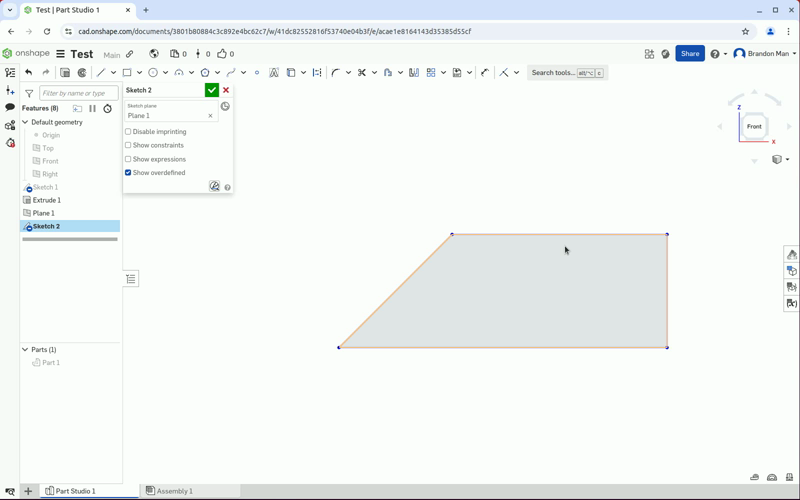
click(565, 245)
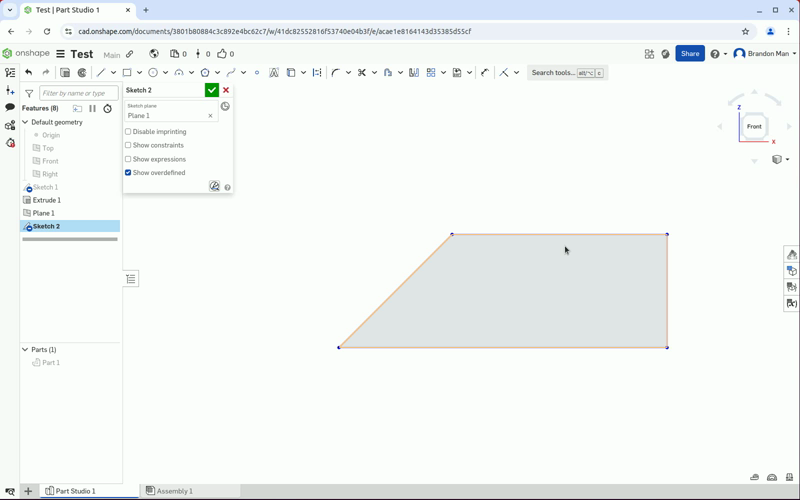
scroll(-6)
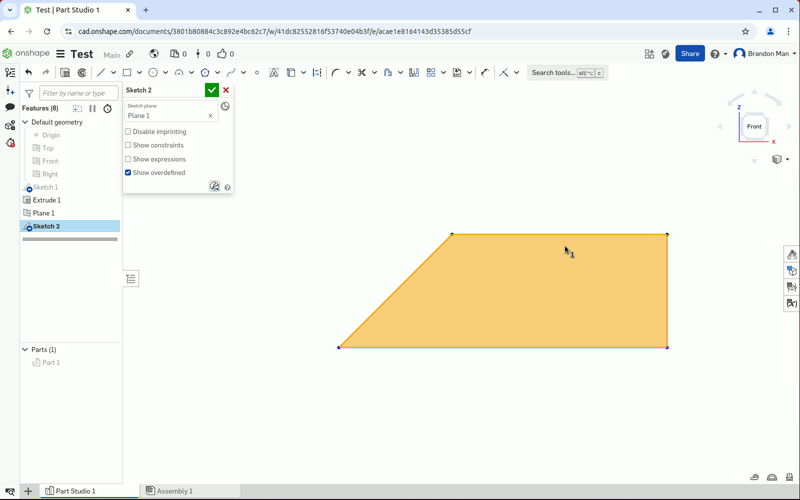
scroll(-6)
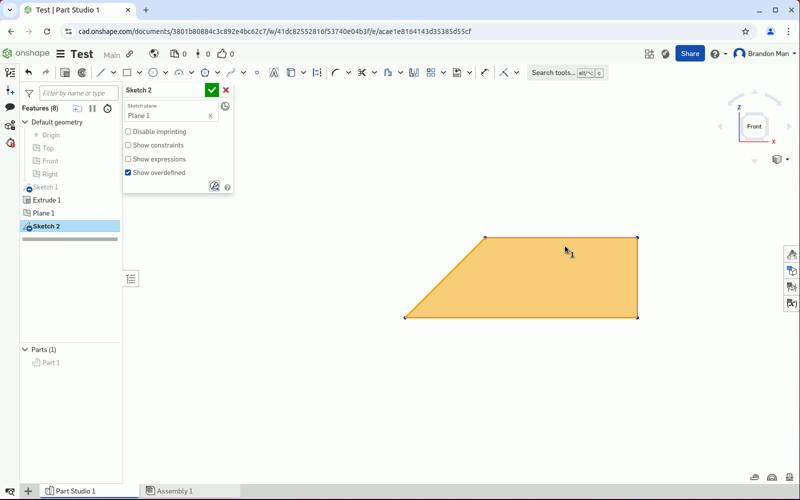
scroll(-6)
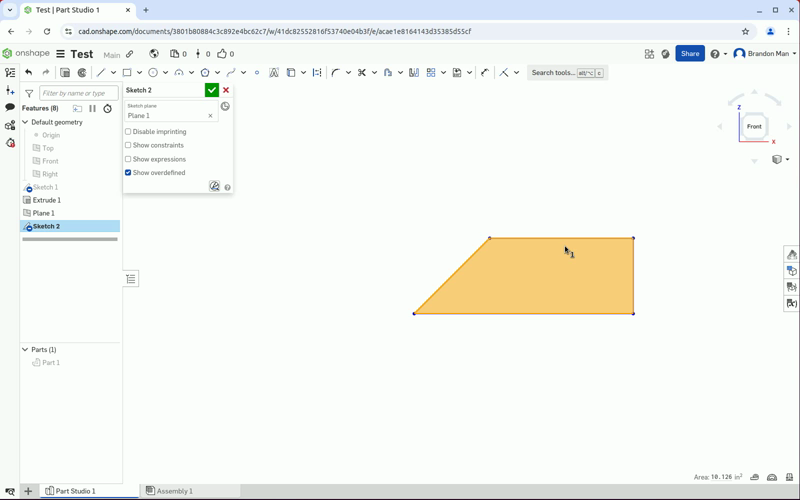
scroll(-6)
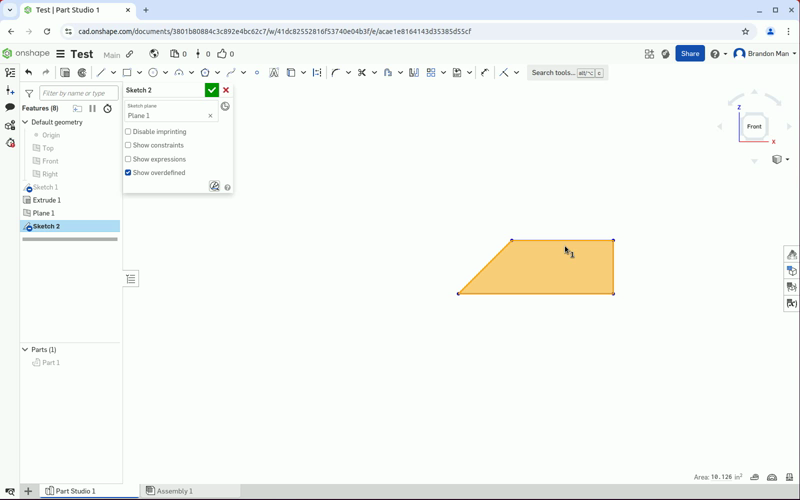
scroll(-6)
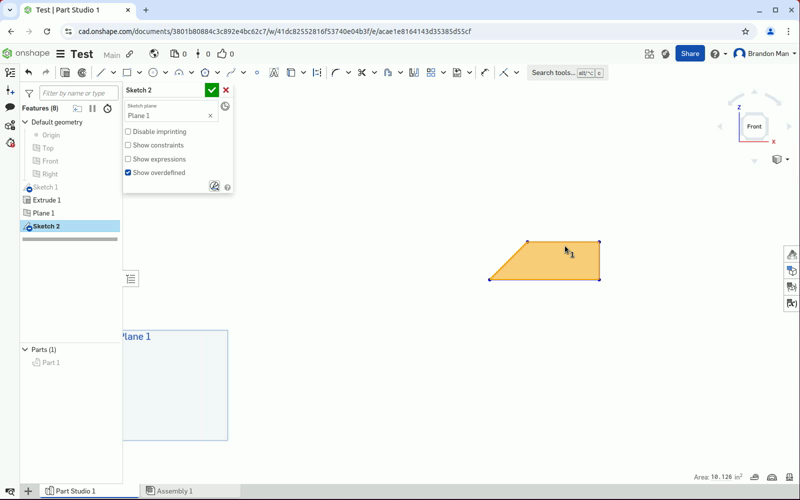
scroll(-6)
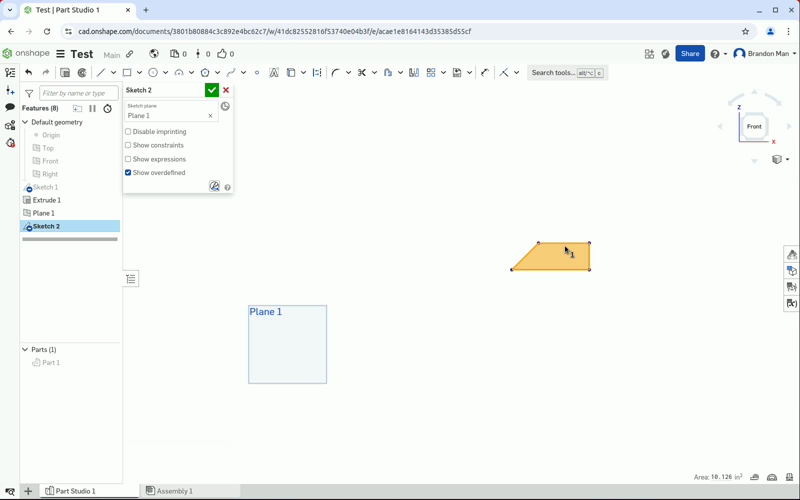
scroll(-6)
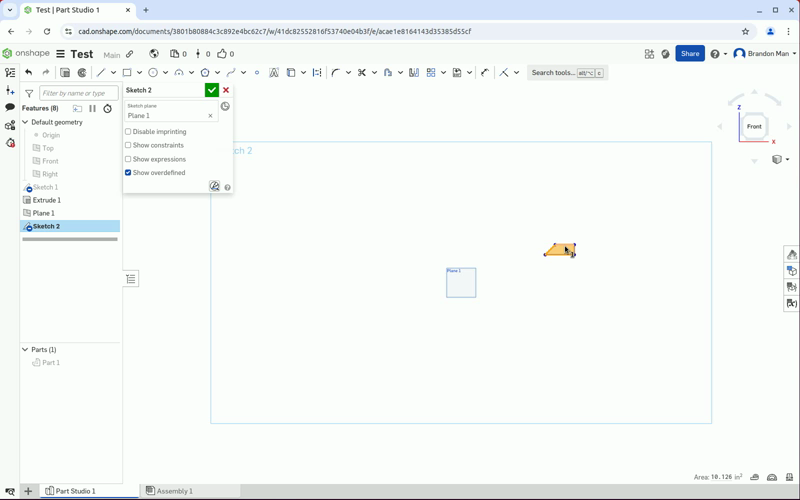
mouse_move(73, 352)
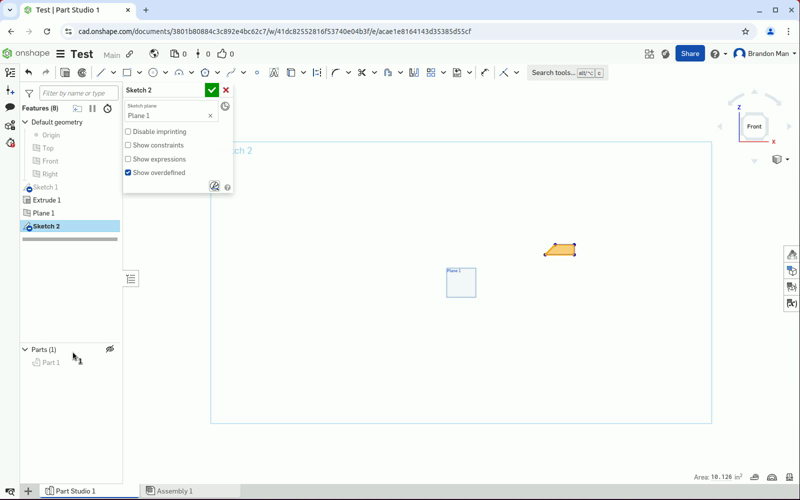
key(shift+y)
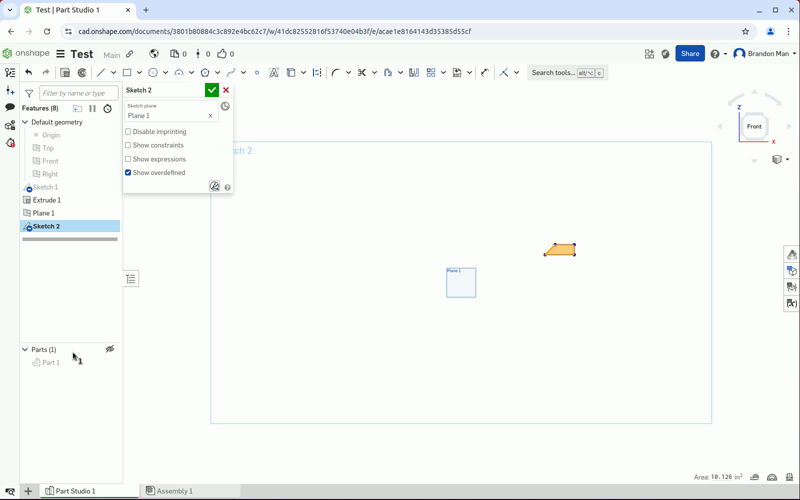
key(shift+e)
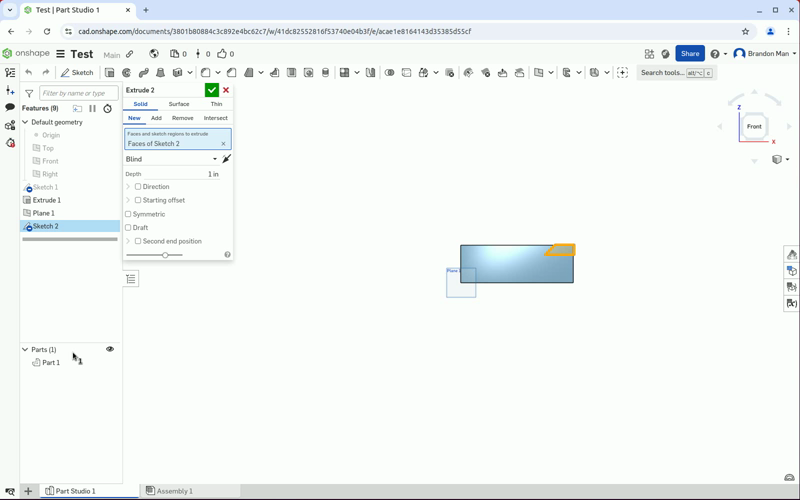
mouse_move(143, 106)
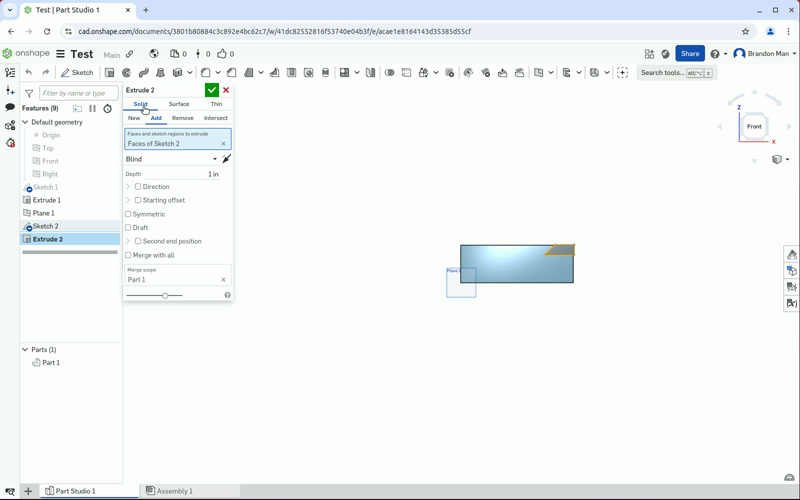
click(143, 106)
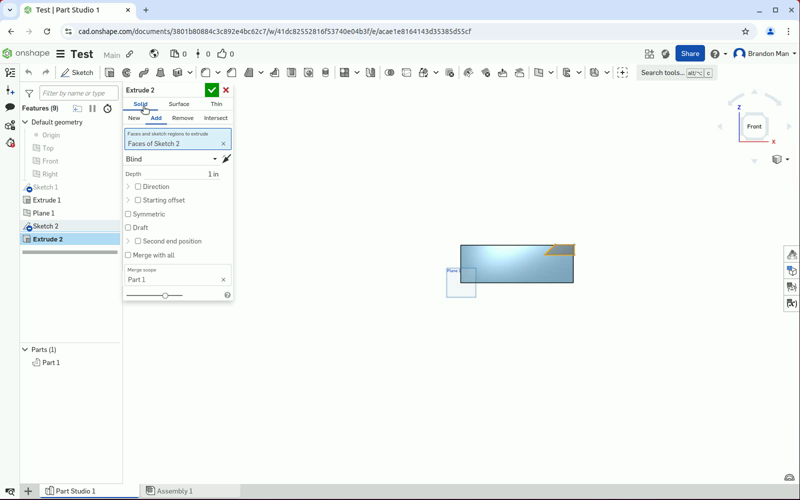
mouse_move(186, 120)
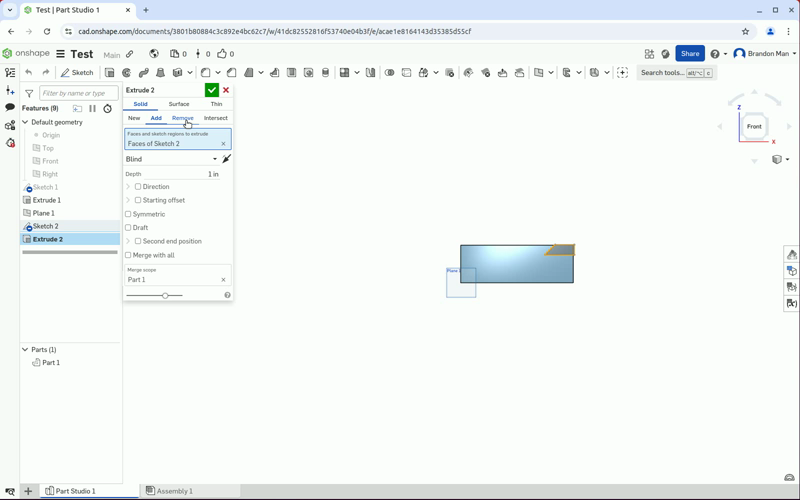
click(186, 120)
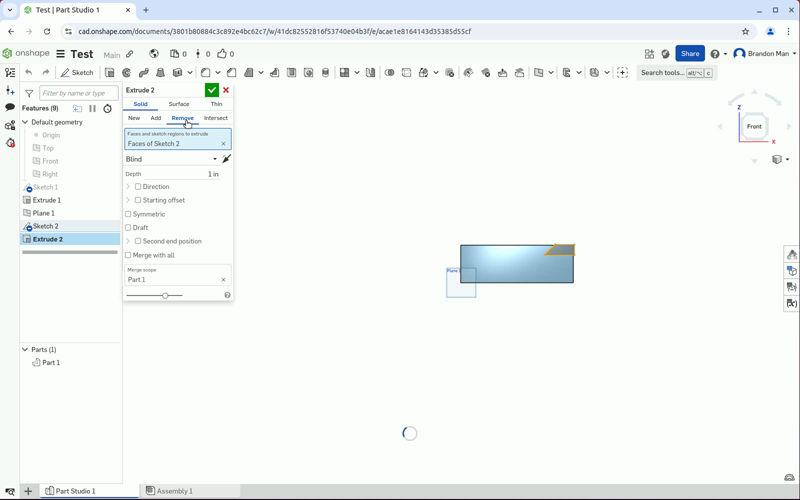
key(tab, 4)
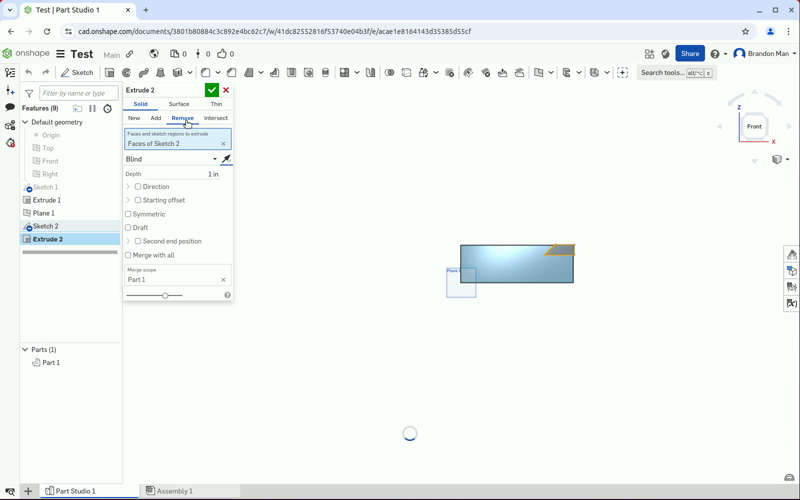
text(11.554)
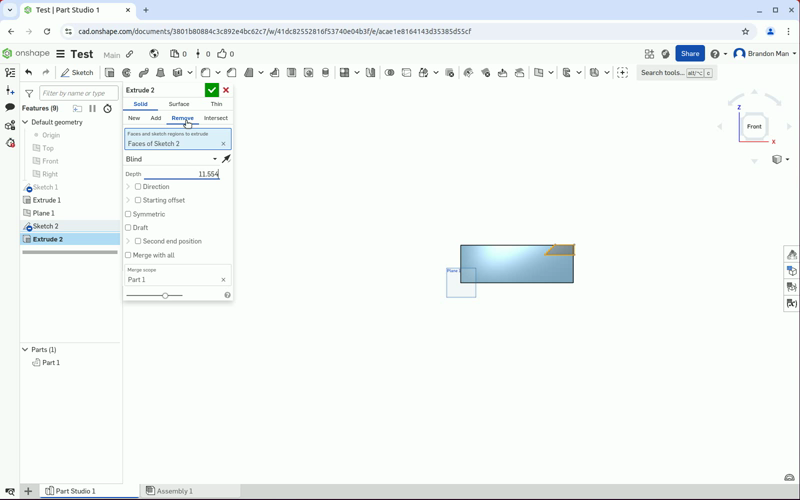
key(tab, 6)
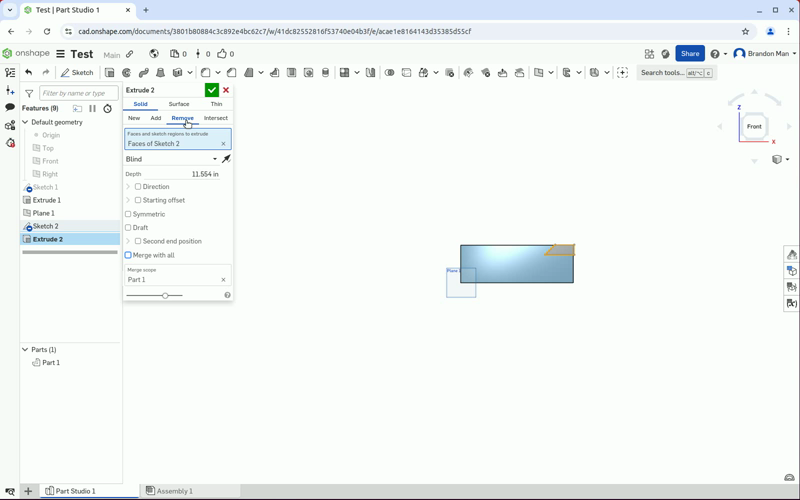
key(space)
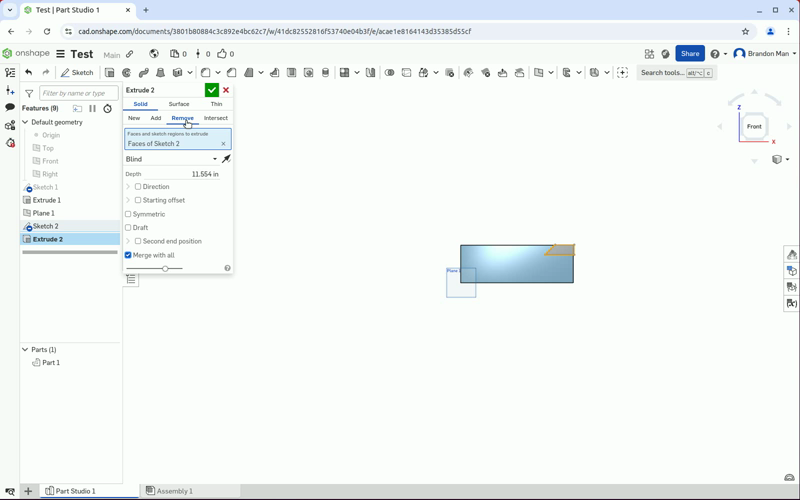
key(enter)
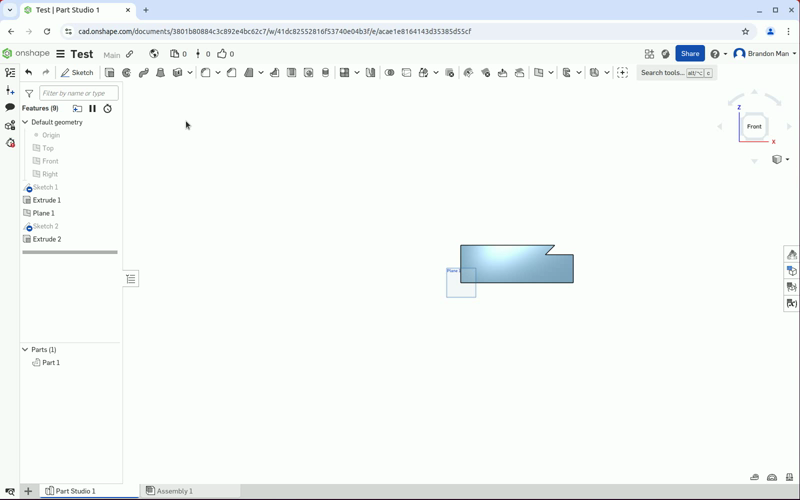
key(shift+h)
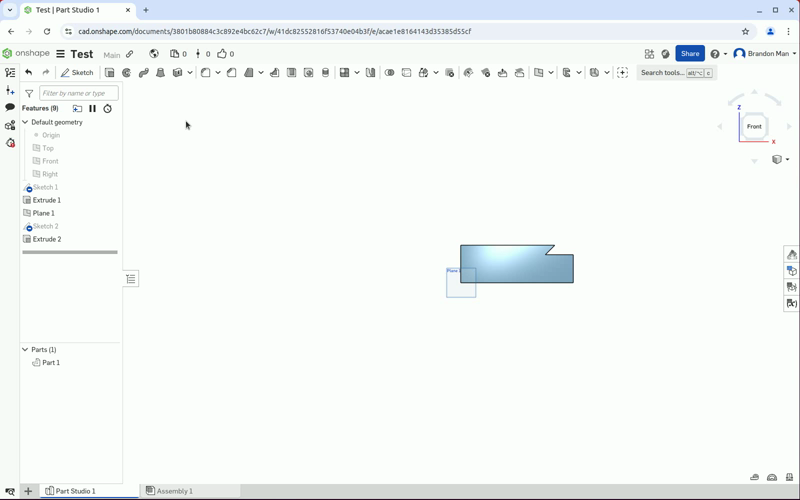
key(shift+h)
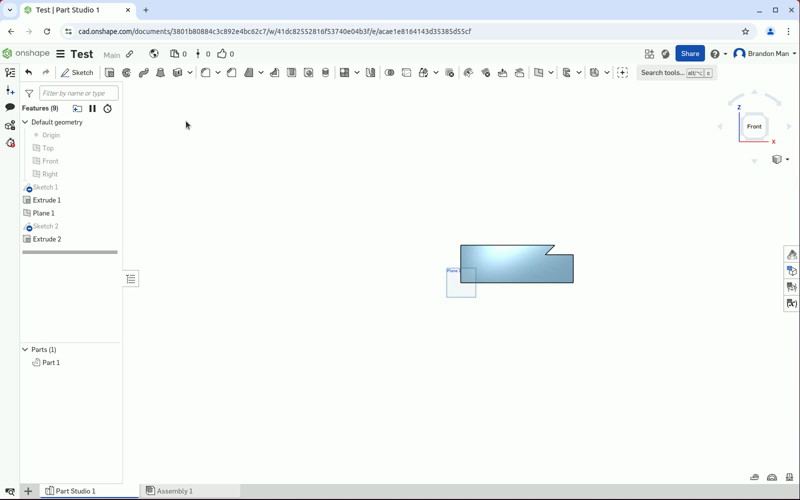
mouse_move(73, 189)
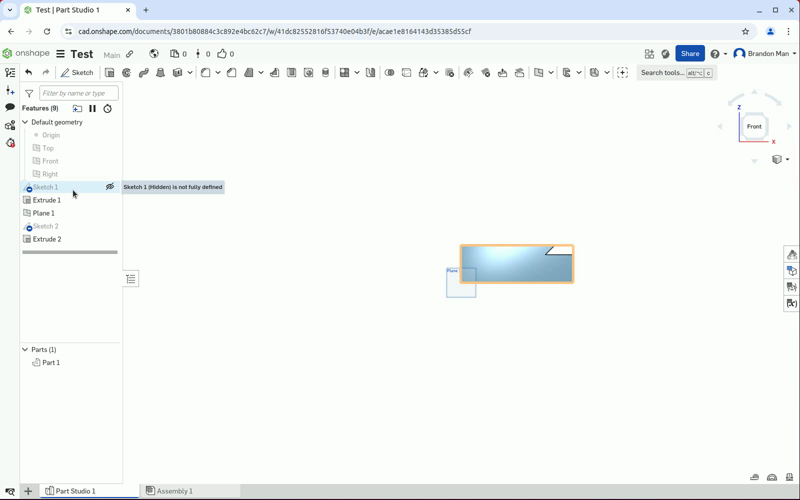
click(73, 189)
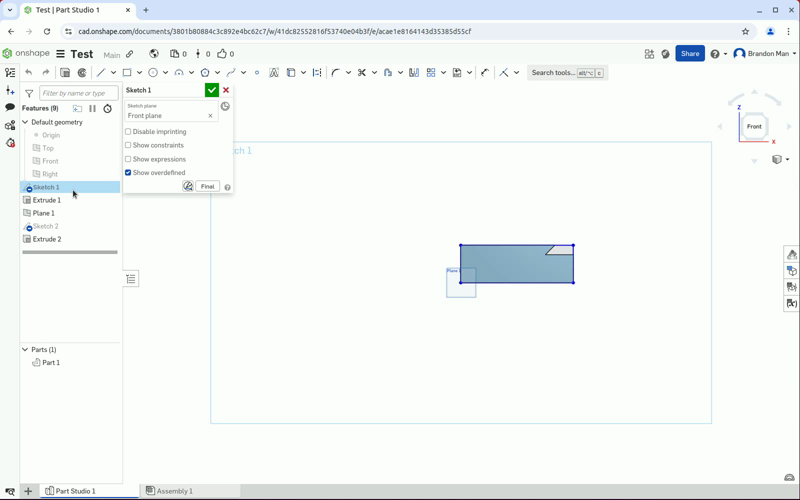
mouse_move(229, 92)
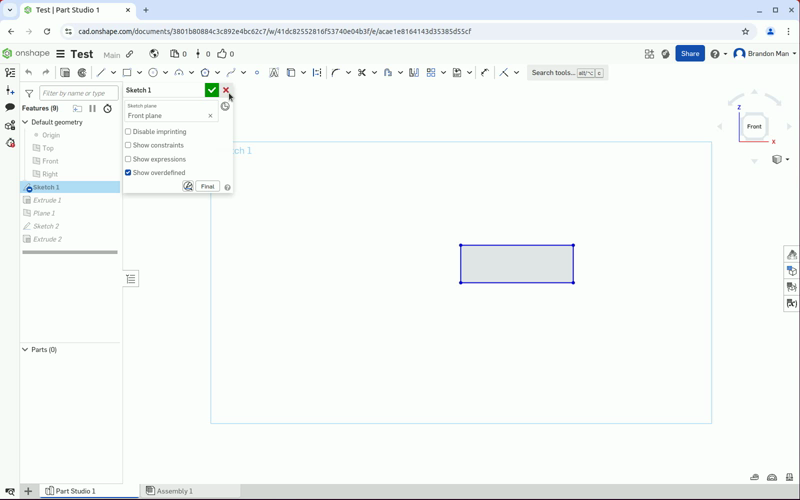
click(229, 92)
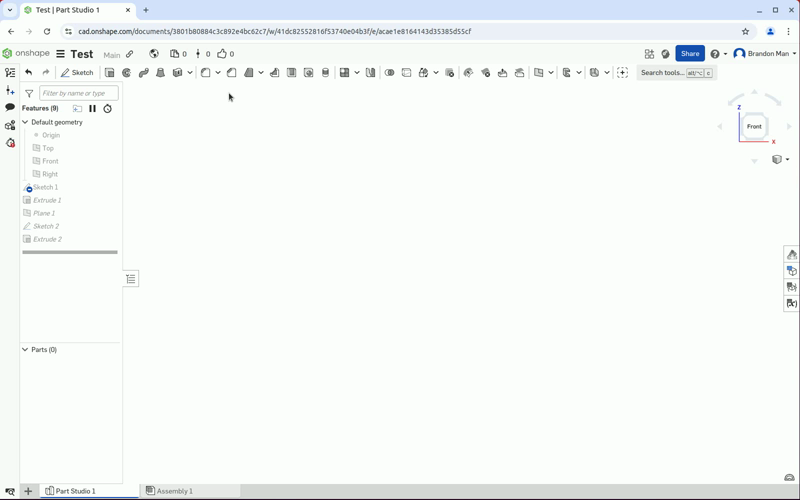
key(shift+s)
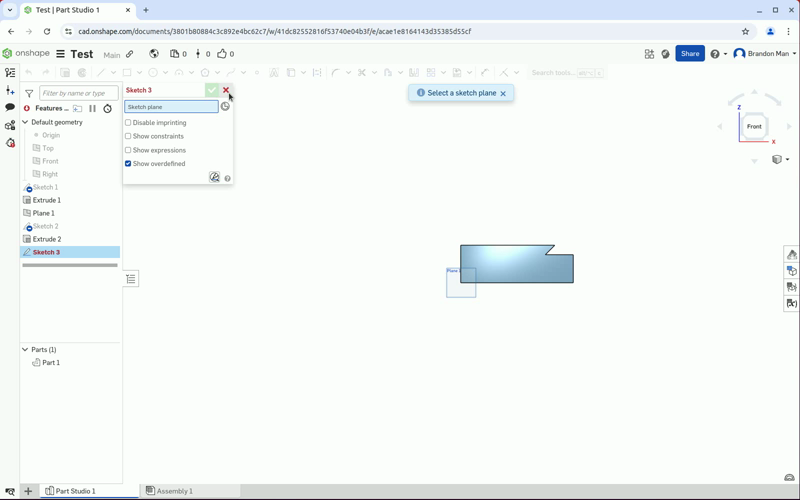
mouse_move(73, 215)
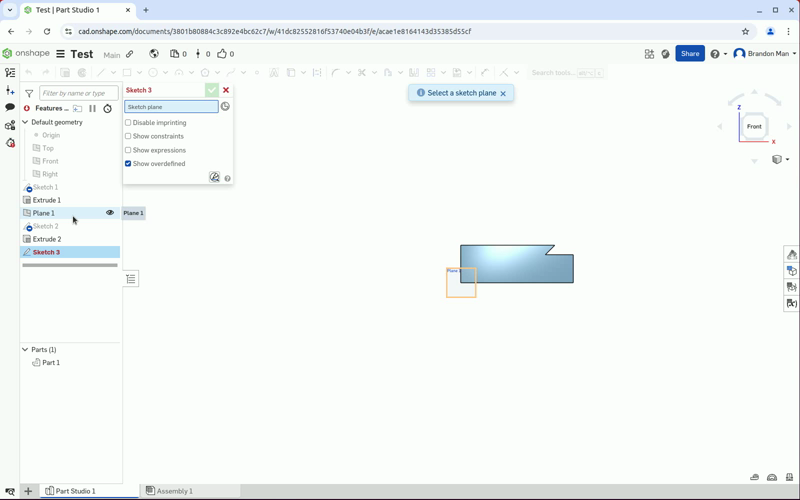
click(73, 215)
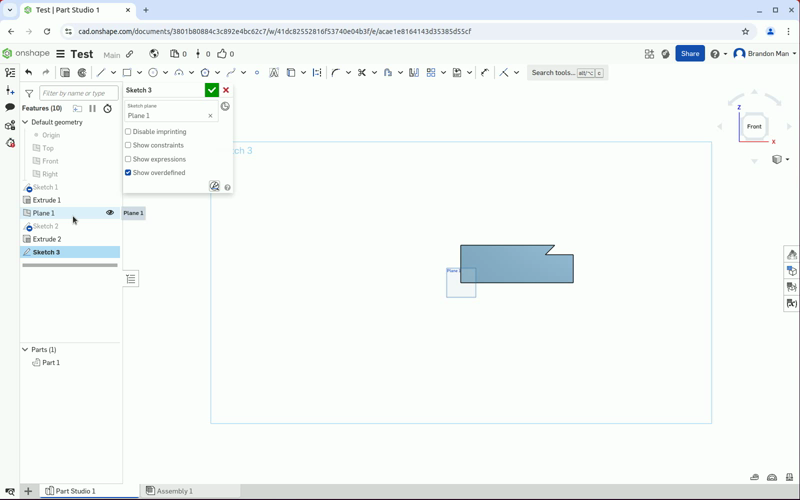
mouse_move(73, 352)
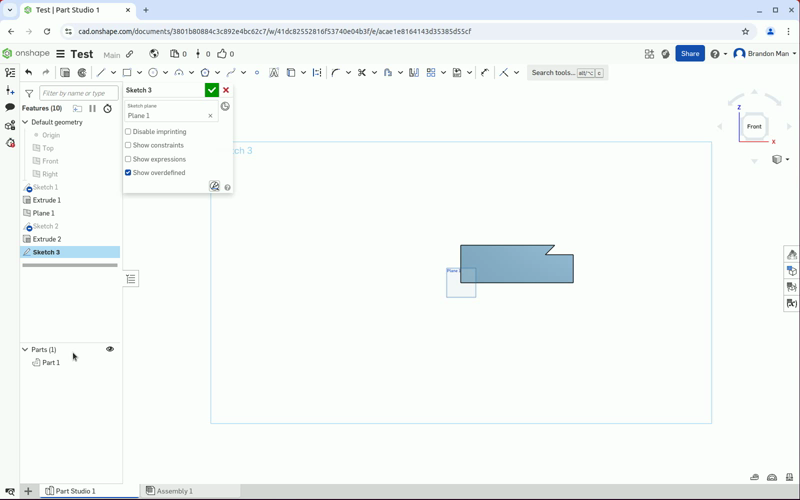
key(y)
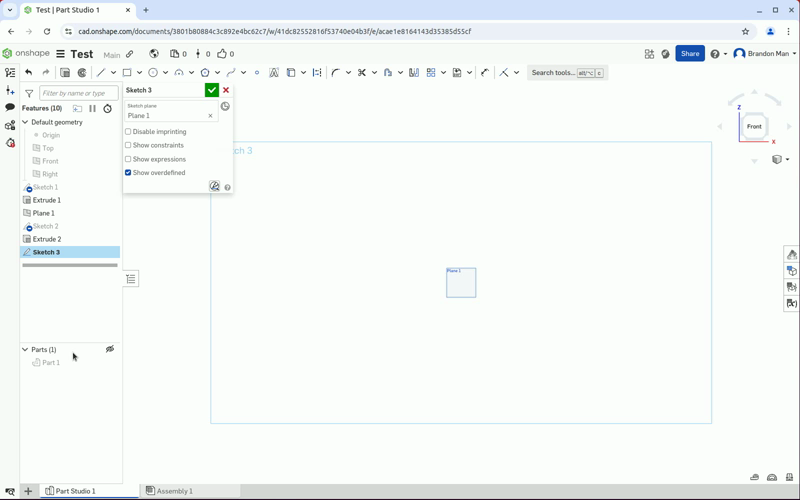
key(l)
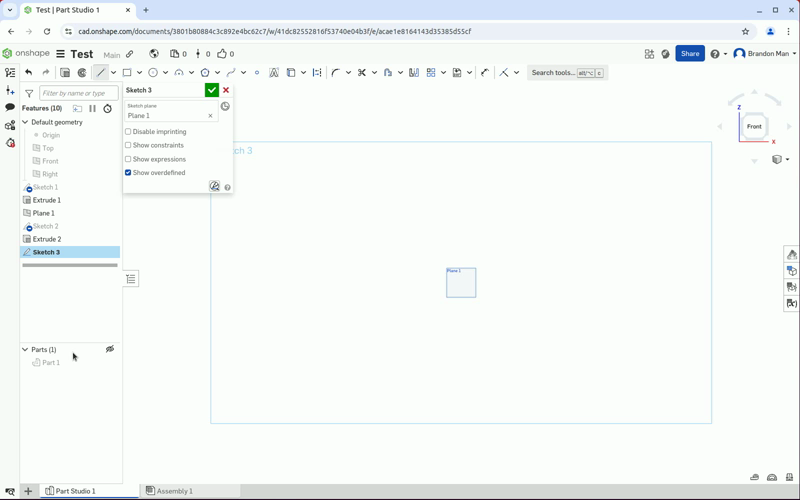
key_down(shift)
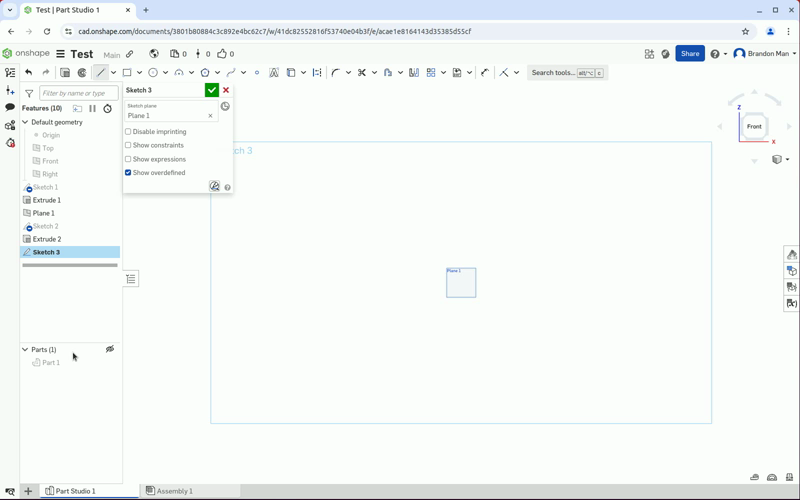
mouse_move(460, 254)
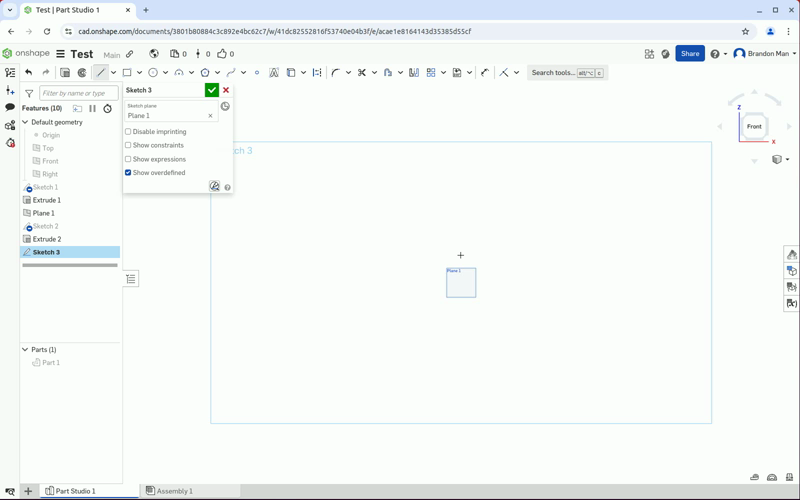
click(460, 254)
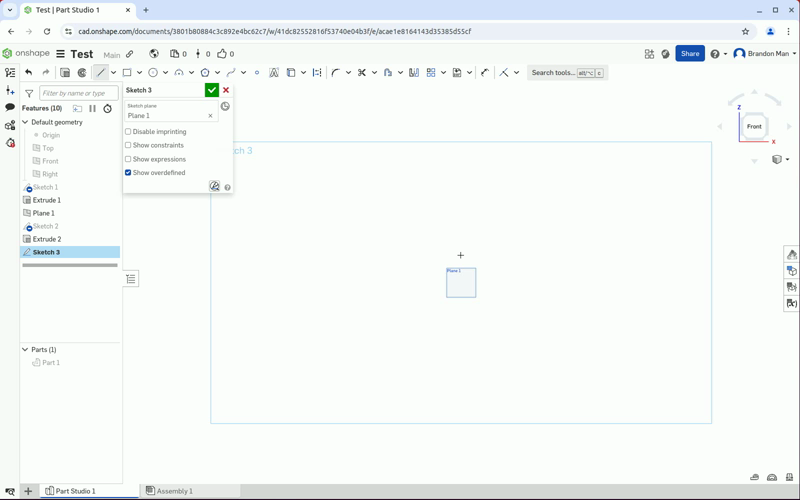
key_up(shift)
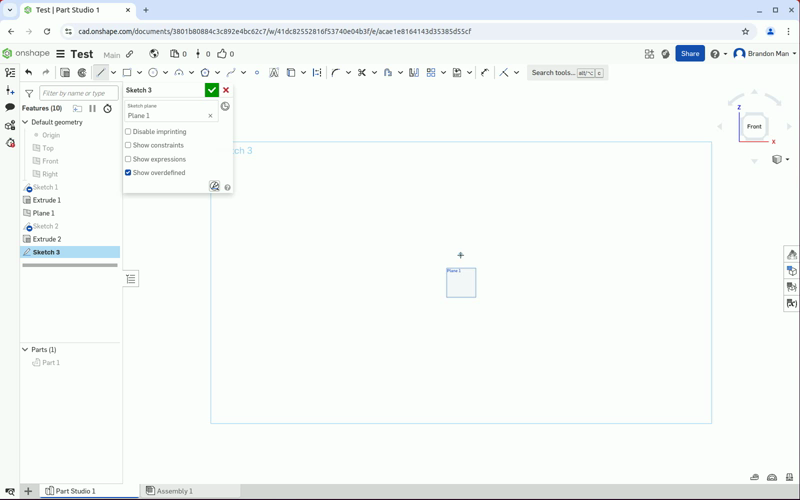
key_down(shift)
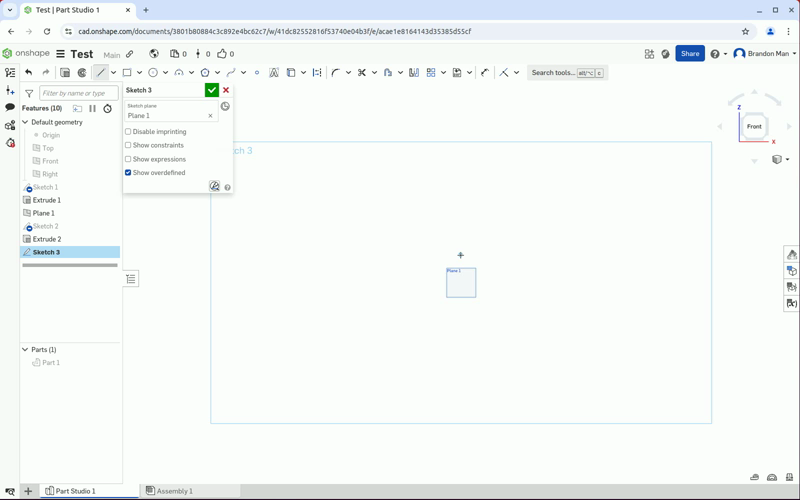
mouse_move(490, 254)
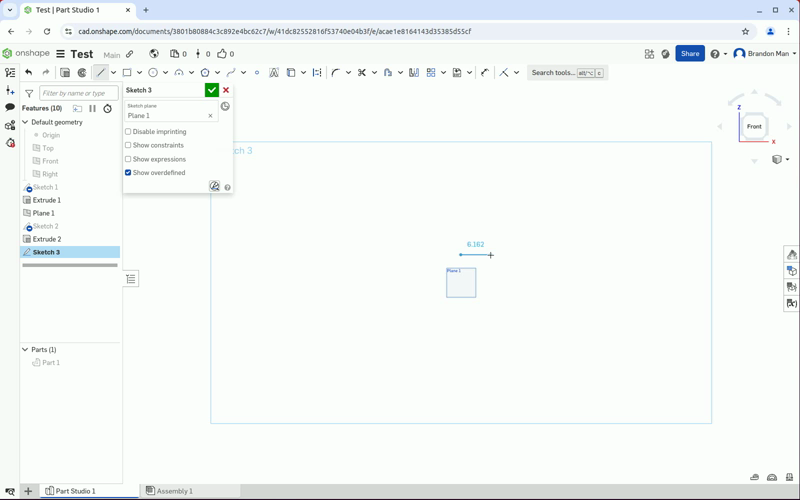
mouse_move(489, 254)
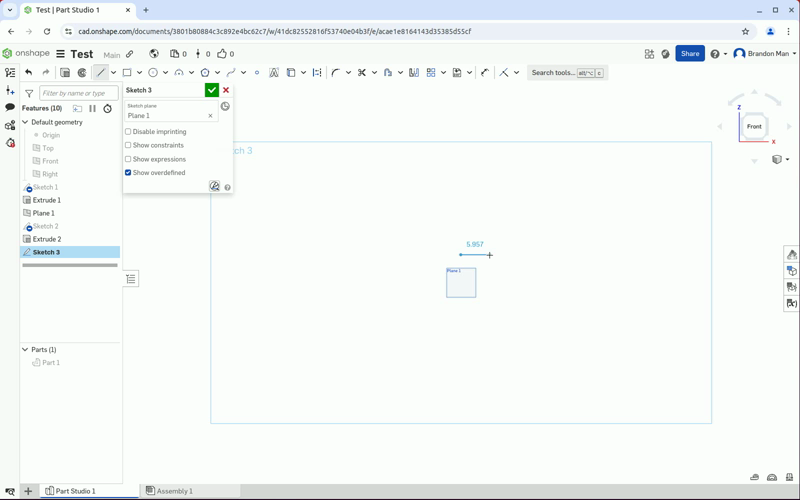
click(489, 254)
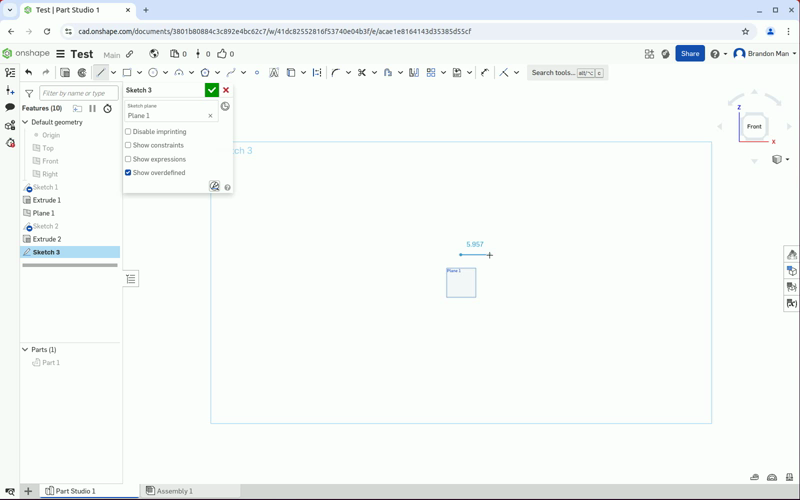
key_up(shift)
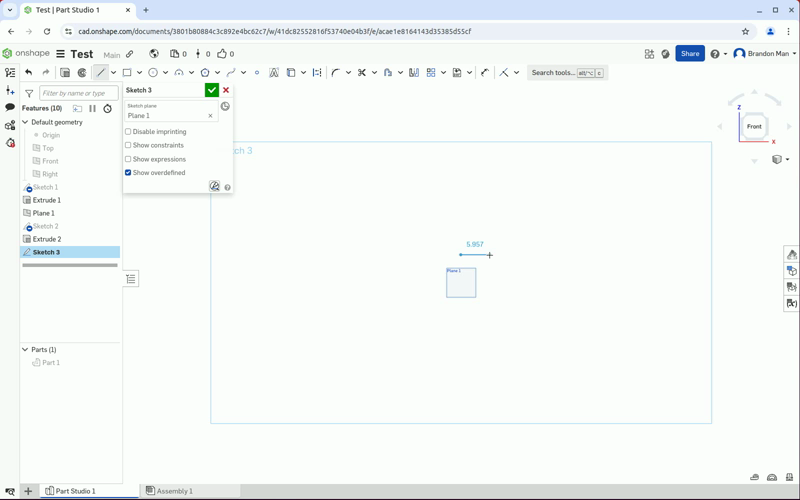
key_down(shift)
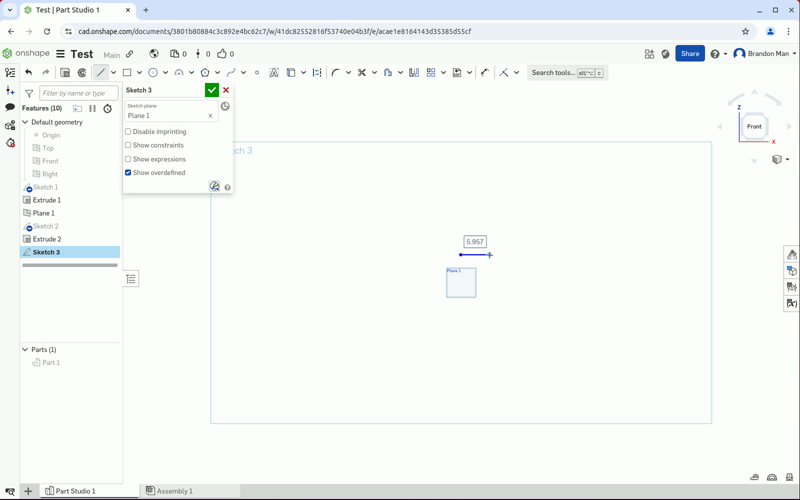
mouse_move(519, 254)
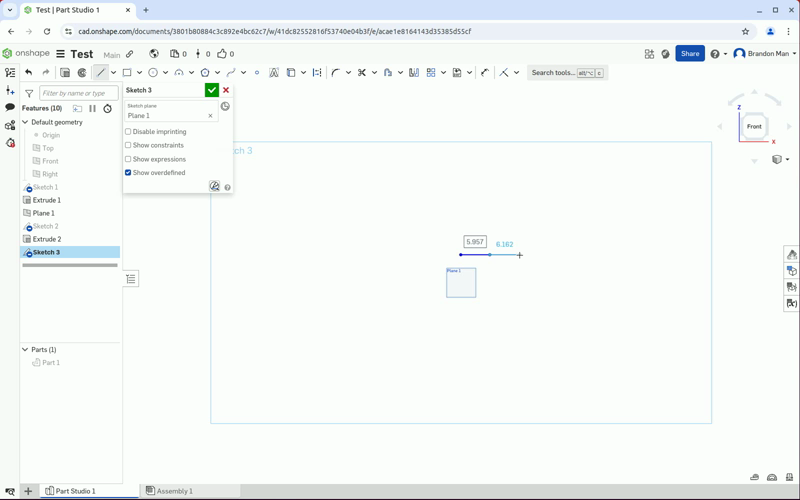
mouse_move(480, 244)
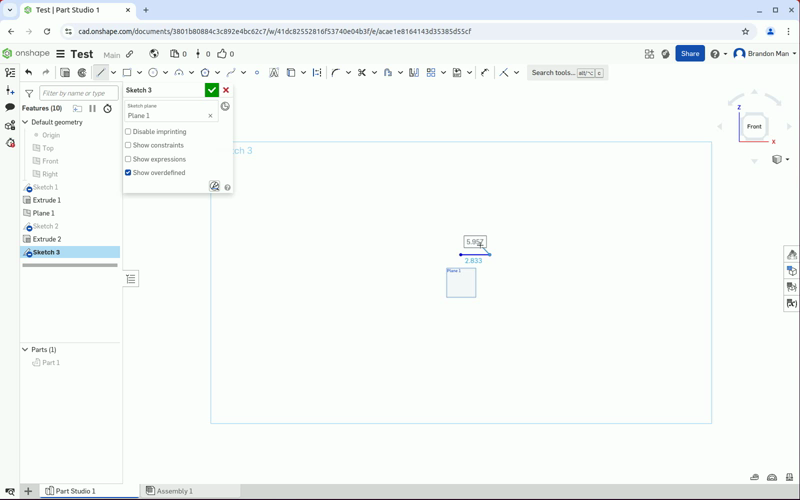
click(480, 244)
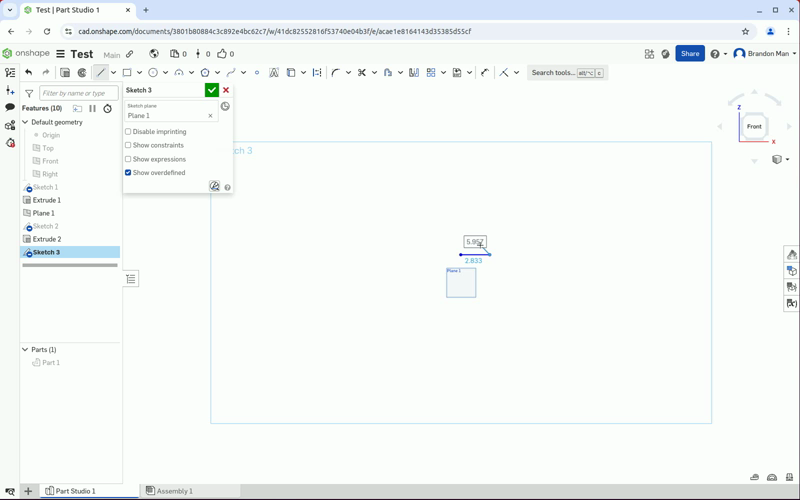
key_up(shift)
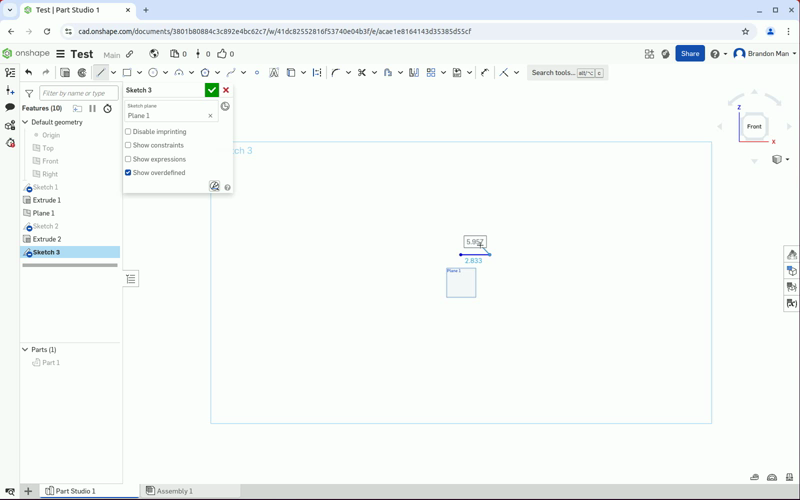
key_down(shift)
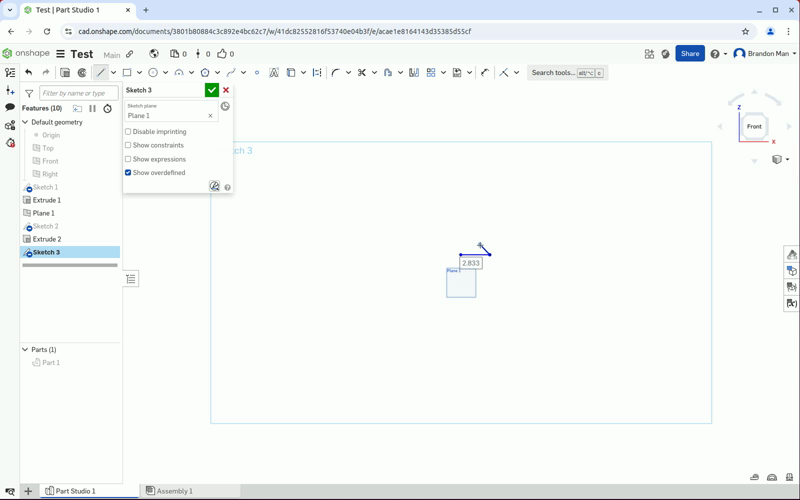
mouse_move(510, 244)
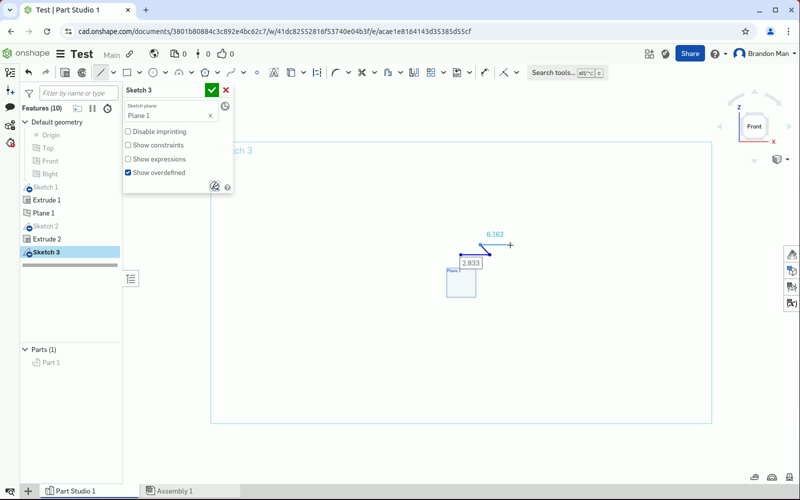
mouse_move(460, 244)
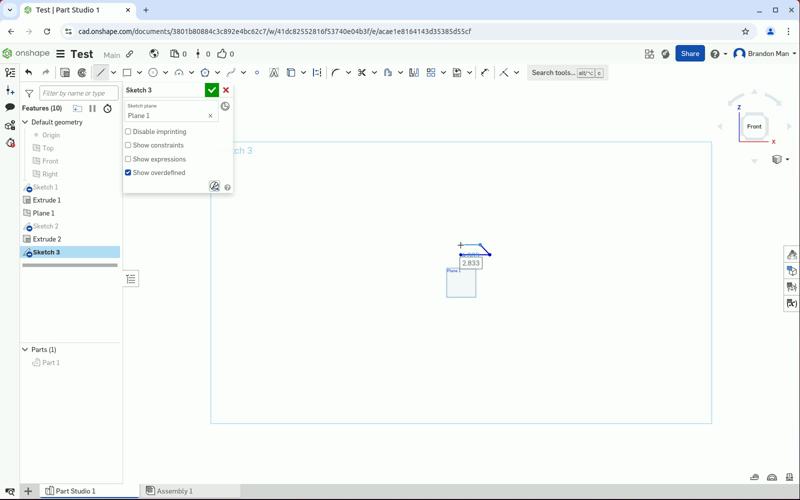
click(460, 244)
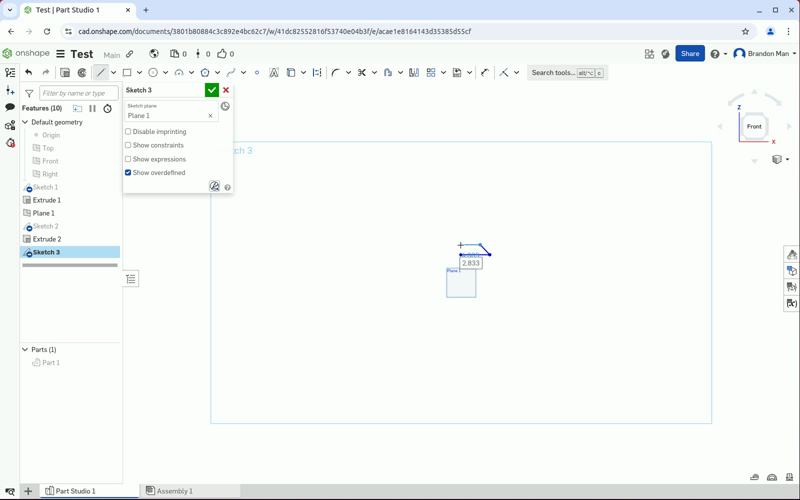
key_up(shift)
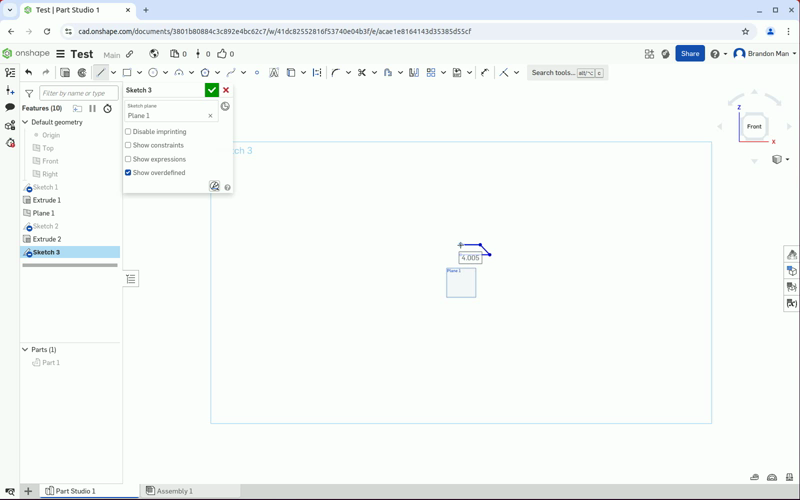
mouse_move(490, 244)
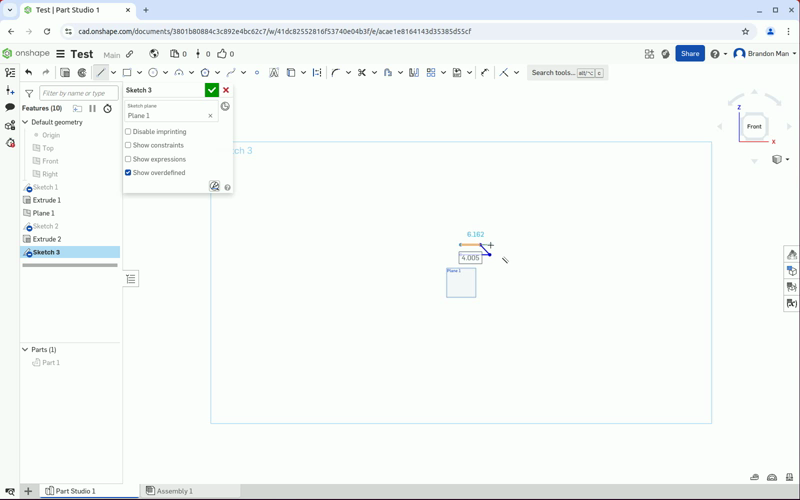
key_down(shift)
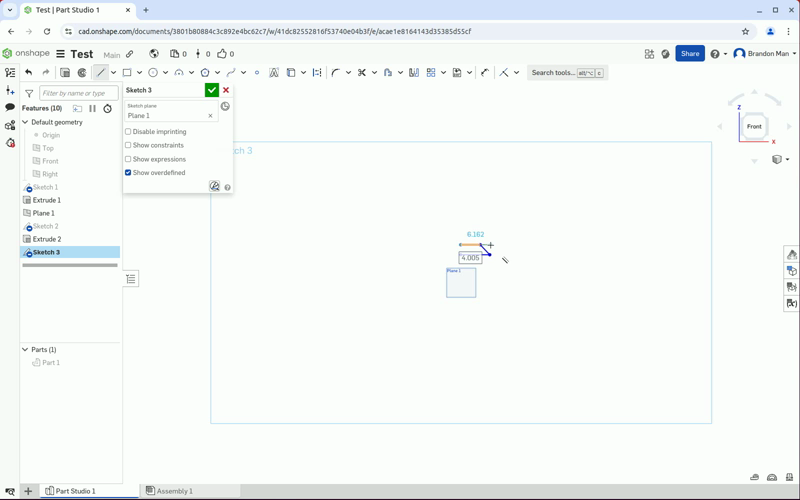
mouse_move(460, 254)
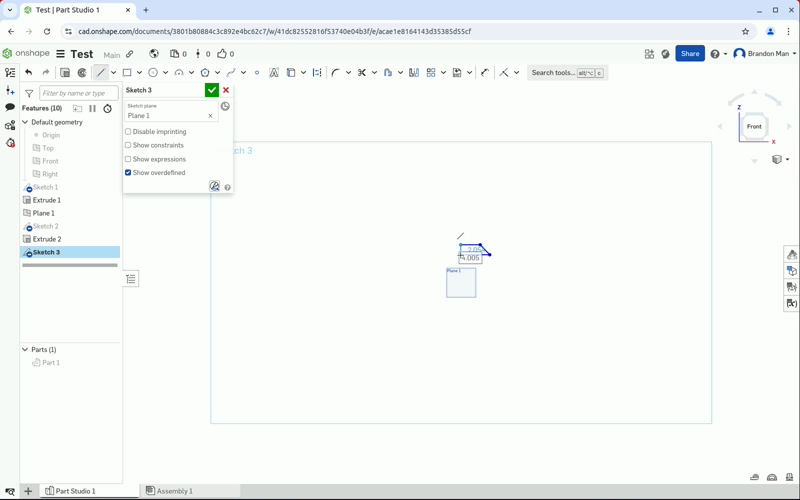
key_up(shift)
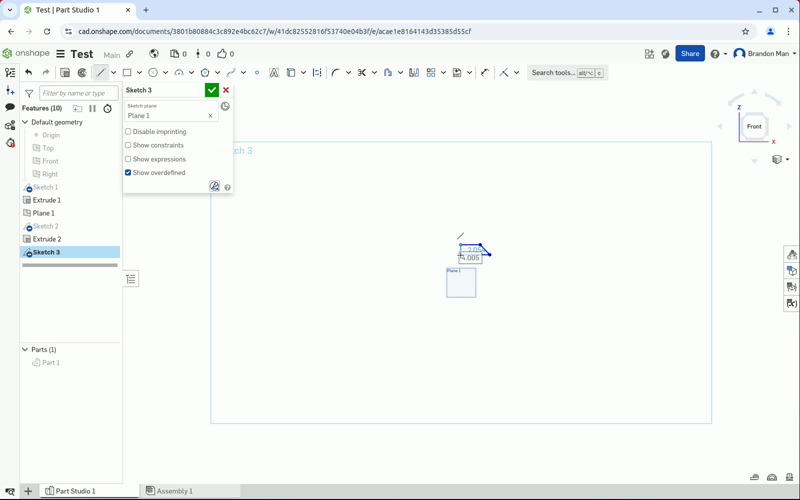
click(460, 254)
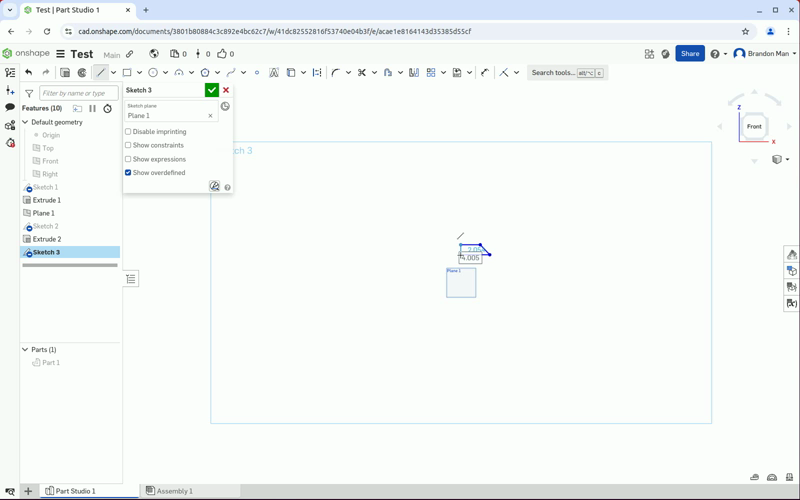
key(esc)
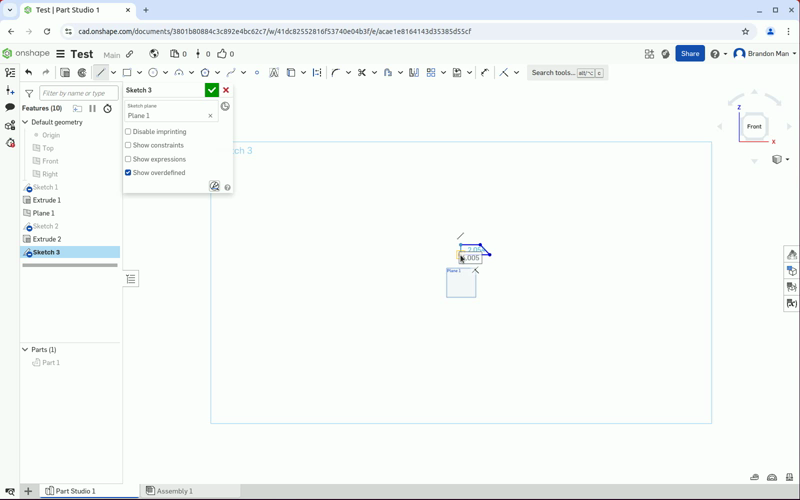
mouse_move(478, 247)
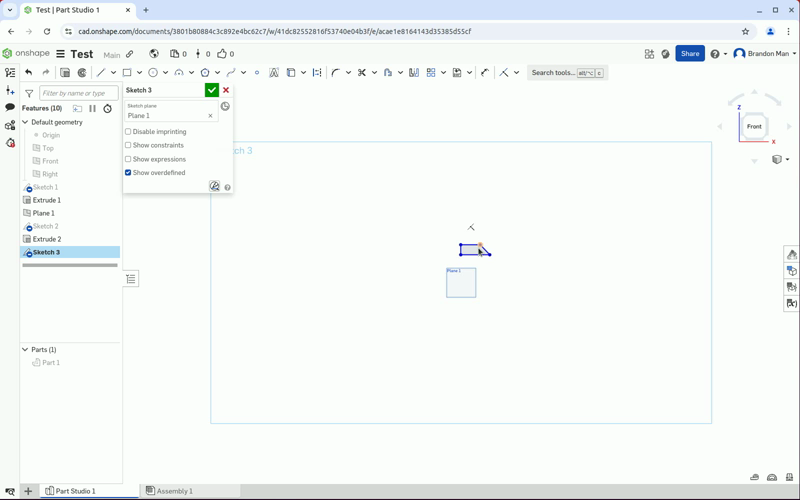
scroll(6)
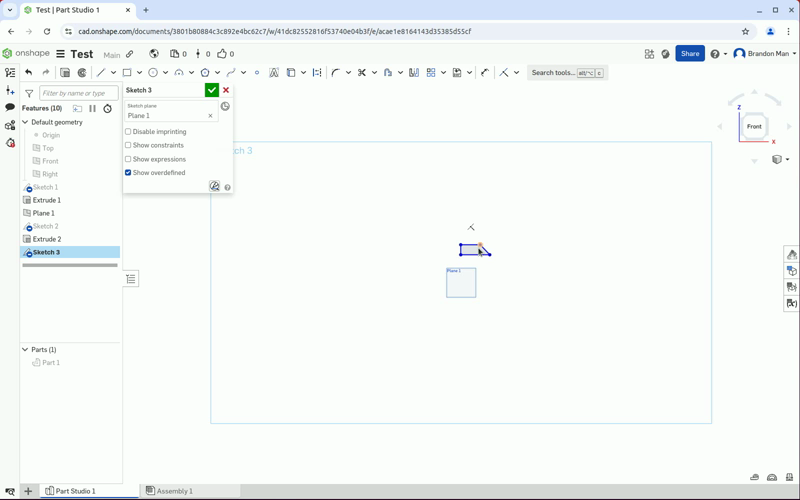
scroll(6)
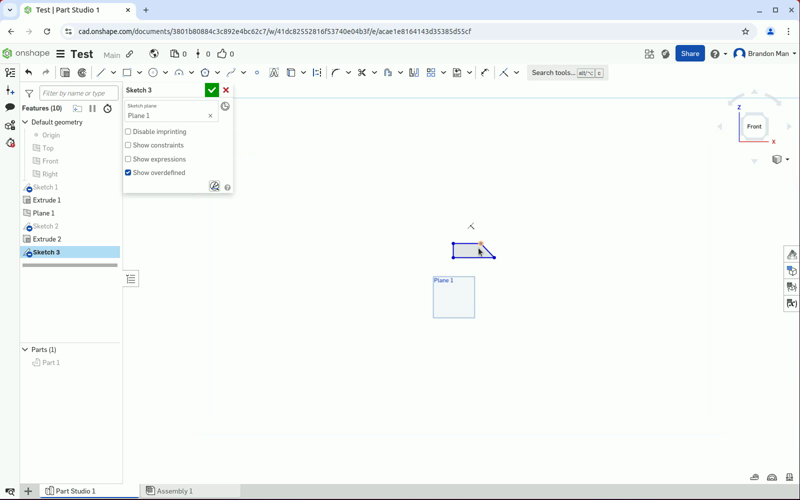
scroll(6)
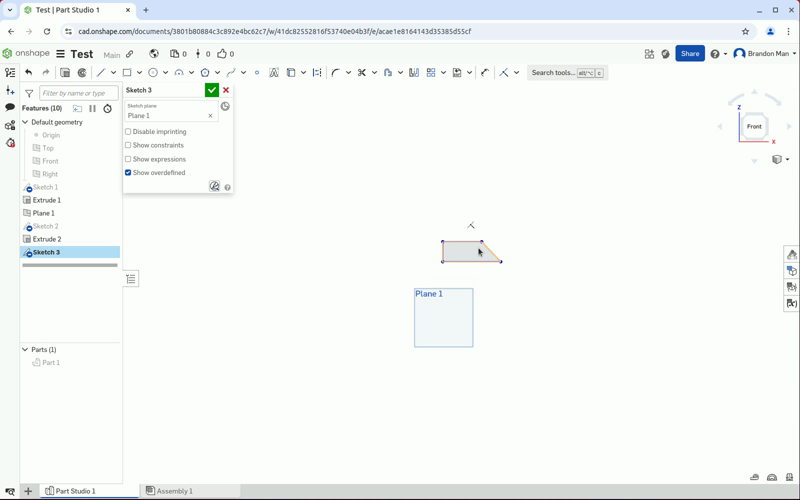
scroll(6)
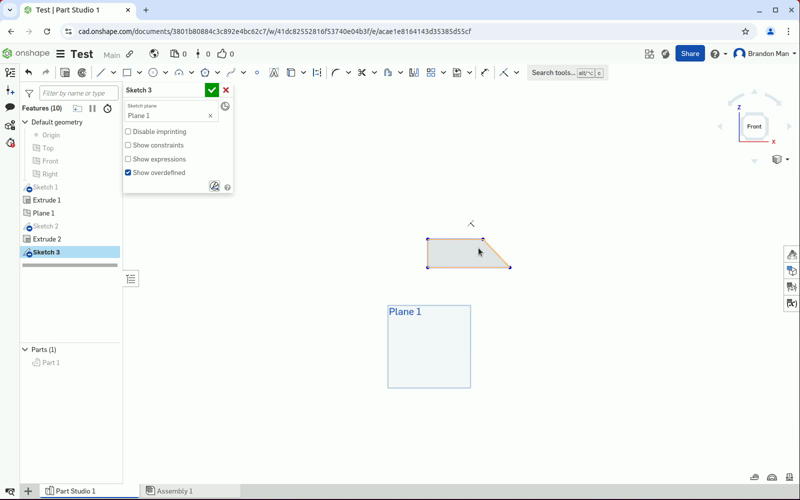
scroll(6)
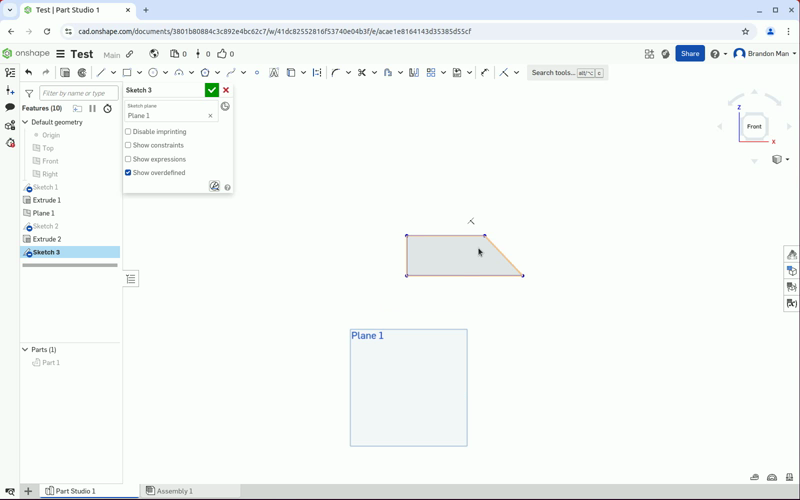
scroll(6)
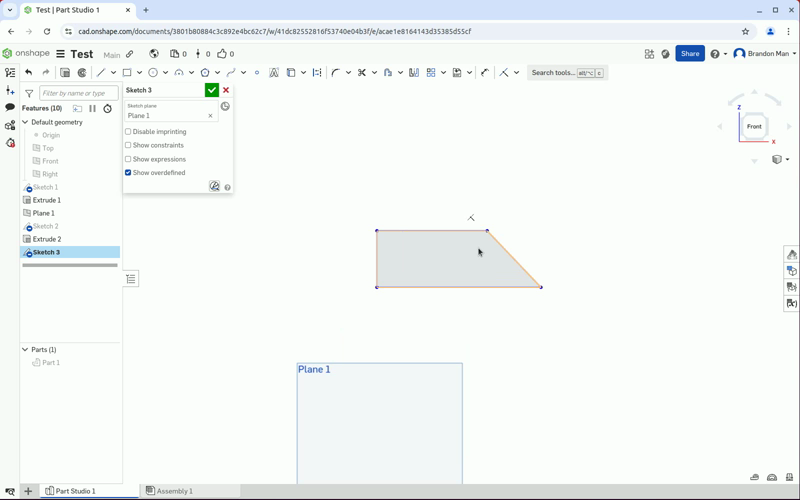
scroll(6)
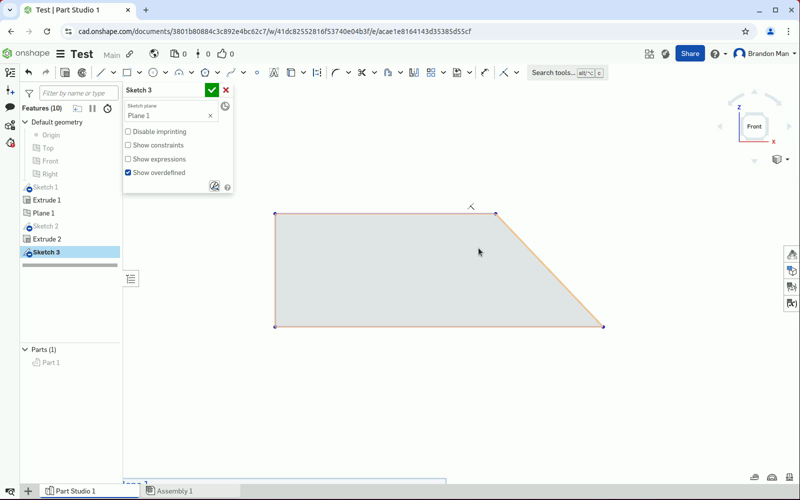
click(478, 247)
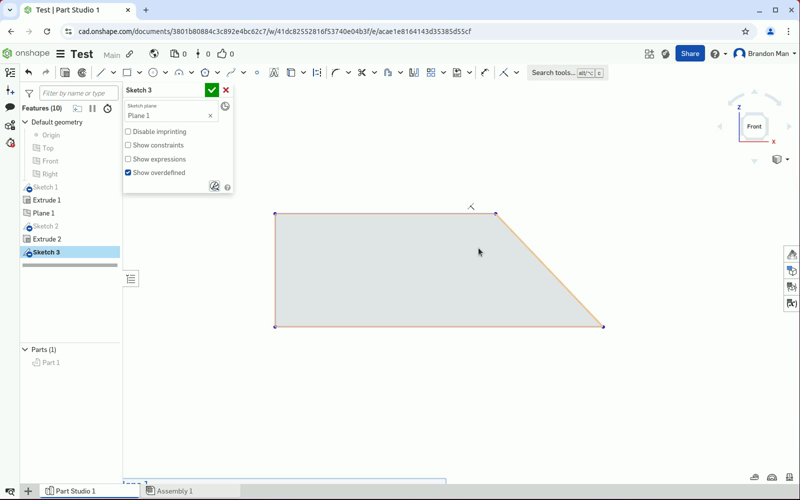
scroll(-6)
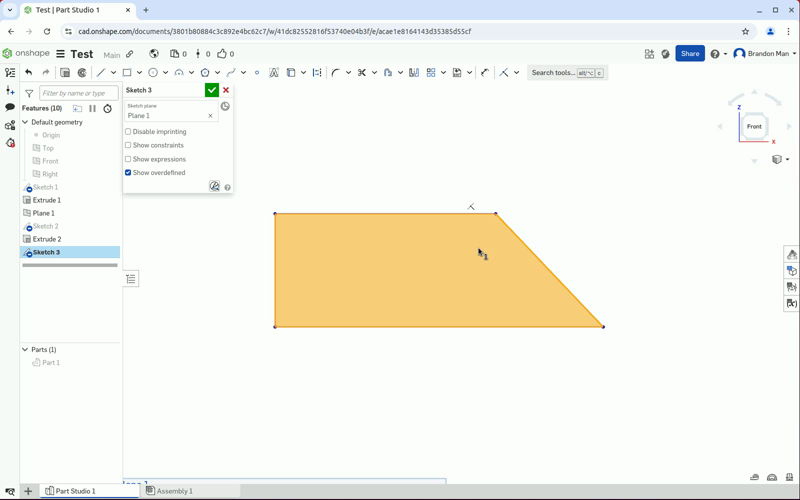
scroll(-6)
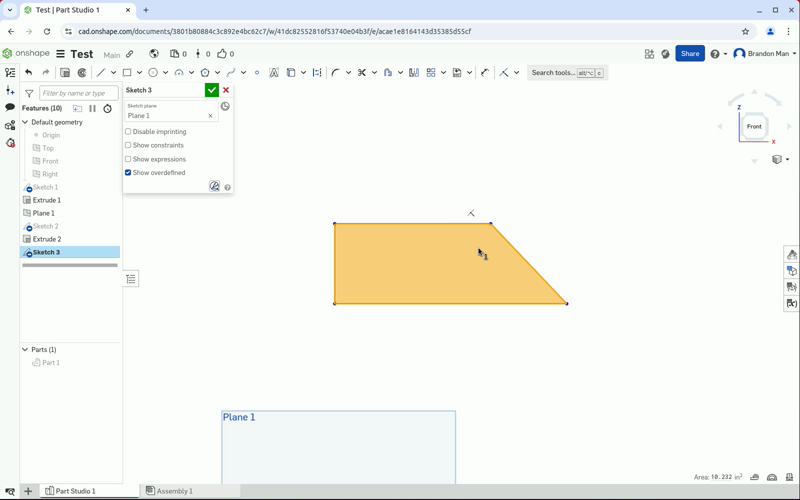
scroll(-6)
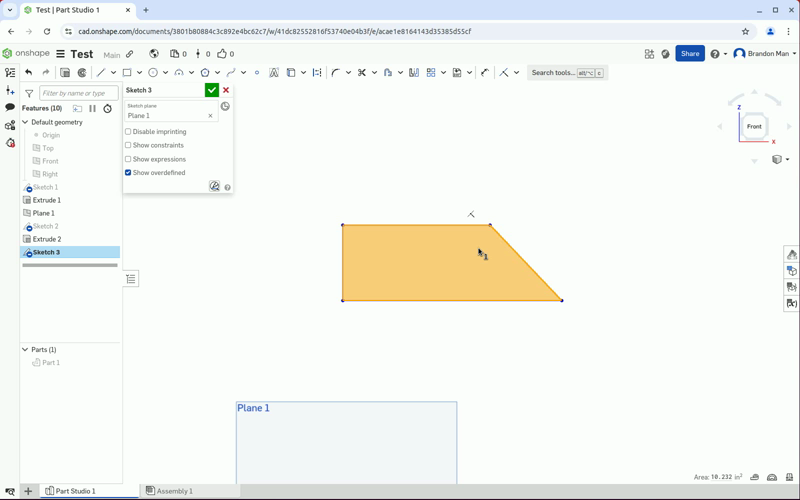
scroll(-6)
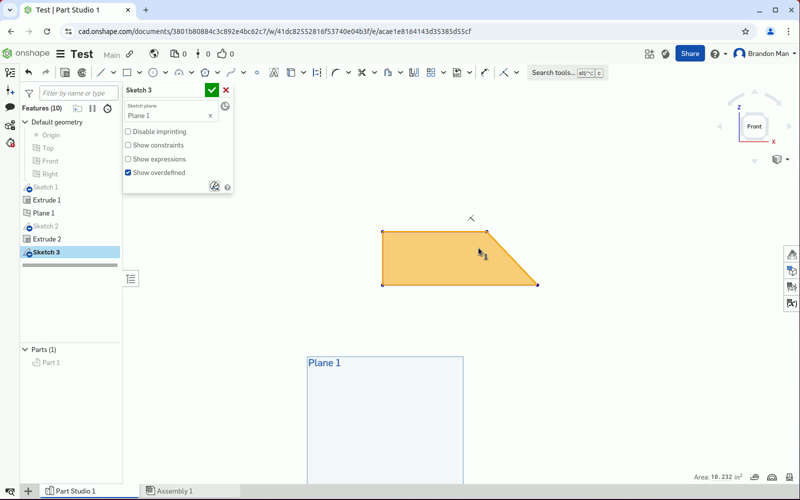
scroll(-6)
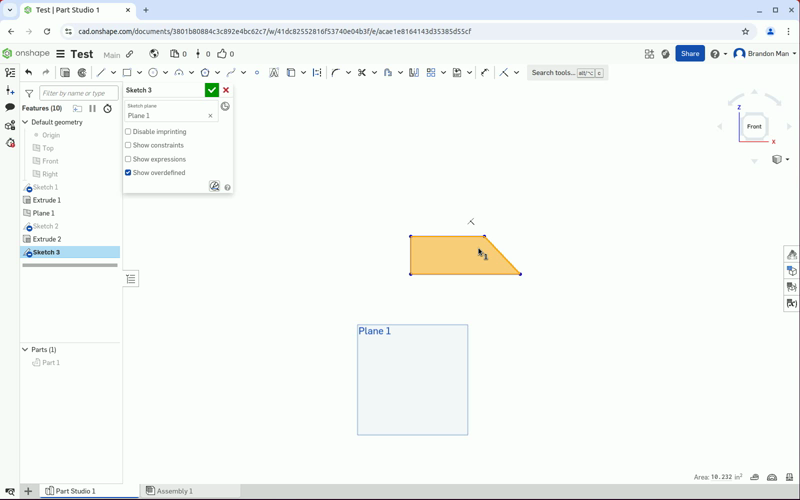
scroll(-6)
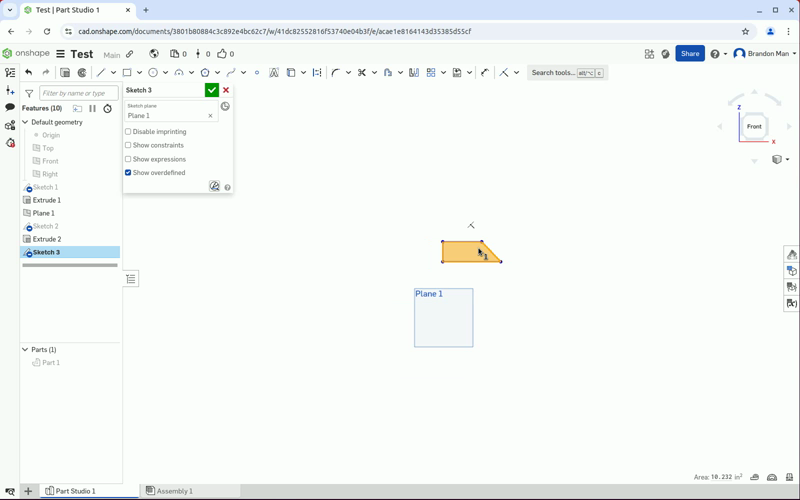
scroll(-6)
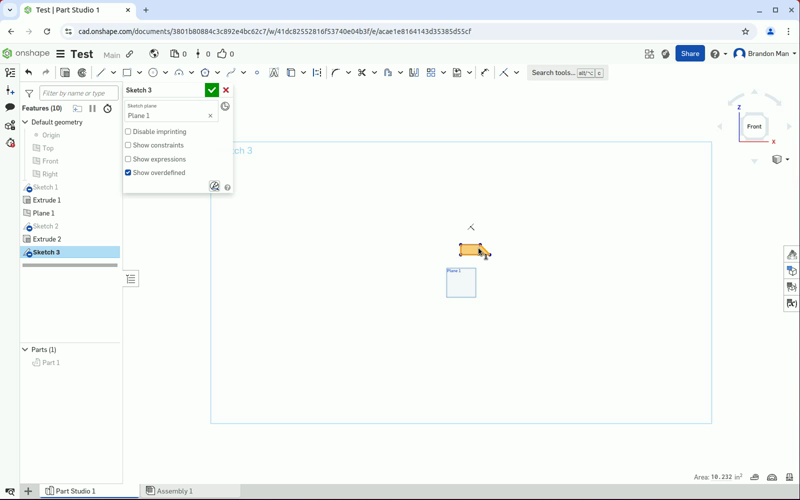
mouse_move(73, 352)
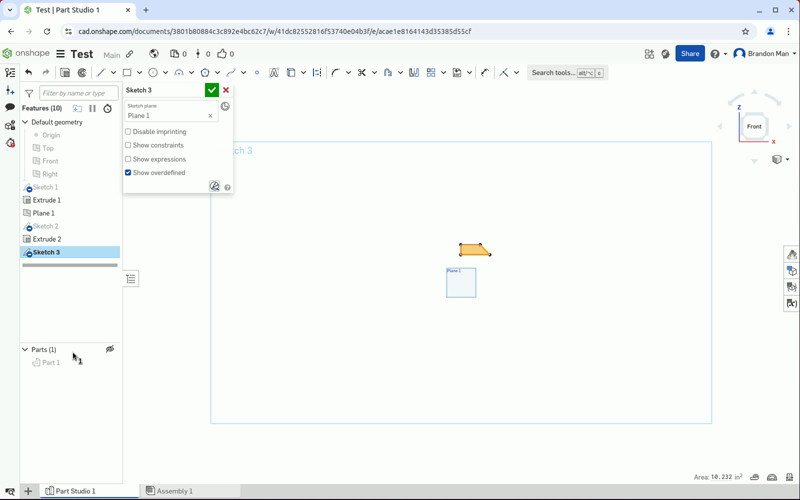
key(shift+y)
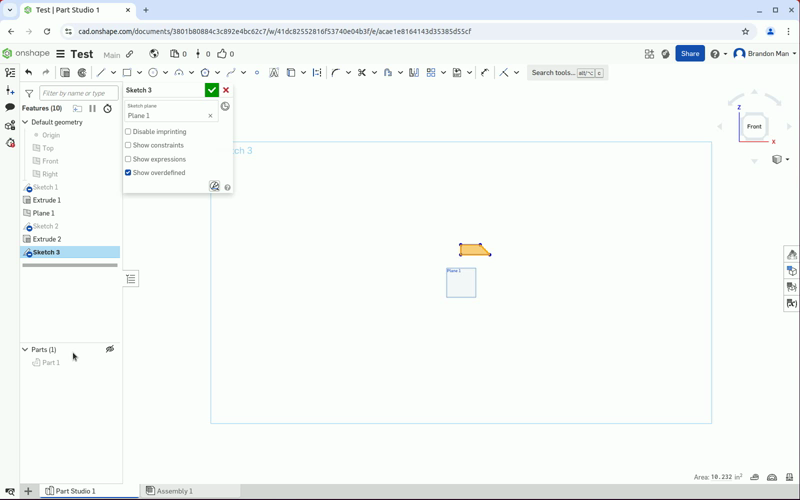
key(shift+e)
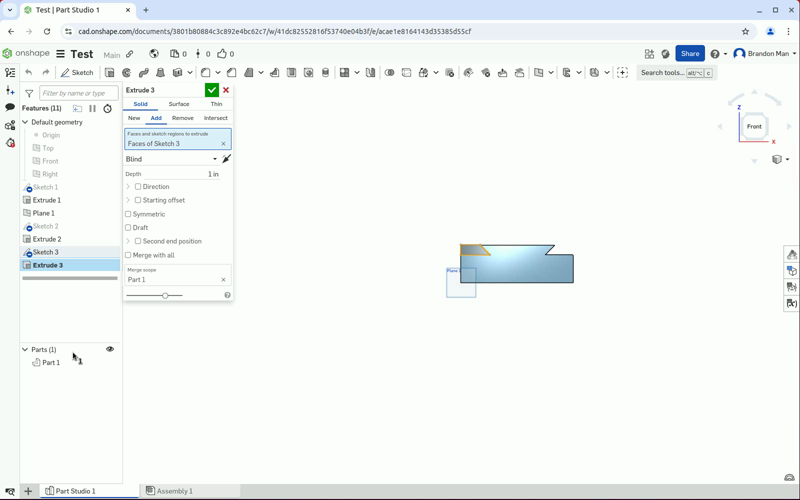
mouse_move(143, 106)
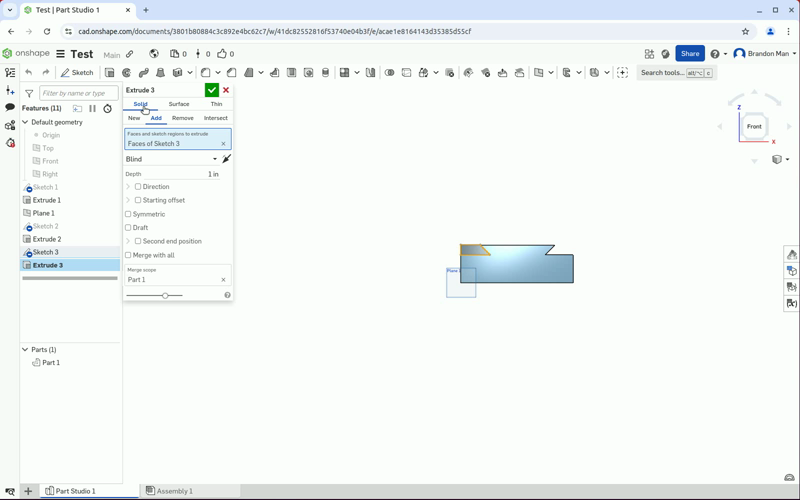
click(143, 106)
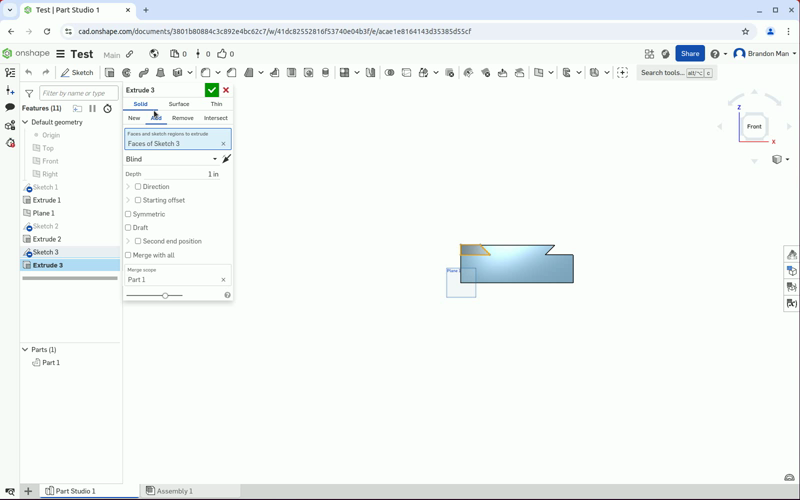
mouse_move(186, 120)
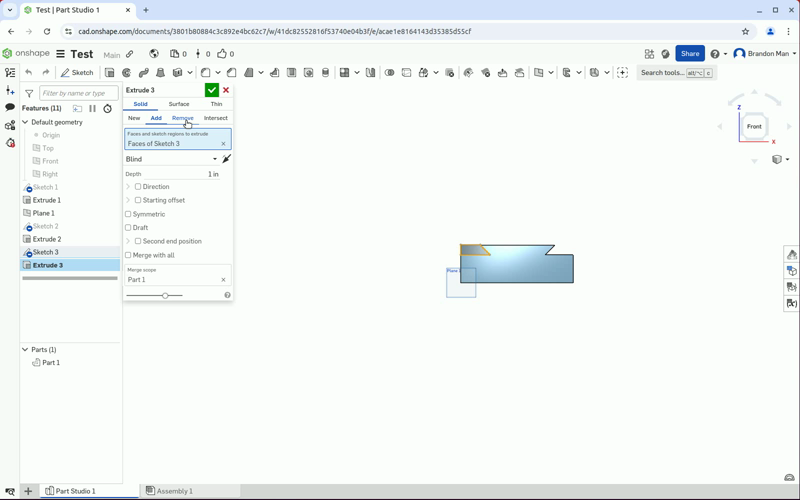
click(186, 120)
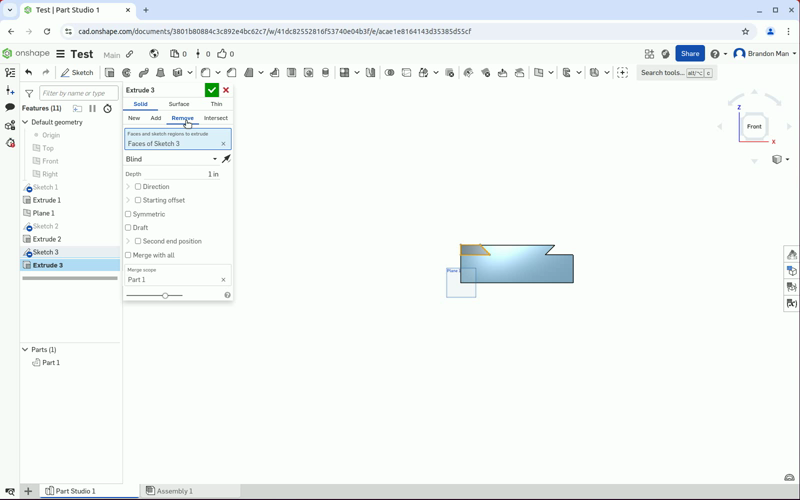
key(tab, 4)
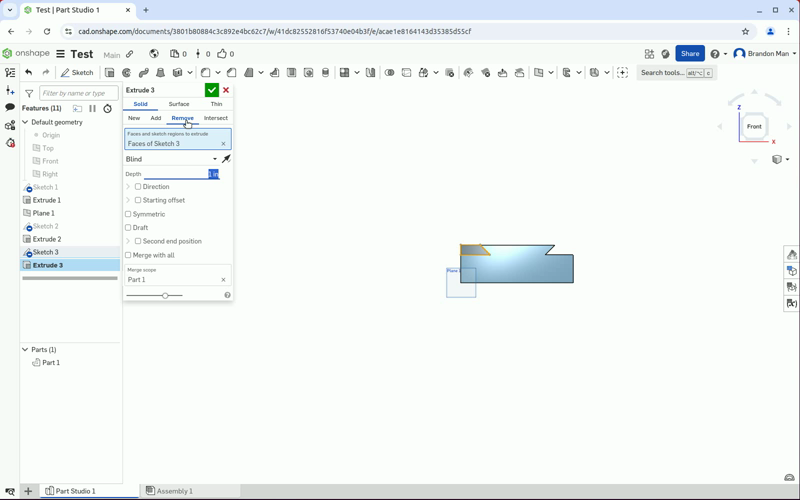
text(11.554)
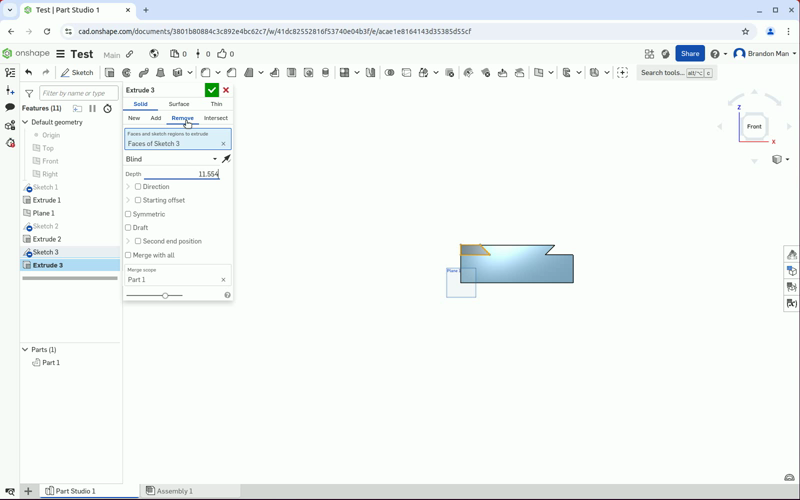
key(tab, 6)
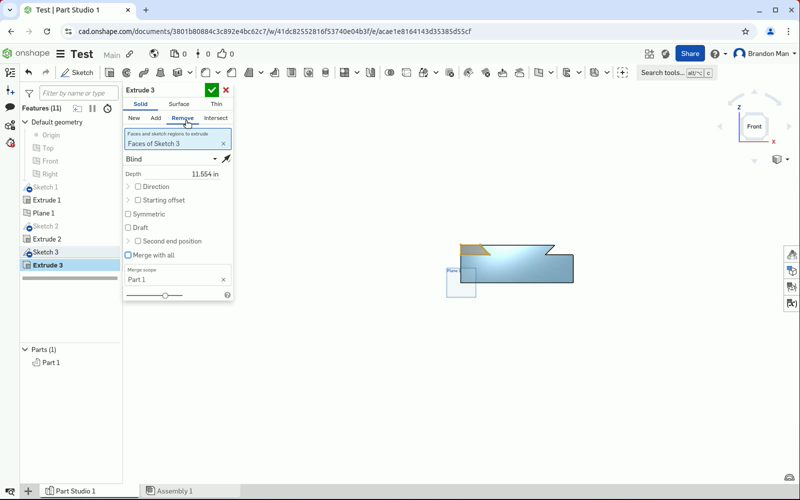
key(space)
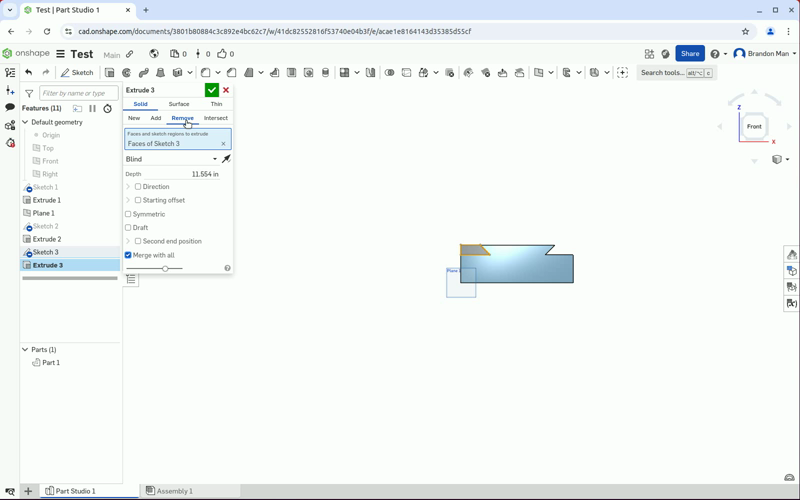
key(enter)
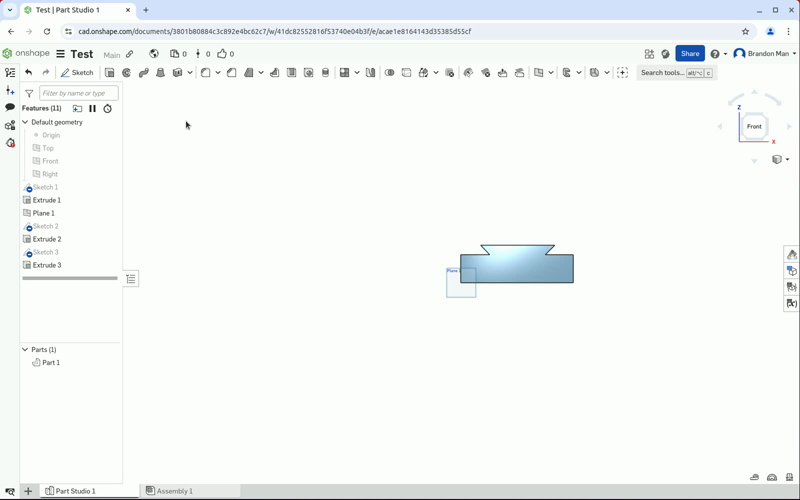
key(shift+h)
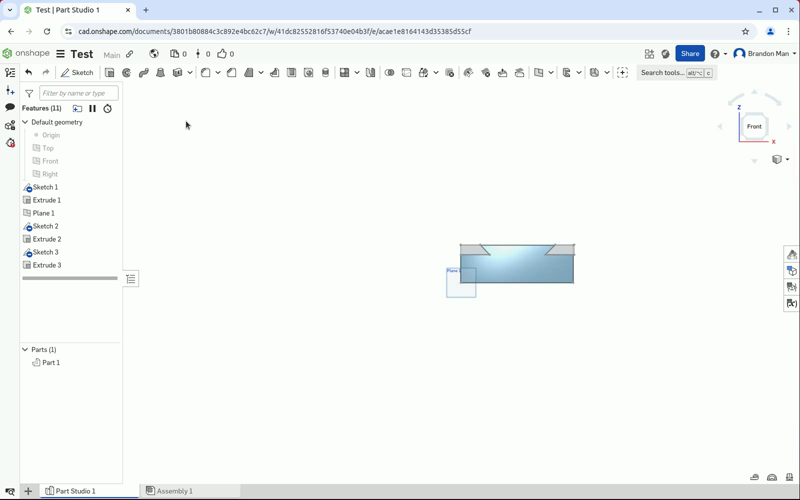
key(shift+h)
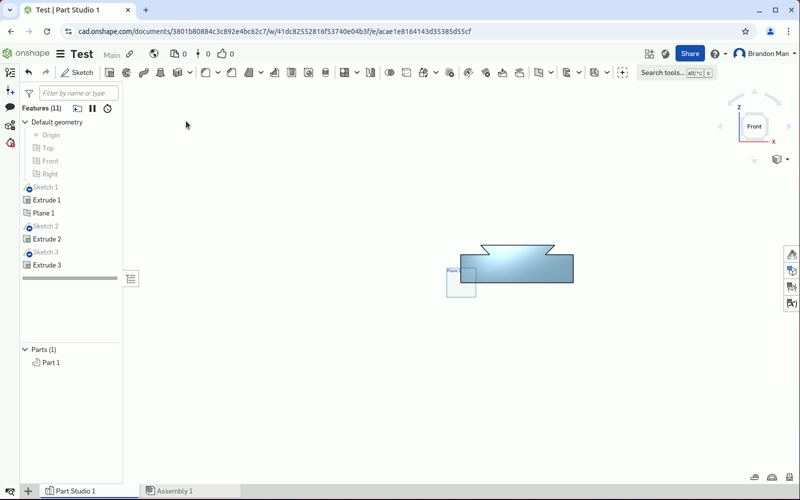
mouse_move(73, 189)
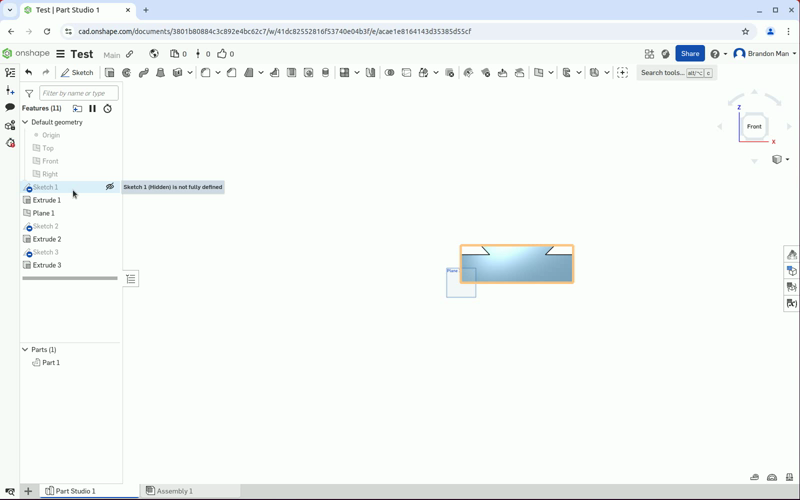
click(73, 189)
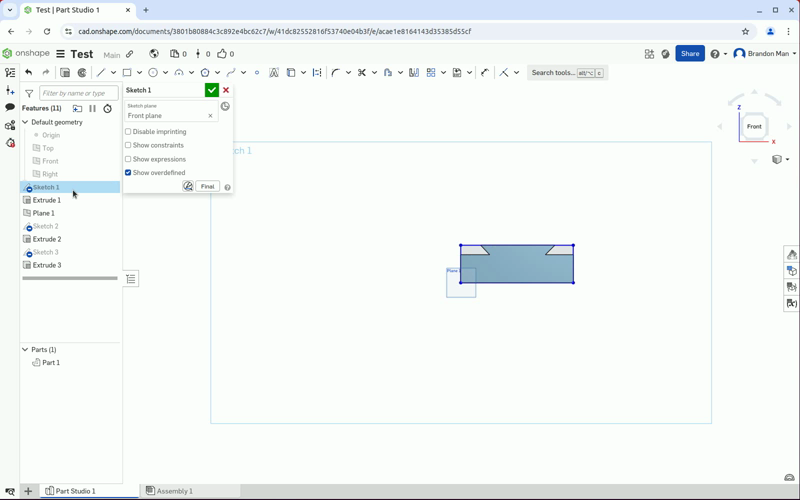
mouse_move(229, 92)
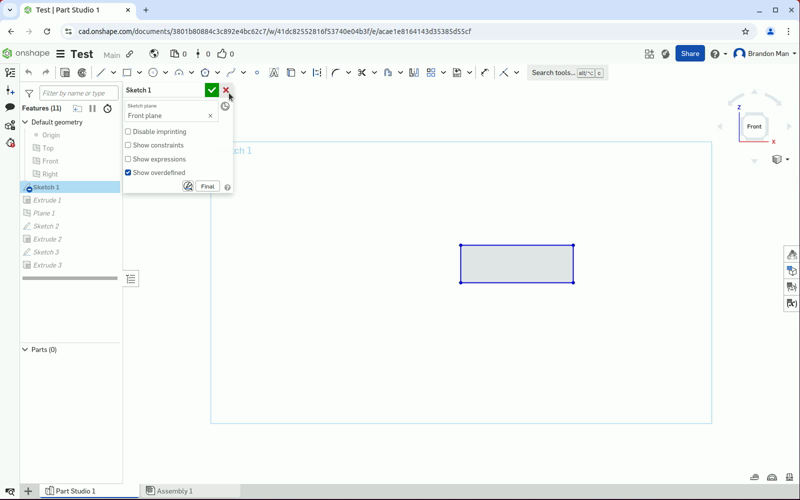
click(229, 92)
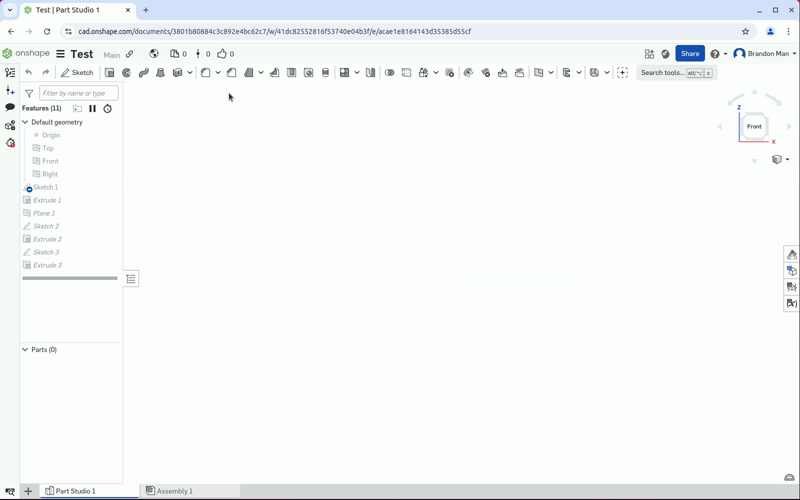
key(shift+s)
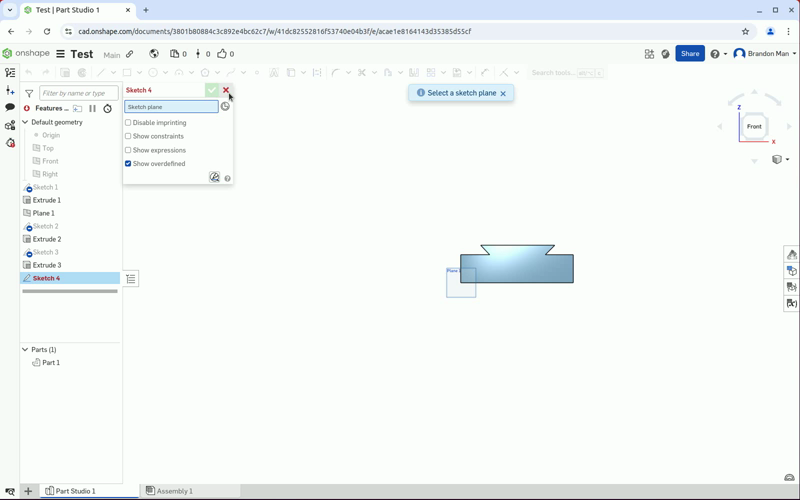
mouse_move(73, 215)
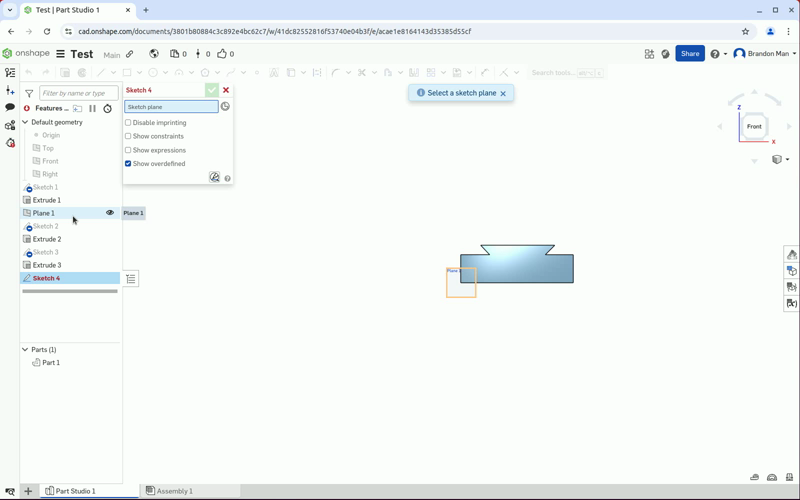
click(73, 215)
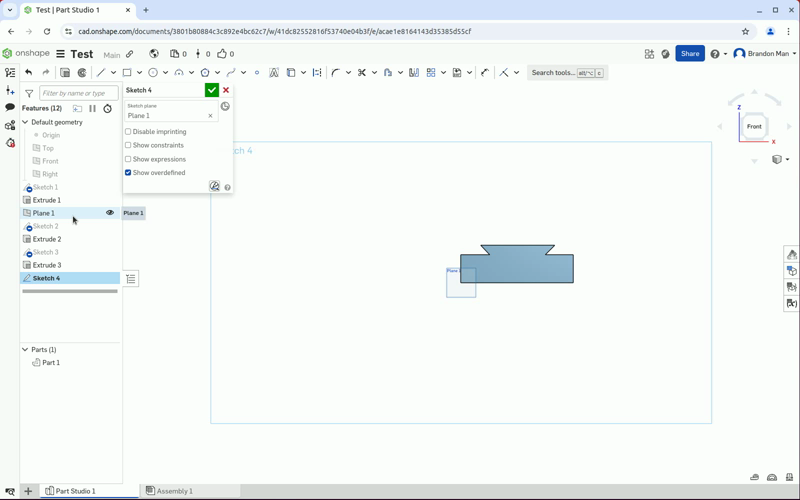
mouse_move(73, 352)
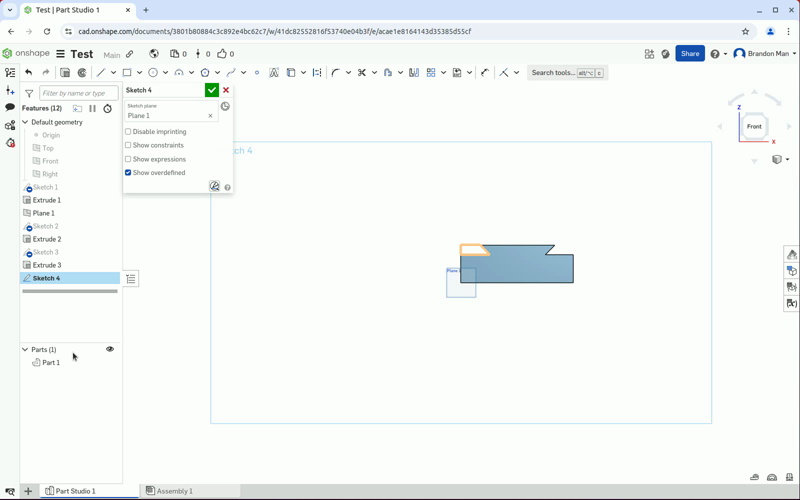
key(y)
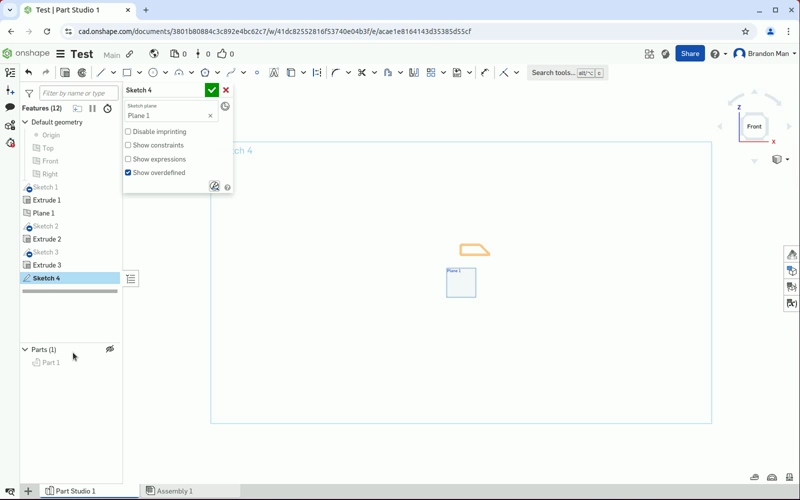
key(l)
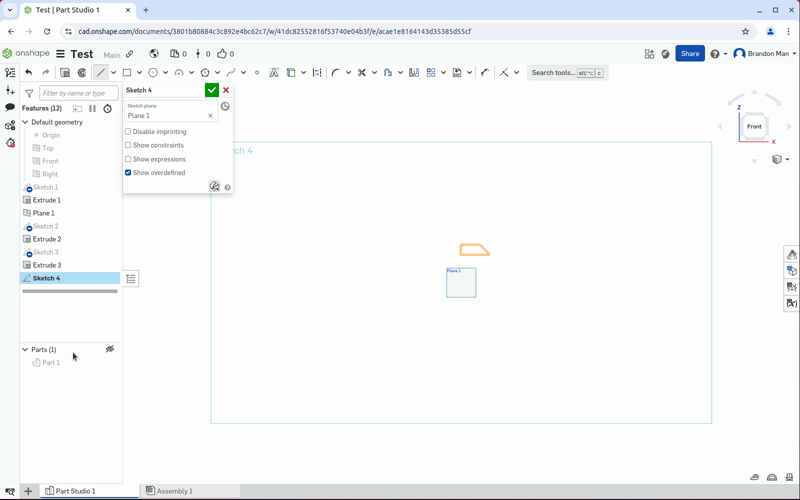
key_down(shift)
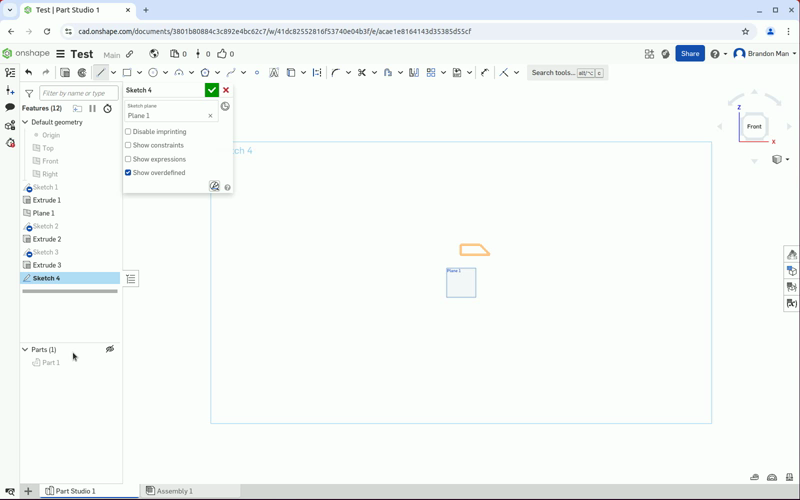
mouse_move(479, 273)
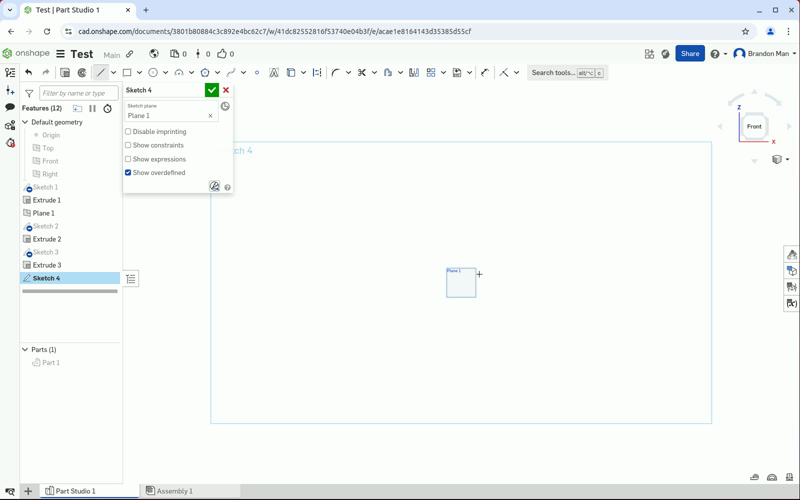
click(479, 273)
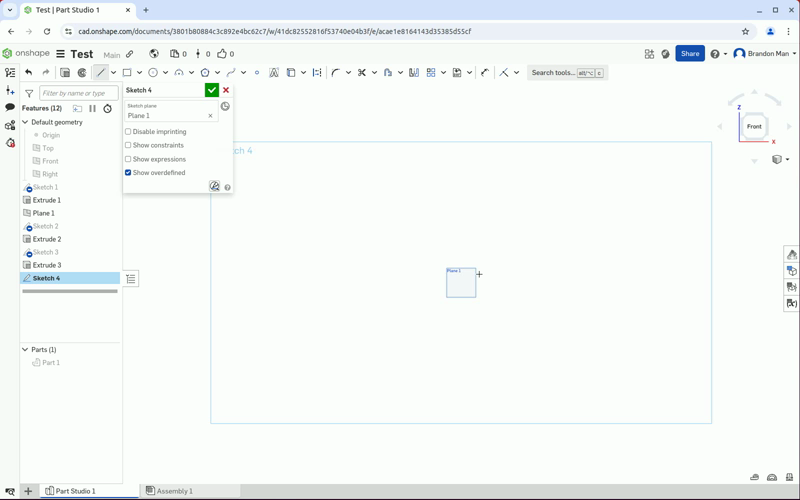
key_up(shift)
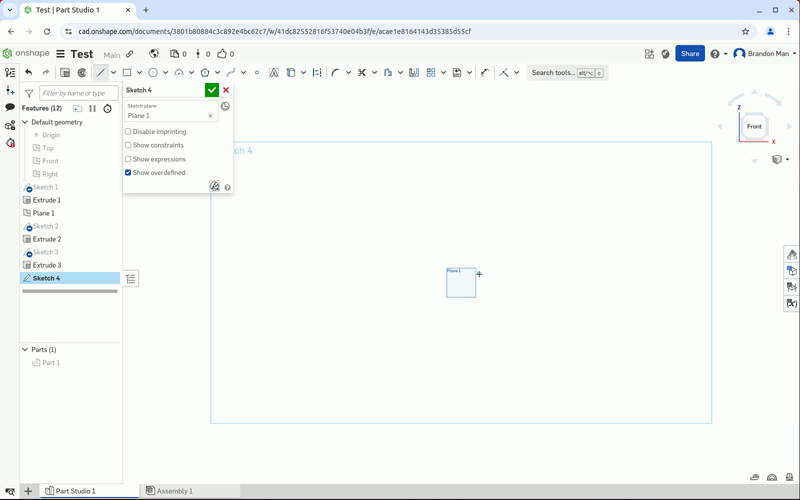
key_down(shift)
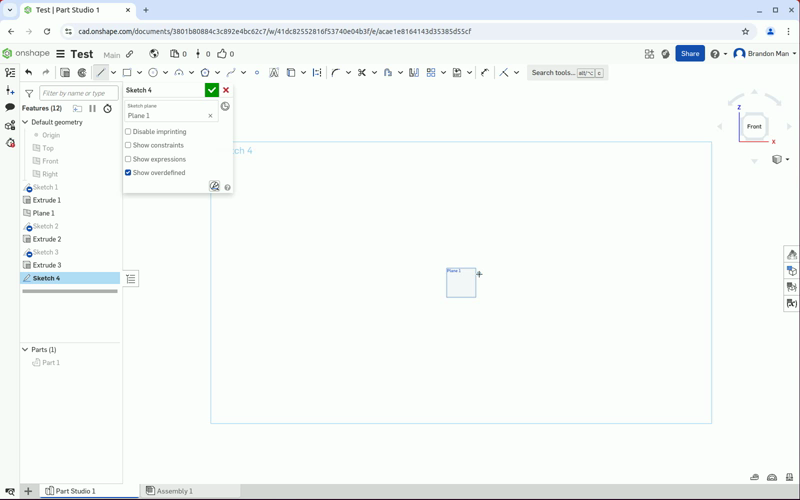
mouse_move(509, 273)
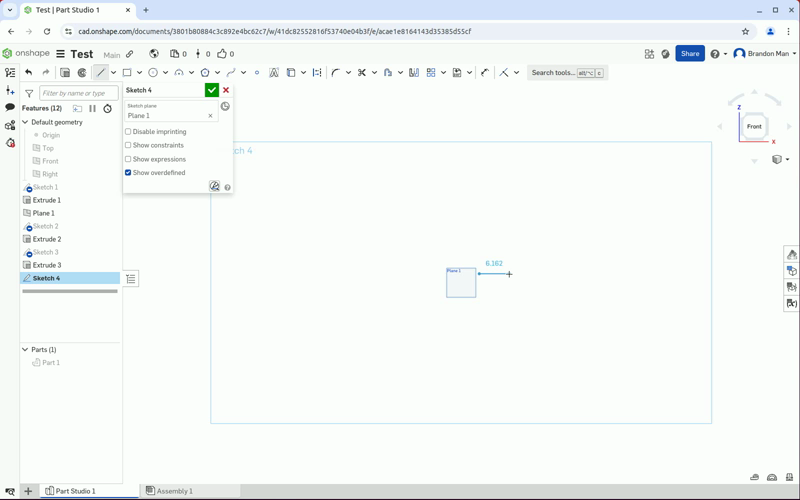
mouse_move(489, 283)
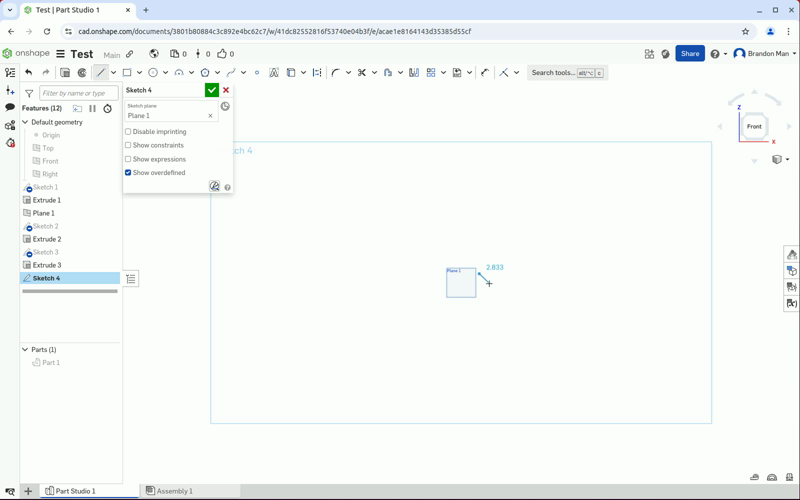
click(489, 283)
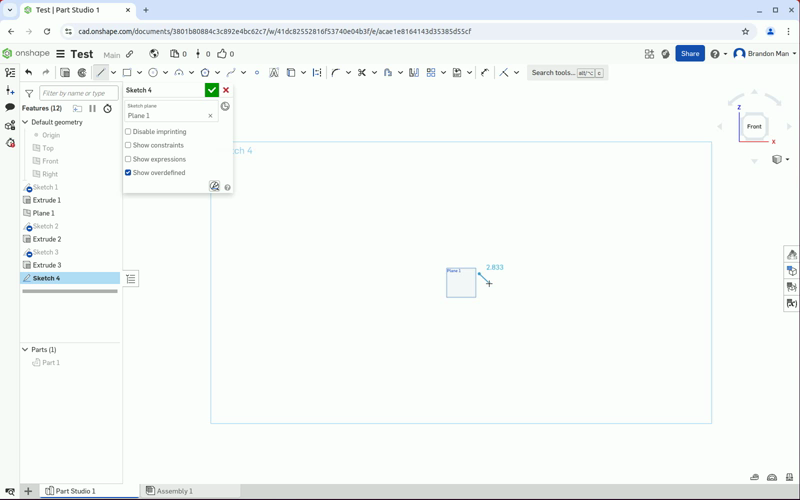
key_up(shift)
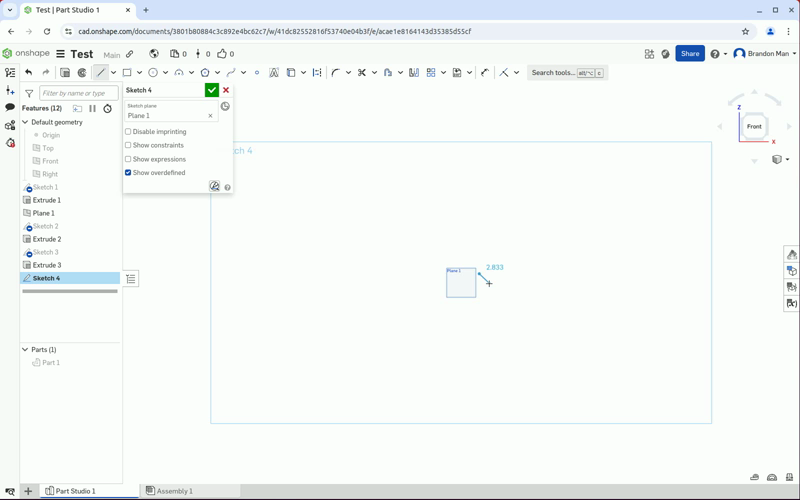
key_down(shift)
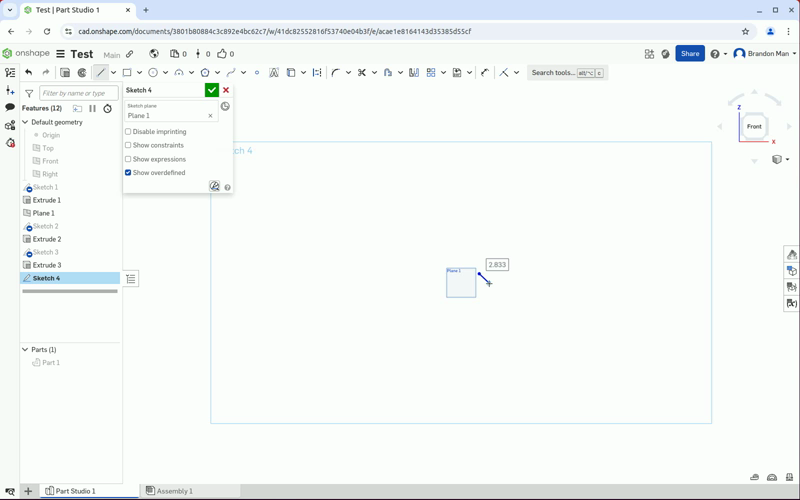
mouse_move(519, 283)
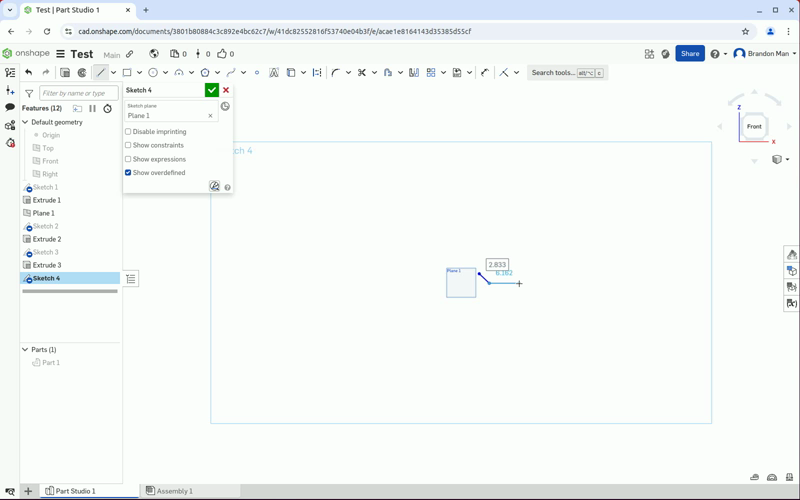
mouse_move(545, 283)
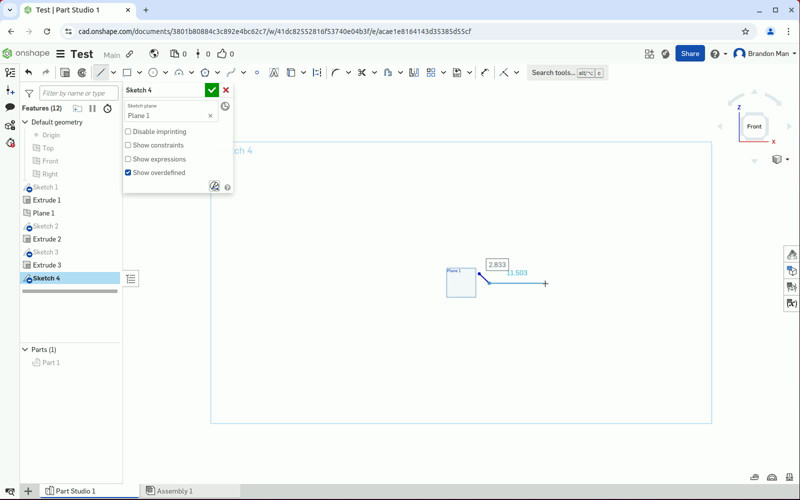
click(545, 283)
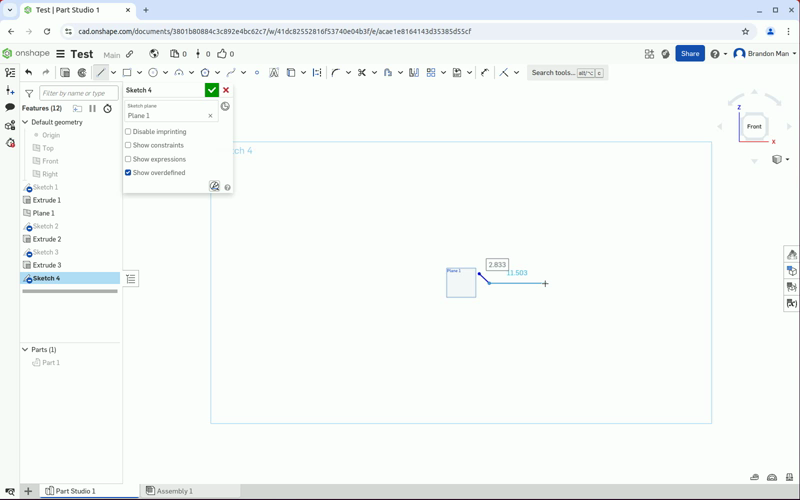
key_up(shift)
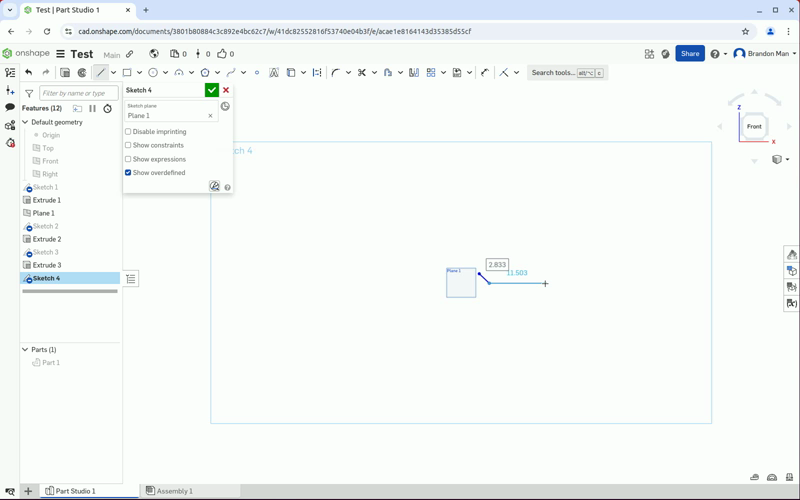
key_down(shift)
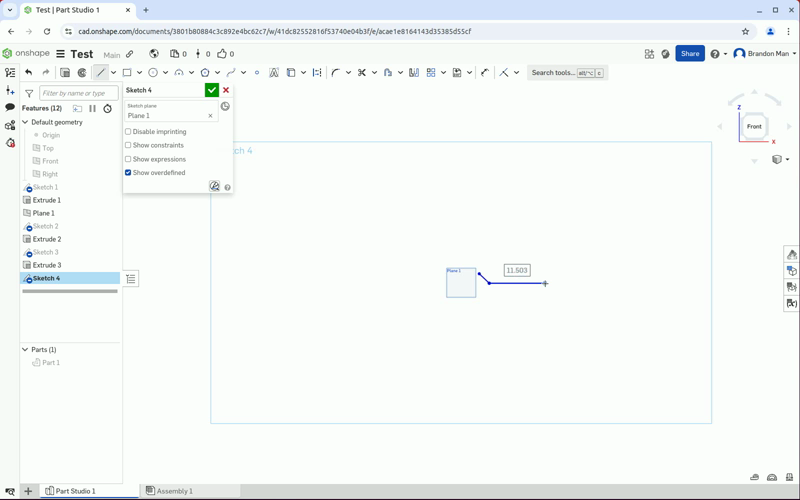
mouse_move(575, 283)
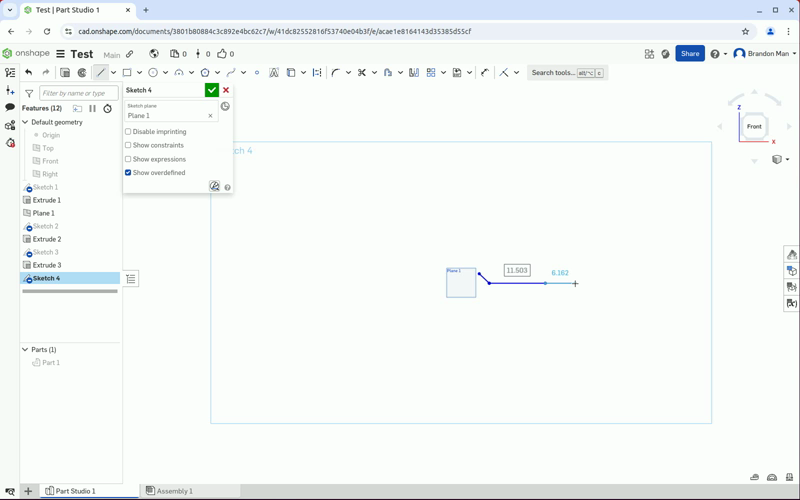
mouse_move(555, 273)
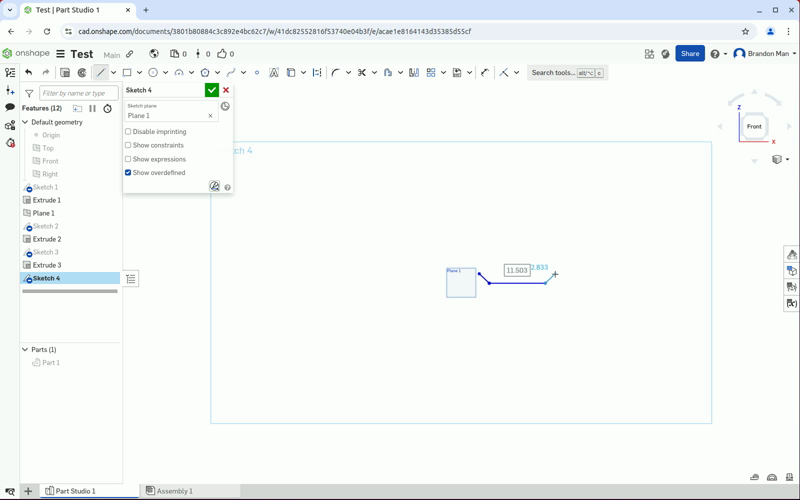
click(555, 273)
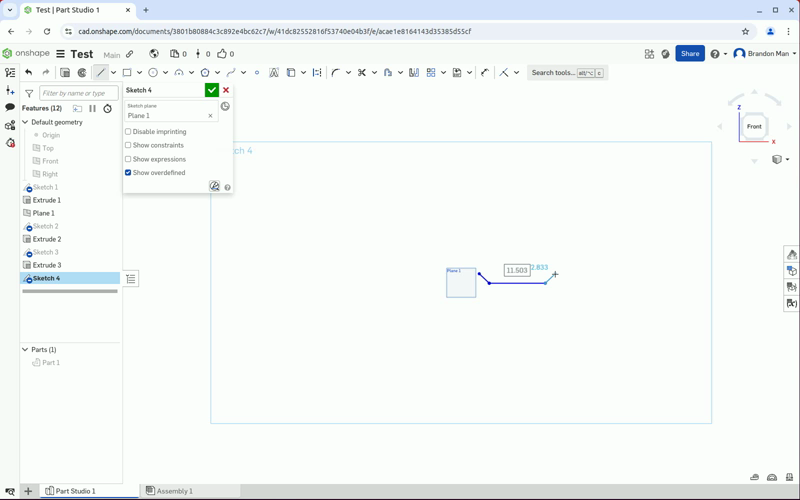
key_up(shift)
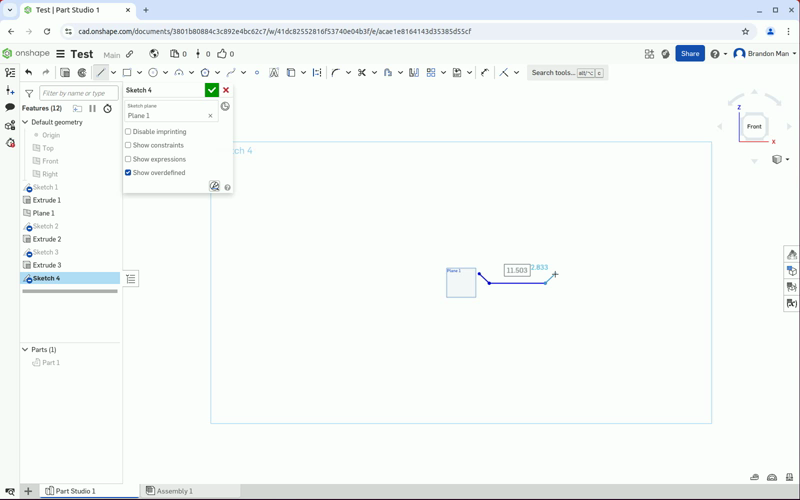
key_down(shift)
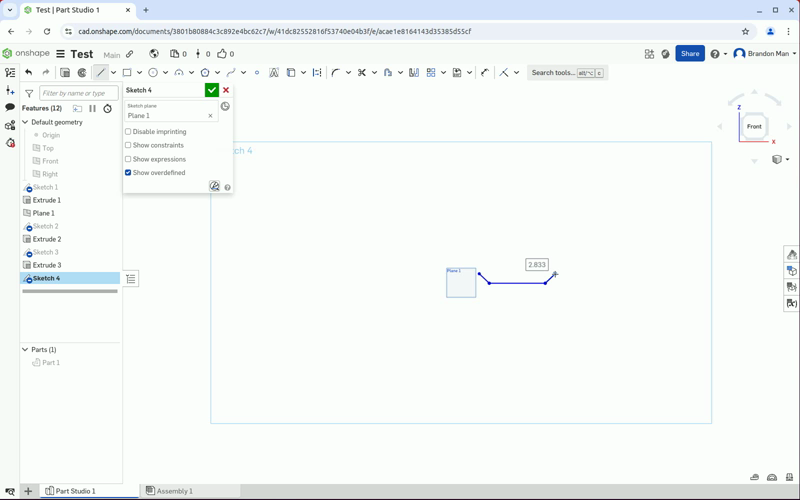
mouse_move(479, 273)
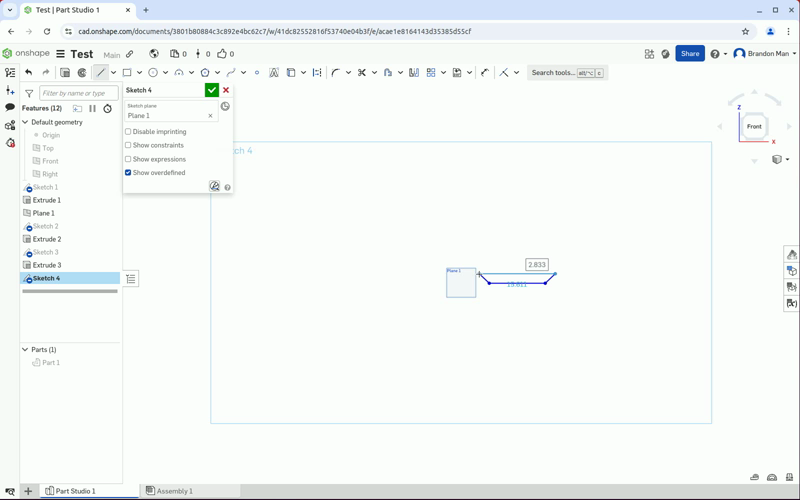
key_up(shift)
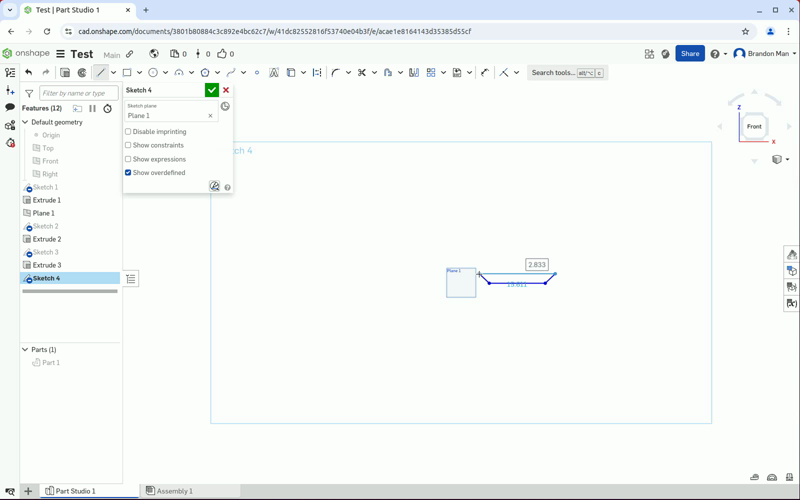
click(479, 273)
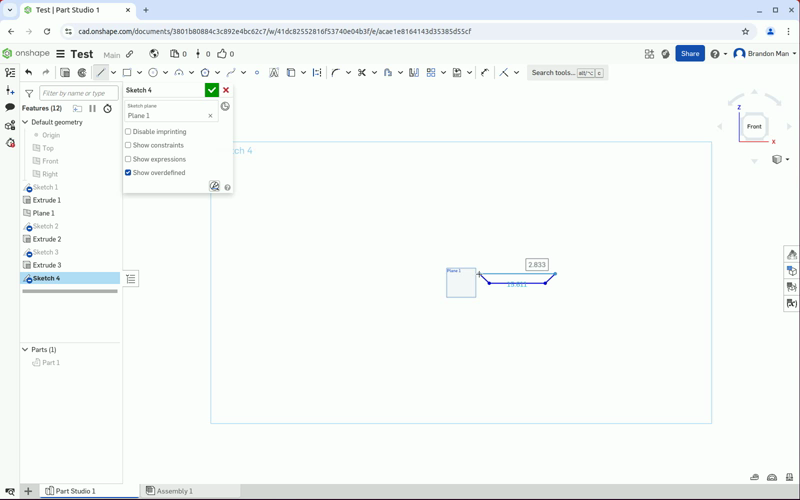
key(esc)
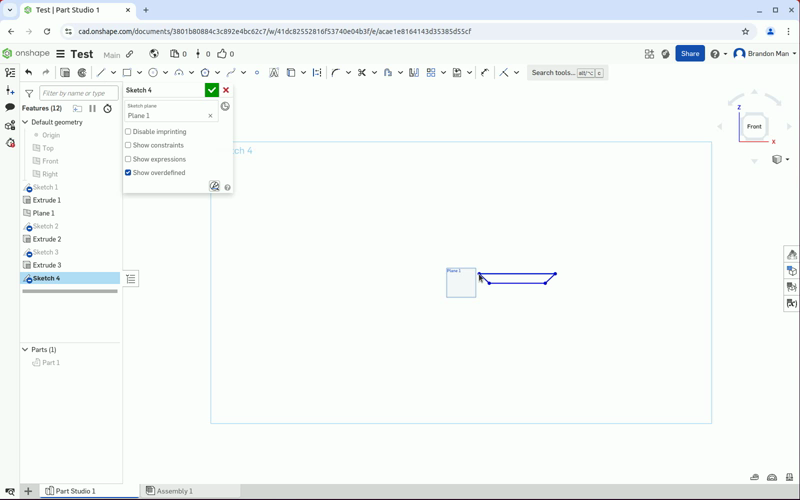
mouse_move(486, 275)
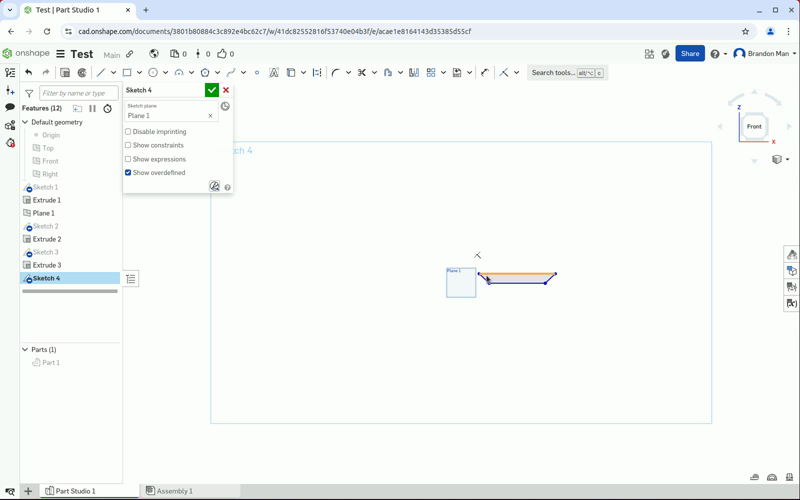
scroll(6)
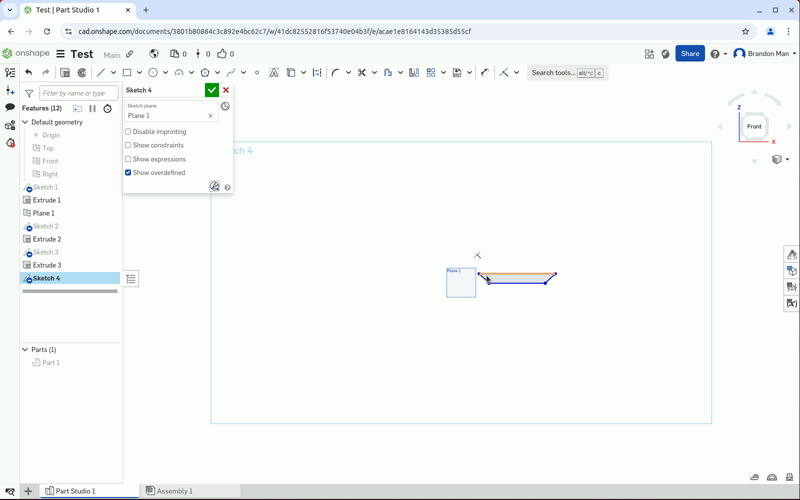
scroll(6)
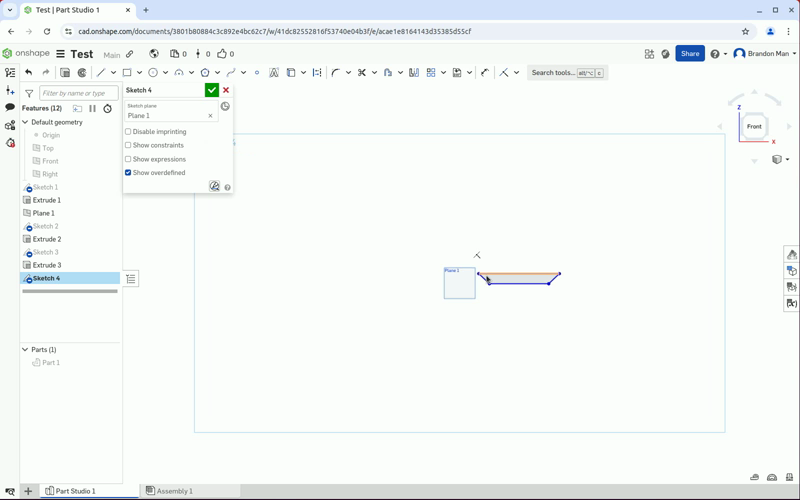
scroll(6)
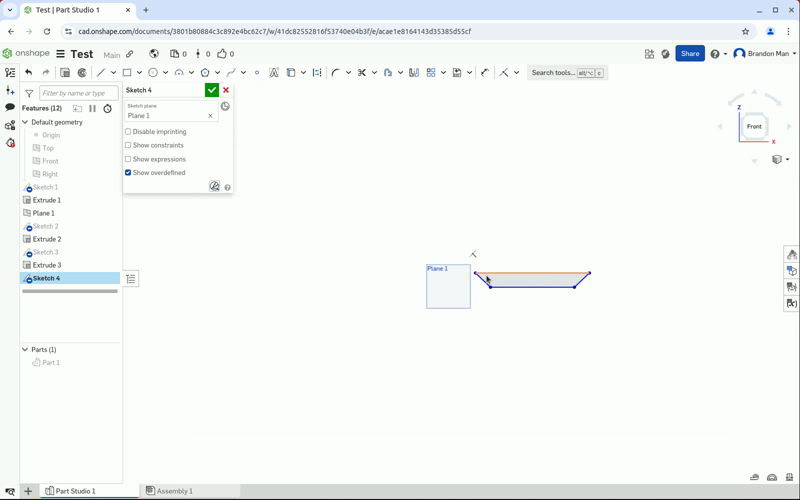
scroll(6)
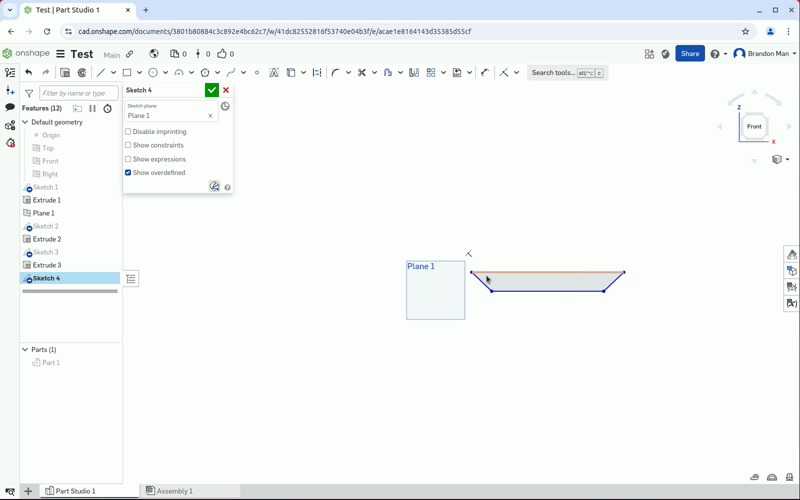
scroll(6)
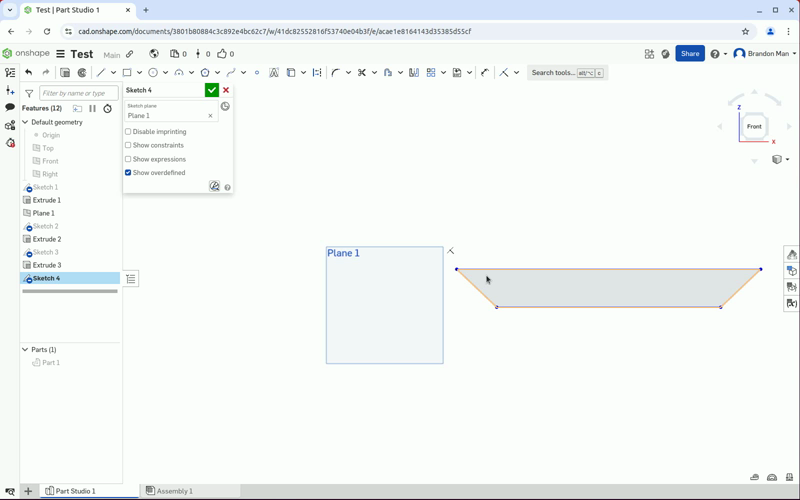
scroll(6)
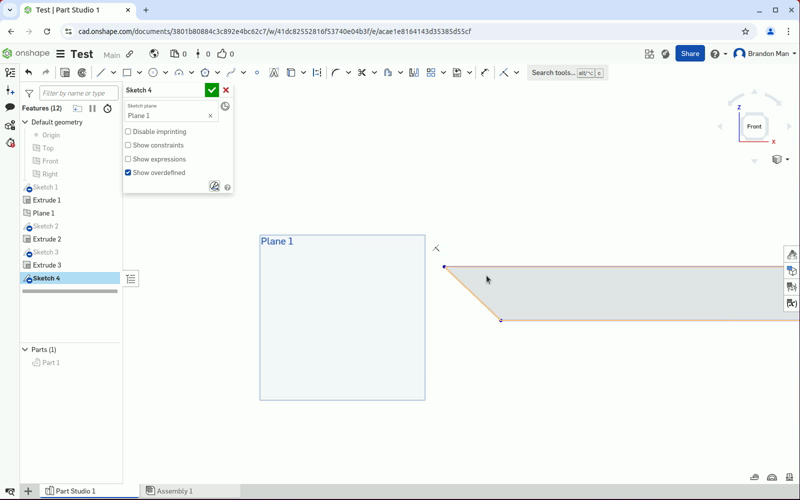
scroll(6)
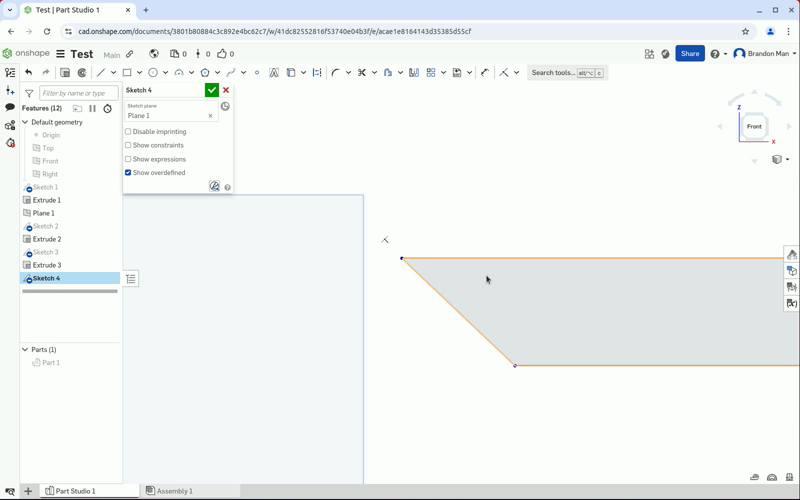
click(486, 275)
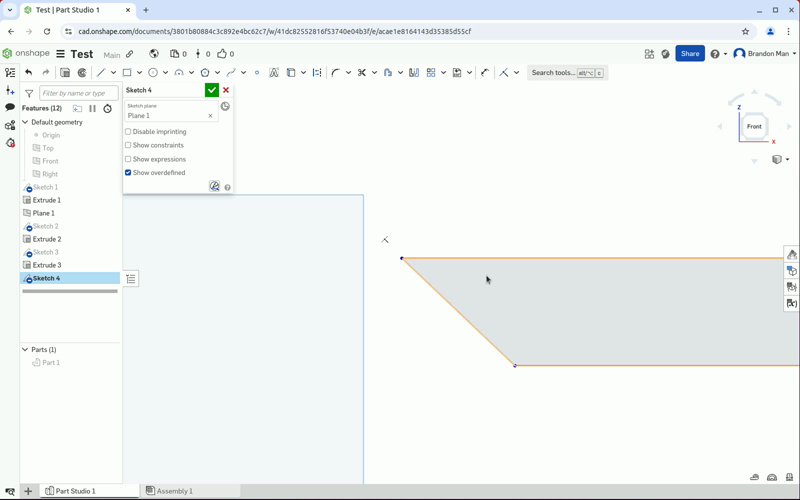
scroll(-6)
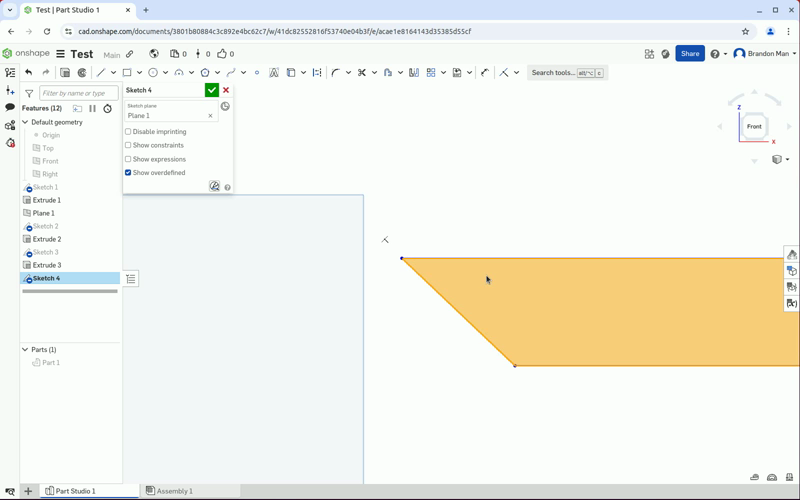
scroll(-6)
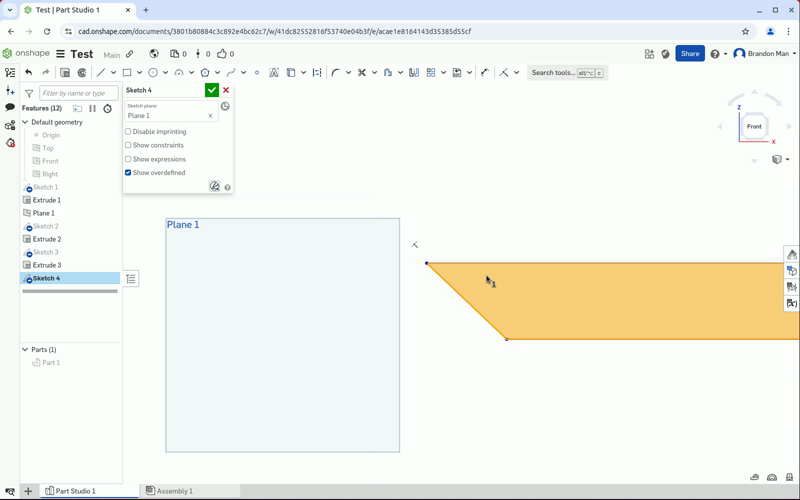
scroll(-6)
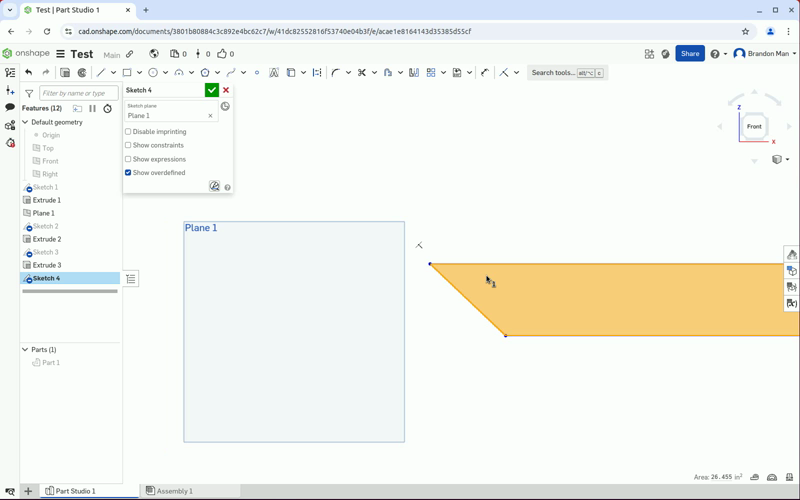
scroll(-6)
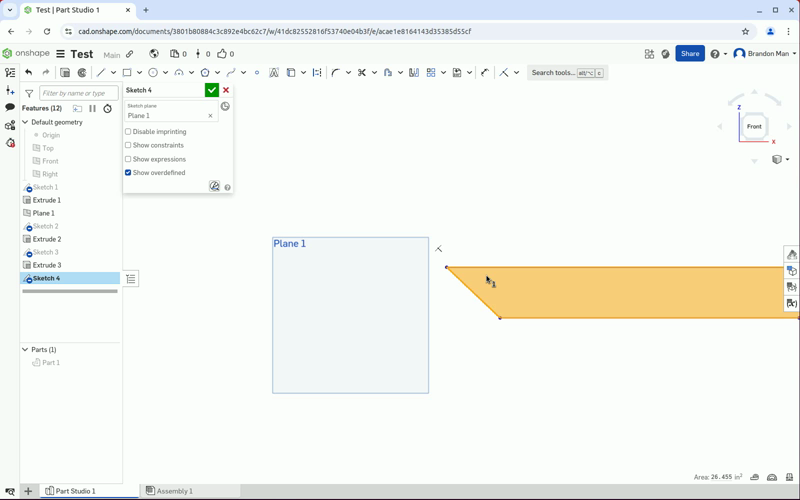
scroll(-6)
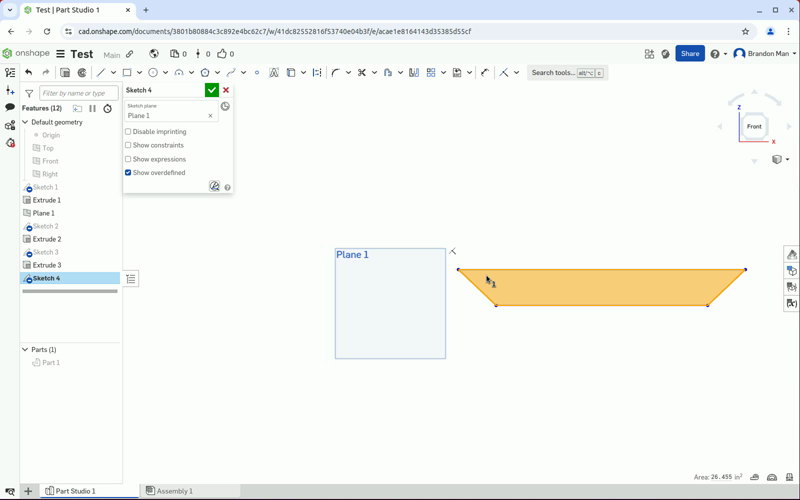
scroll(-6)
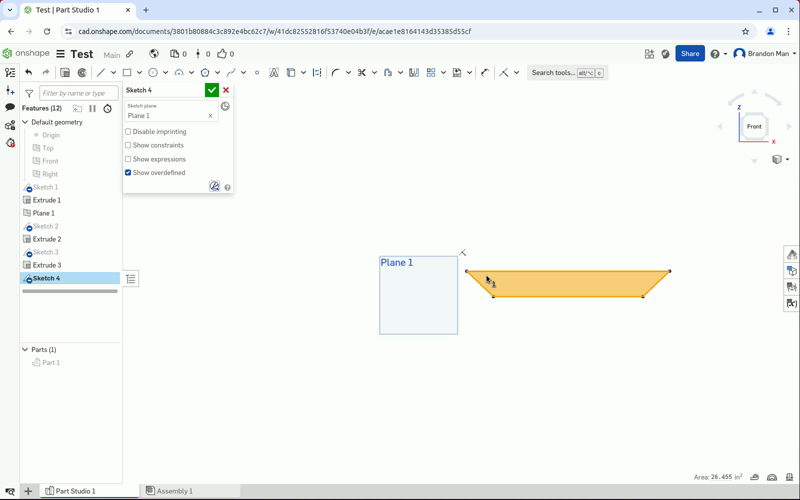
scroll(-6)
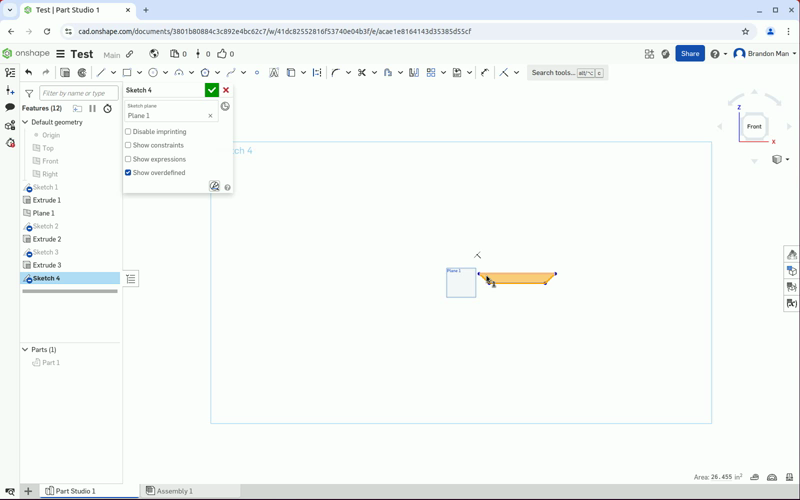
mouse_move(73, 352)
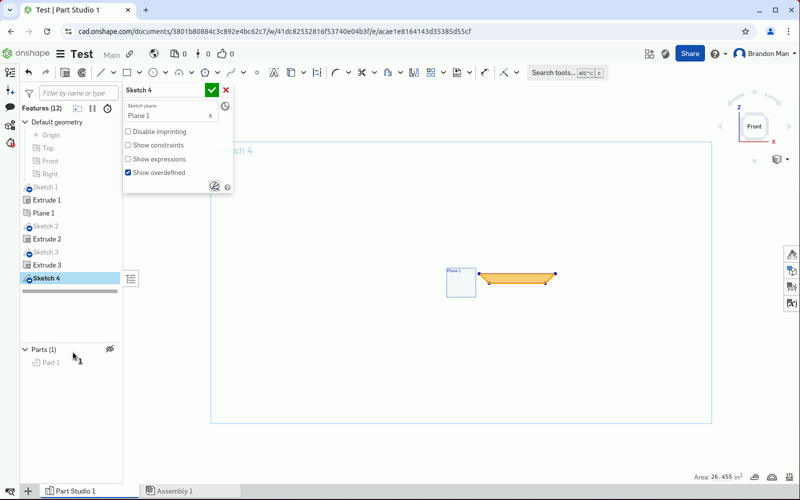
key(shift+y)
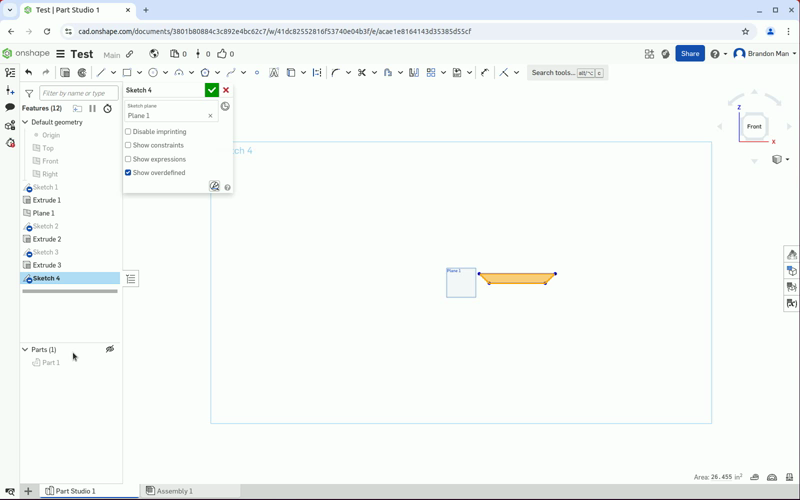
key(shift+e)
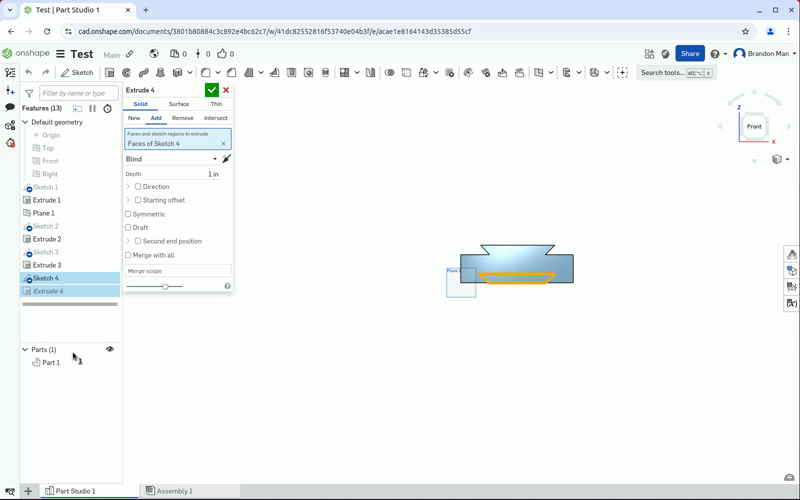
mouse_move(143, 106)
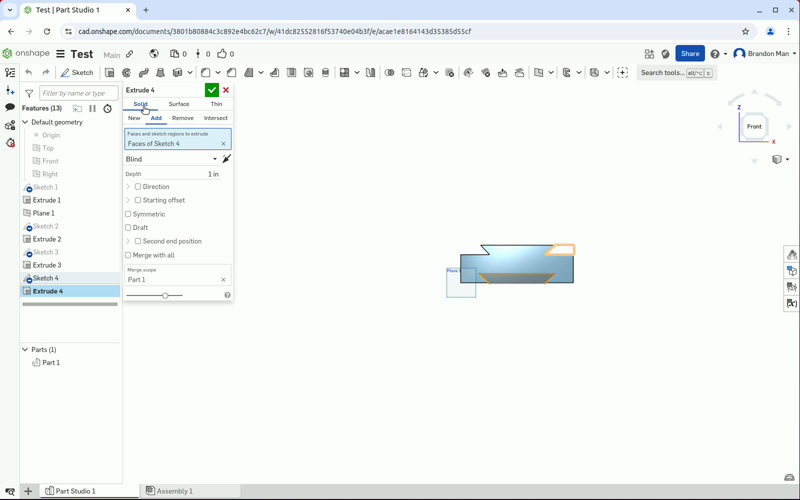
click(143, 106)
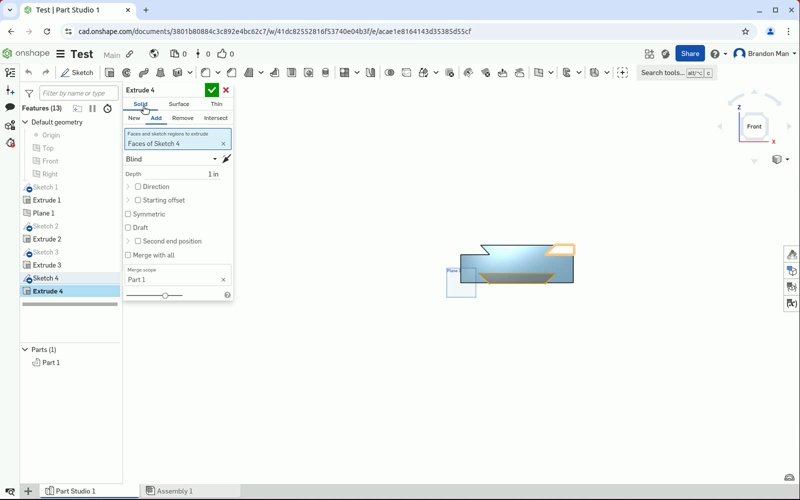
mouse_move(186, 120)
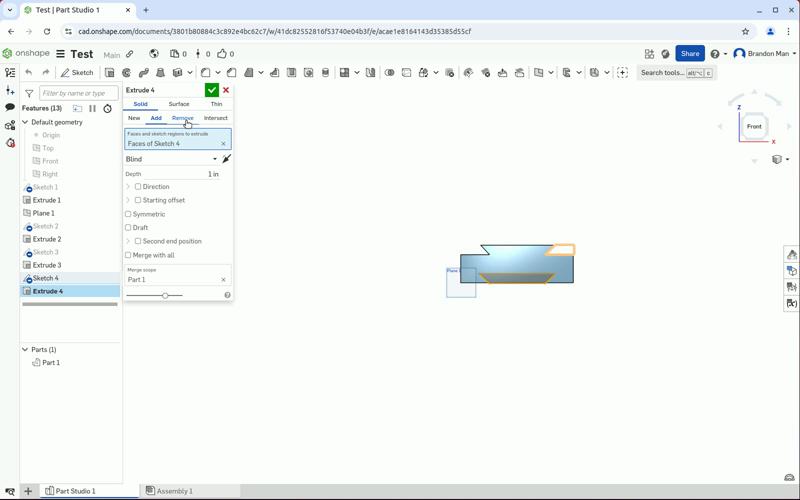
click(186, 120)
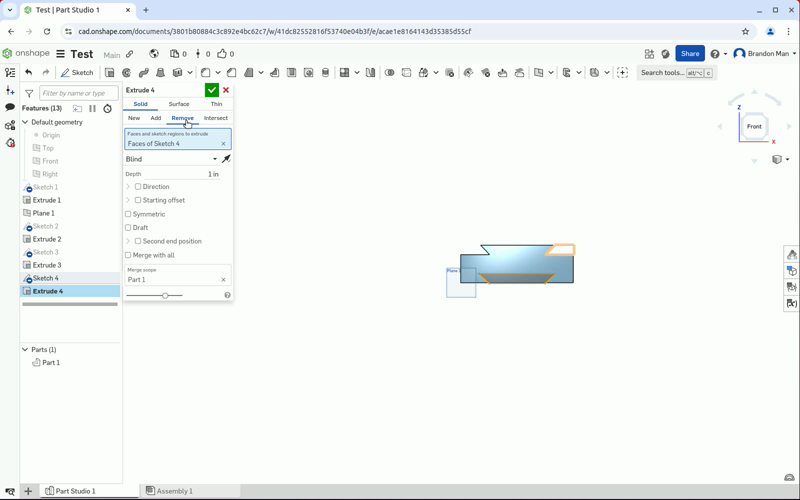
key(tab, 4)
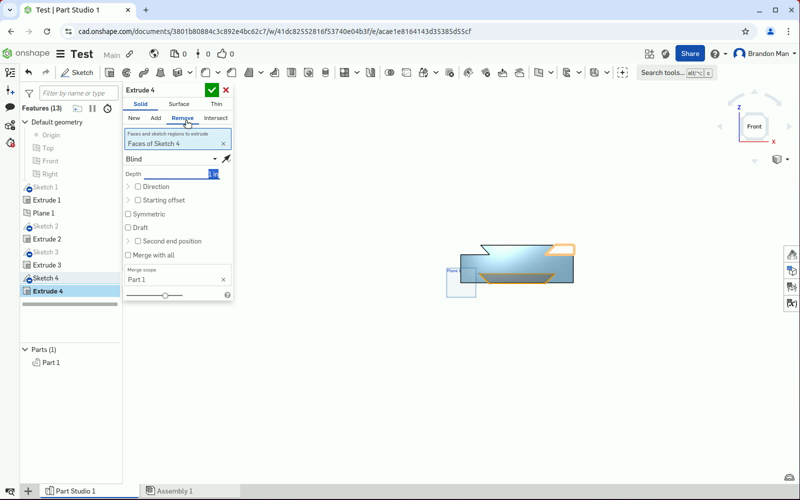
text(11.554)
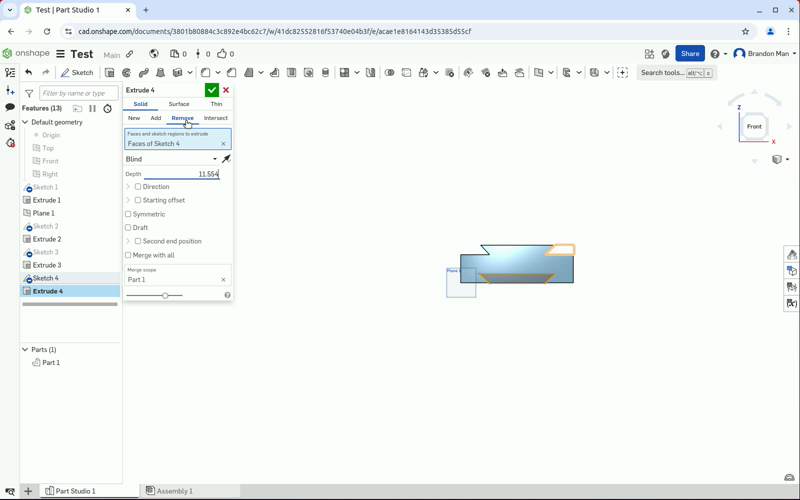
key(tab, 6)
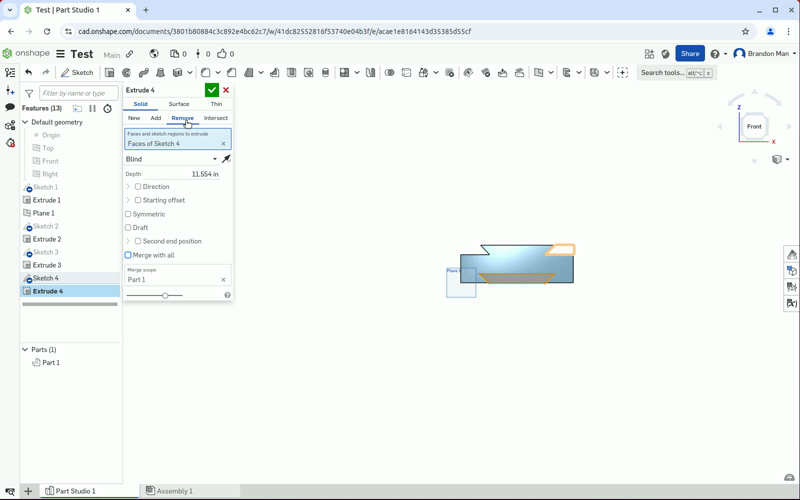
key(space)
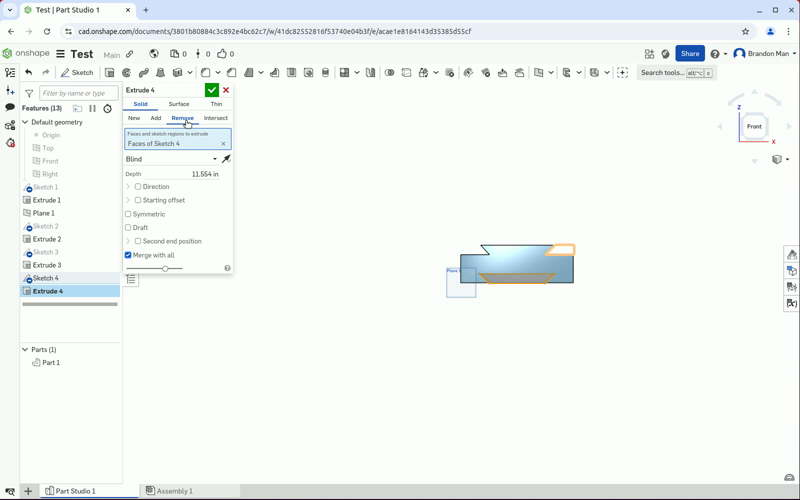
key(enter)
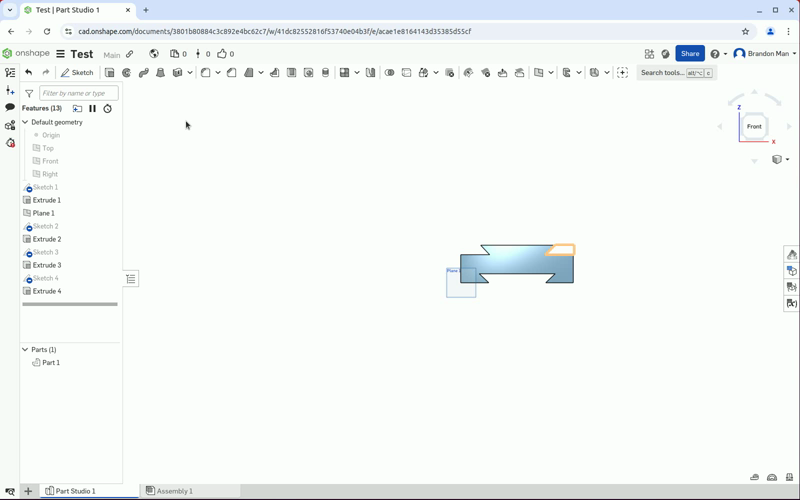
key(shift+h)
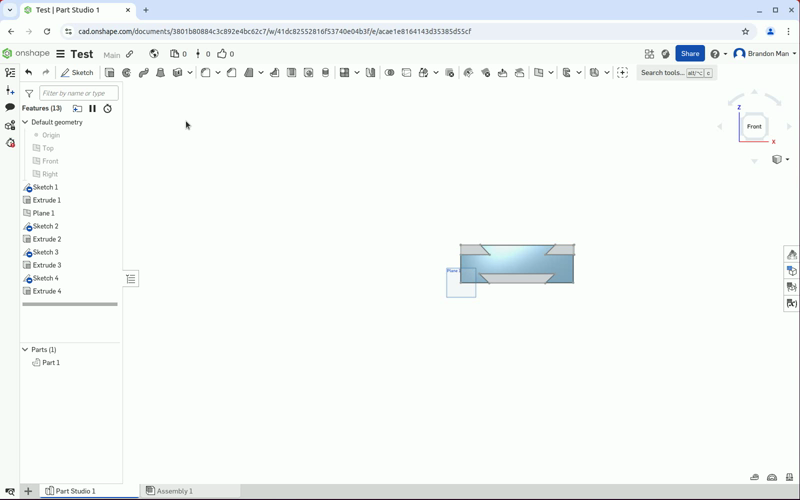
key(shift+h)
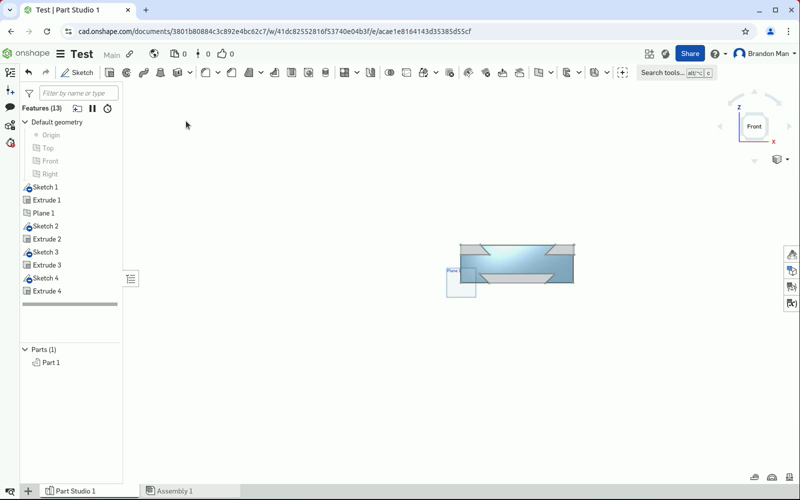
key(shift+7)
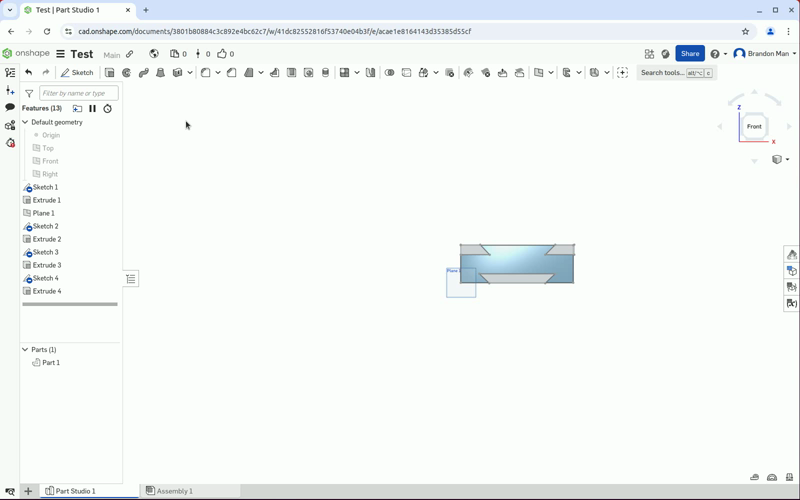
key(left, 2)
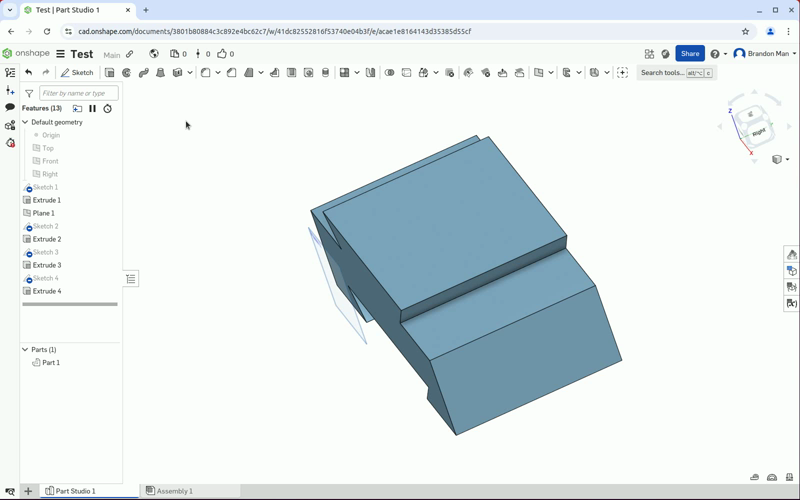
key(down, 2)
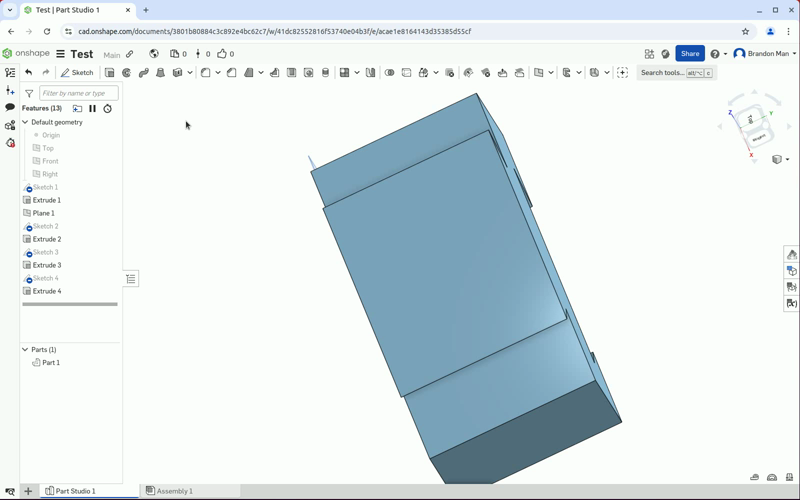
key(up, 2)
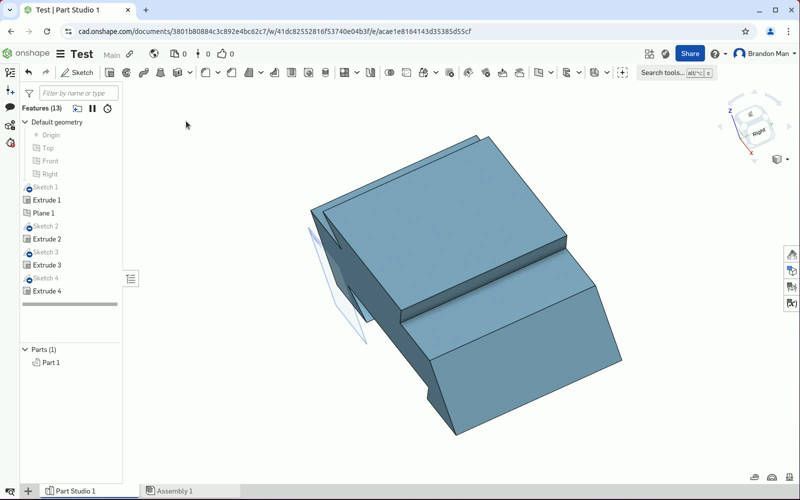
key(right, 2)
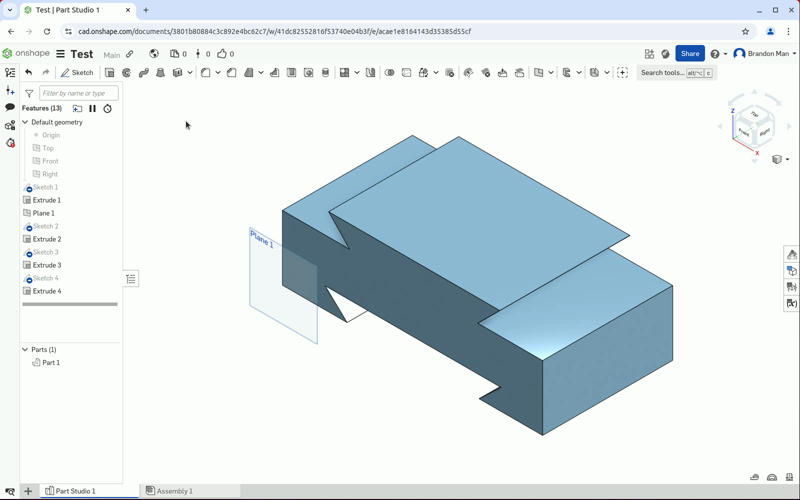
mouse_move(73, 189)
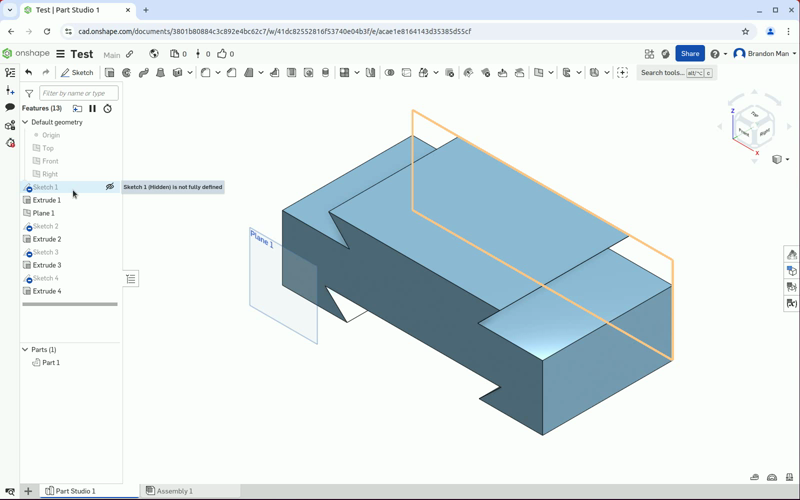
click(73, 189)